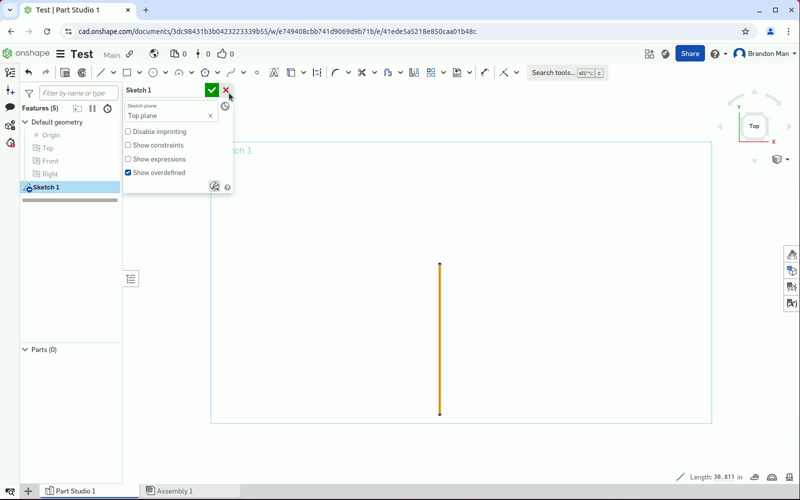
key(shift+h)
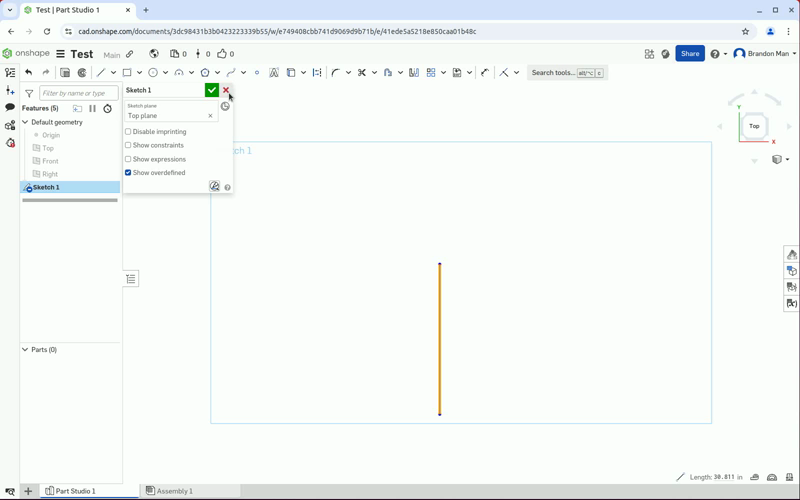
key(shift+s)
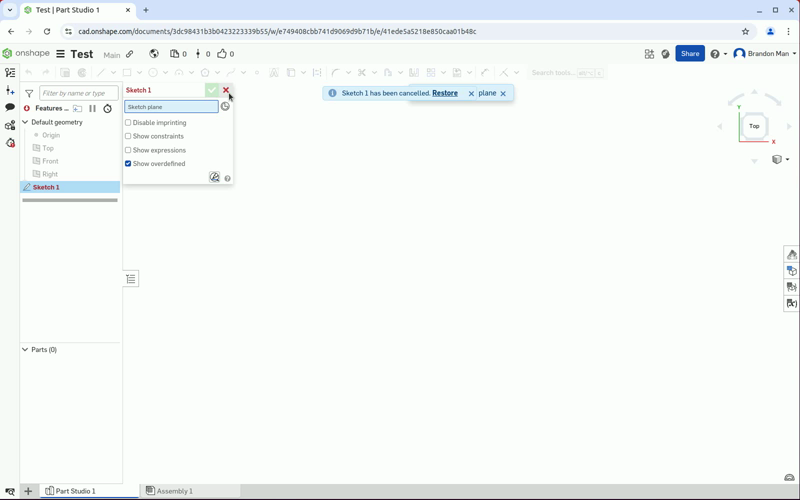
mouse_move(73, 150)
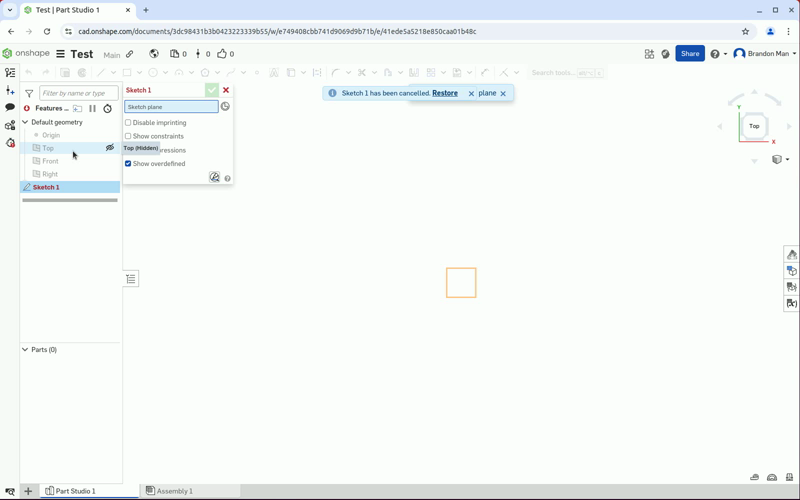
click(73, 150)
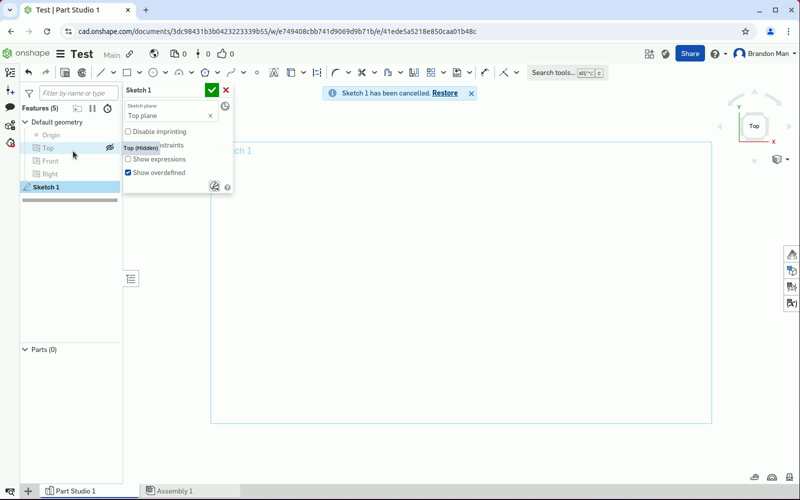
mouse_move(73, 352)
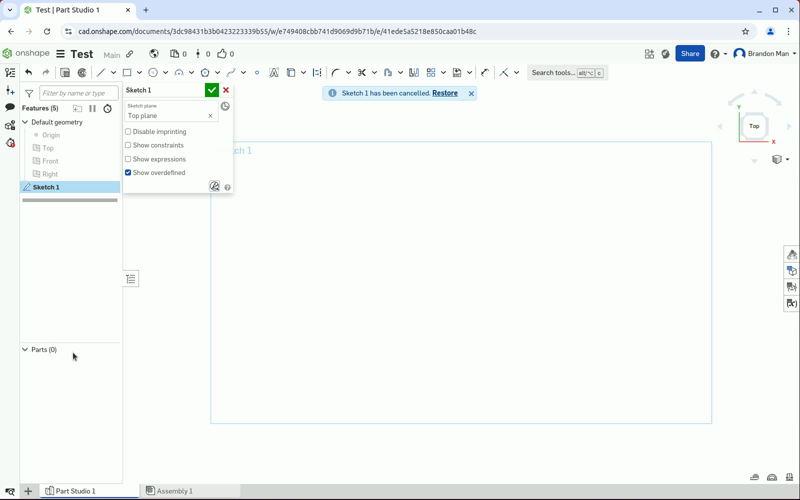
key(y)
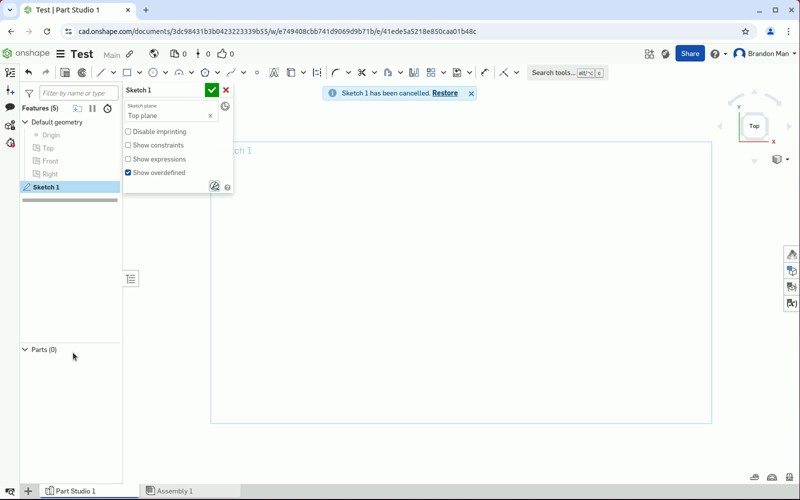
key(l)
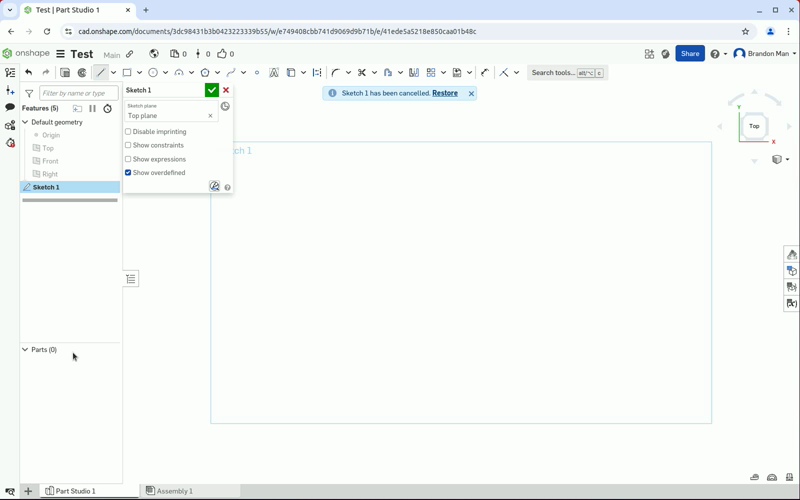
key_down(shift)
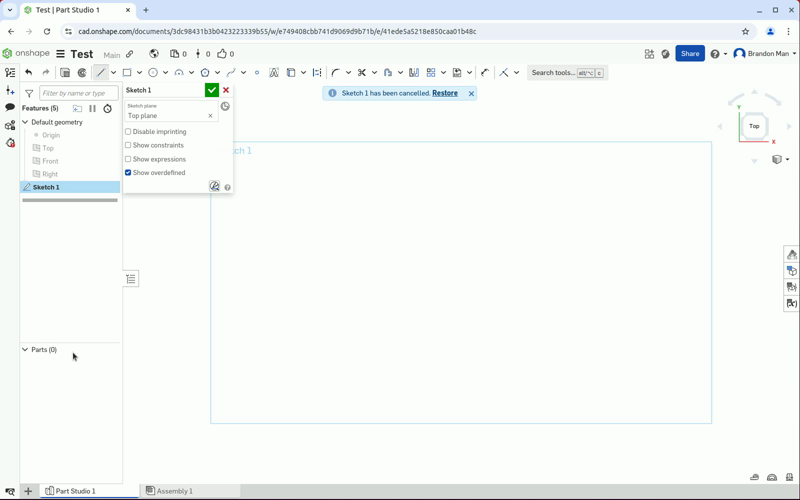
mouse_move(348, 325)
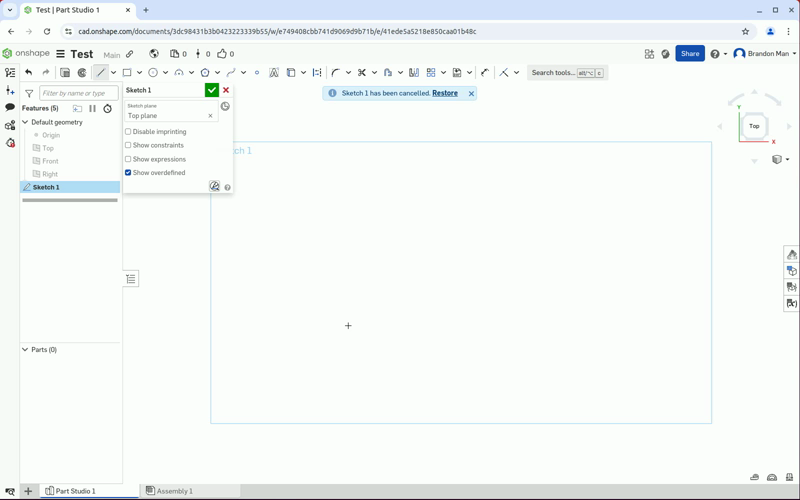
click(348, 325)
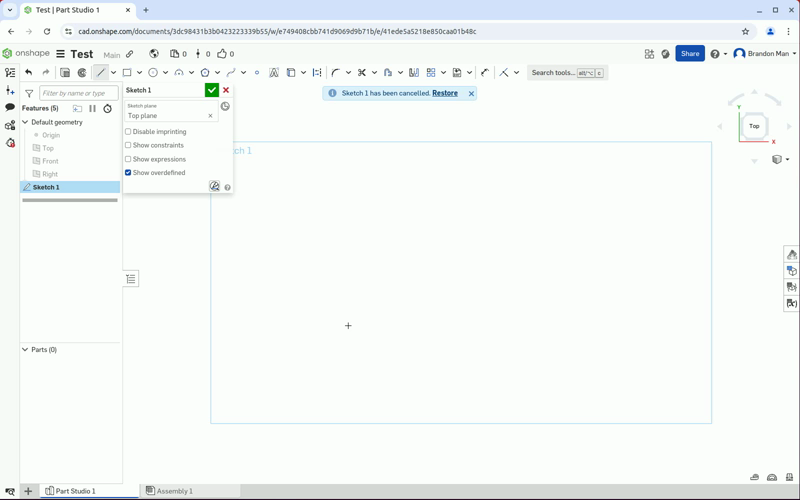
key_up(shift)
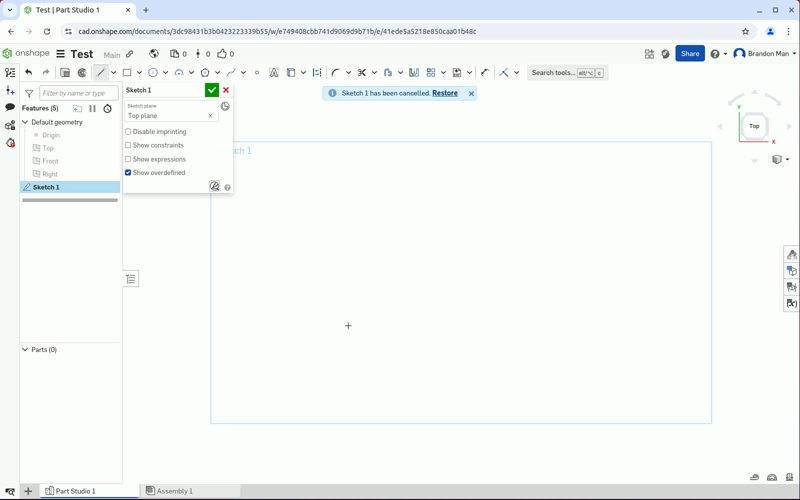
key_down(shift)
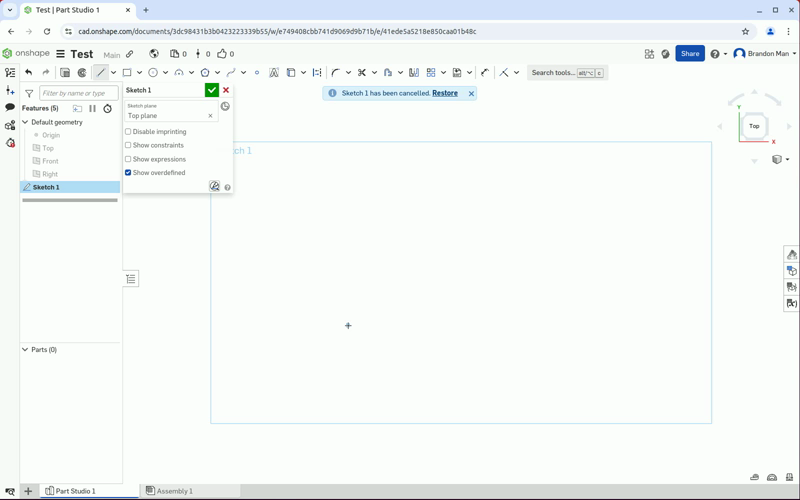
mouse_move(572, 325)
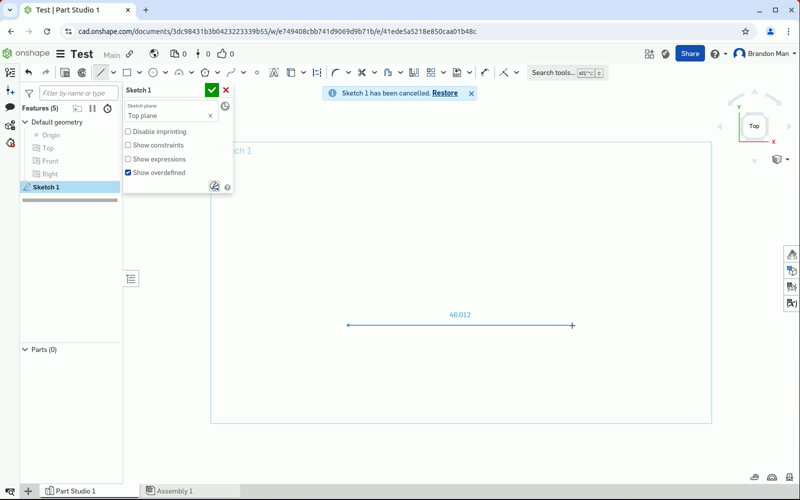
click(572, 325)
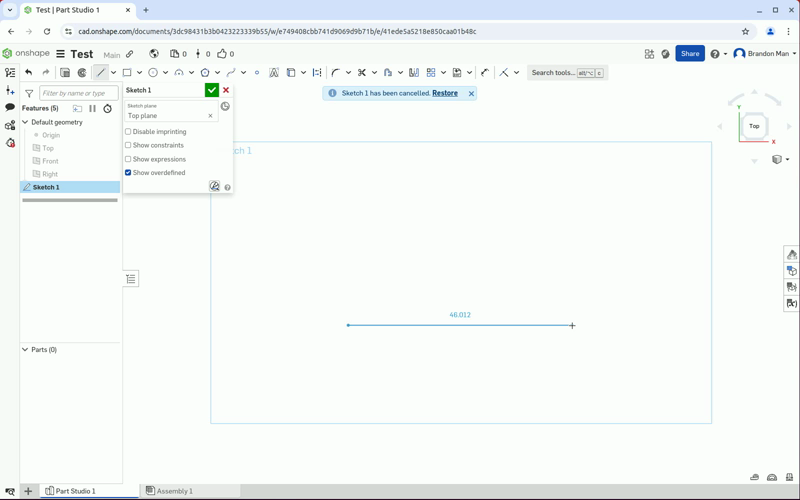
key_up(shift)
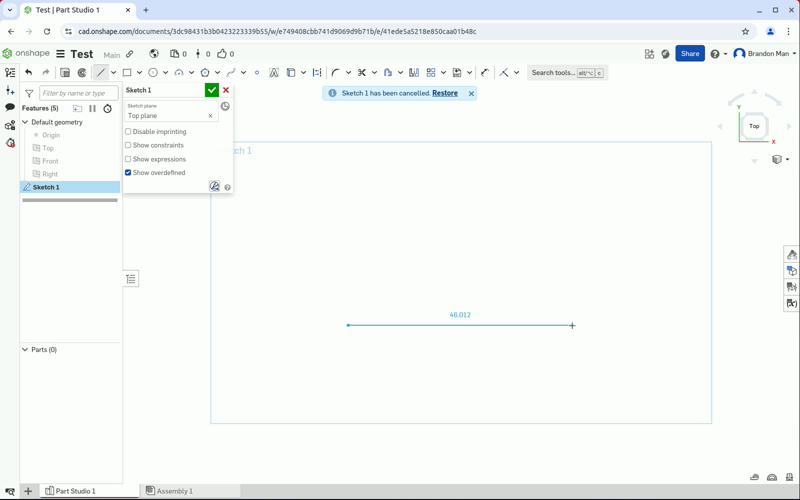
key_down(shift)
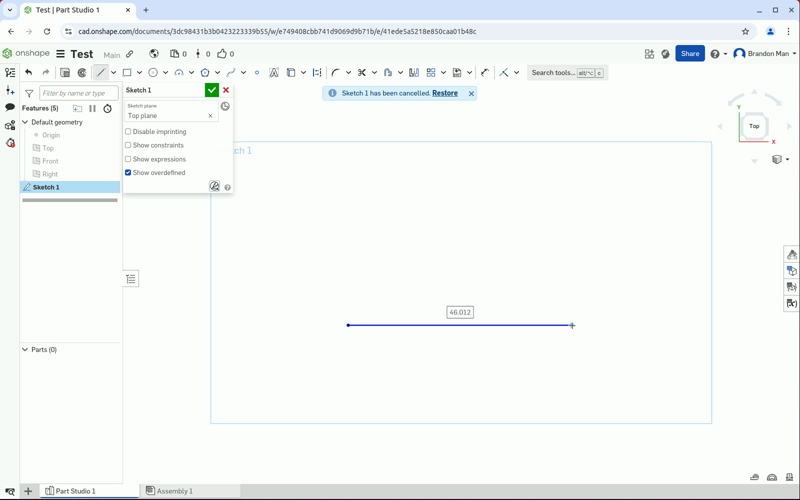
mouse_move(572, 240)
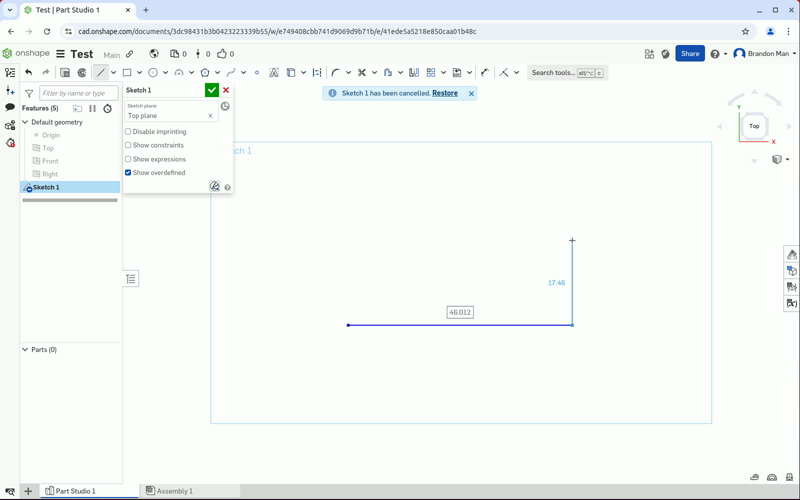
click(572, 240)
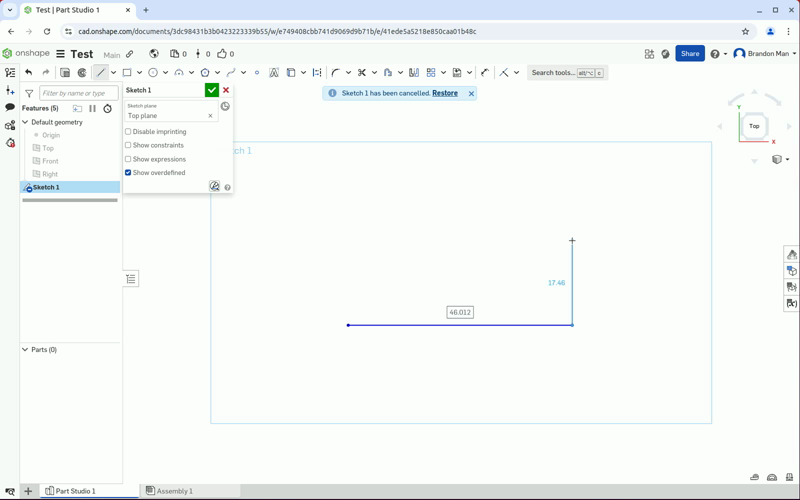
key_up(shift)
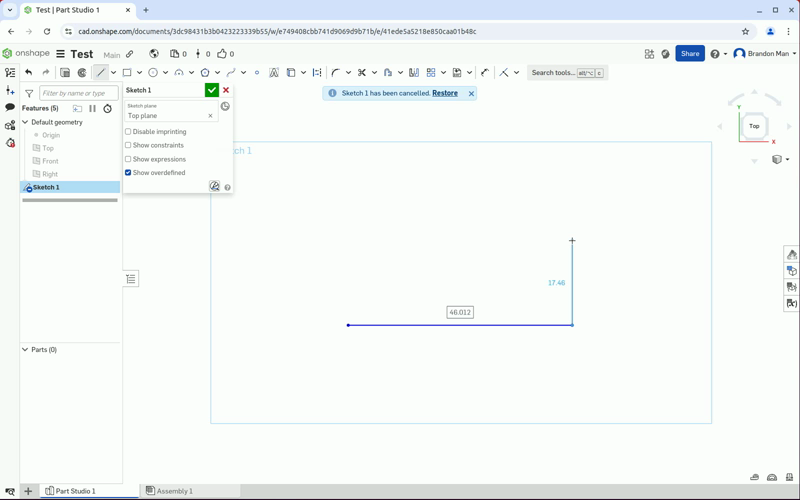
key_down(shift)
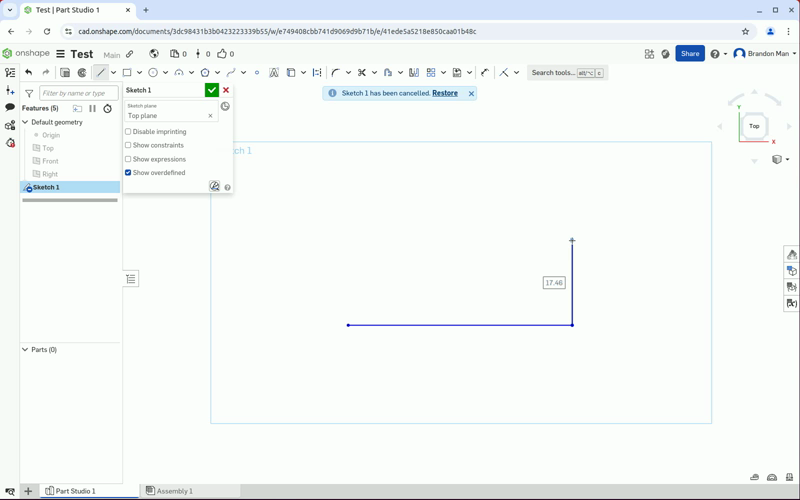
mouse_move(461, 240)
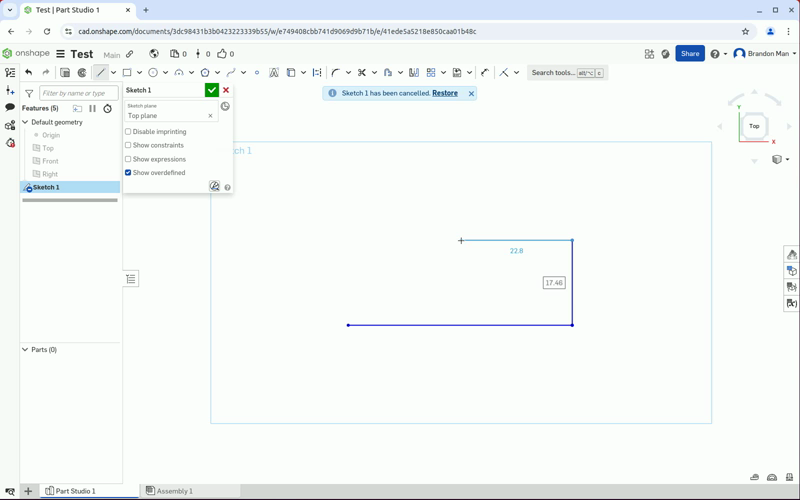
click(461, 240)
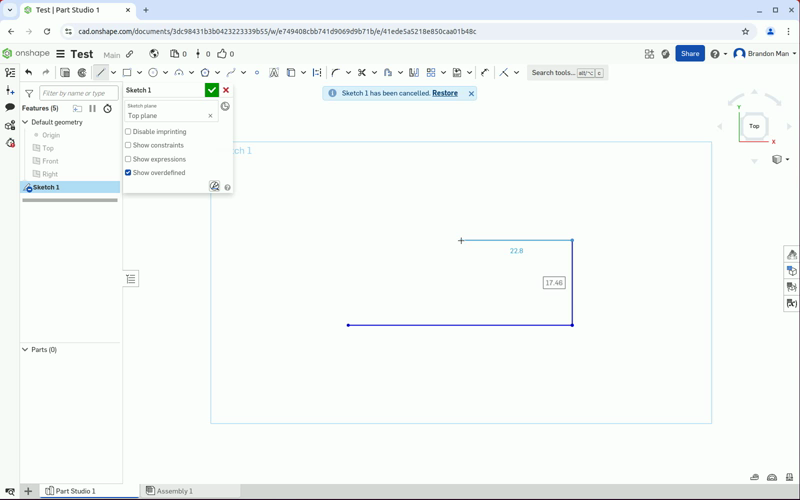
key_up(shift)
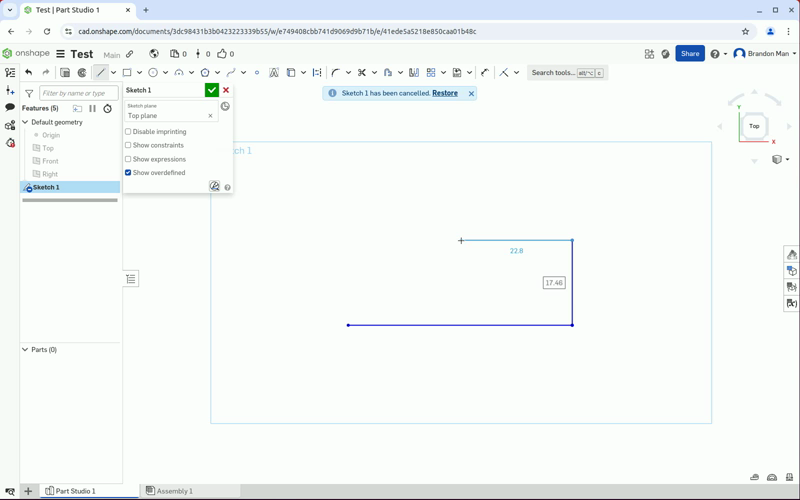
key_down(shift)
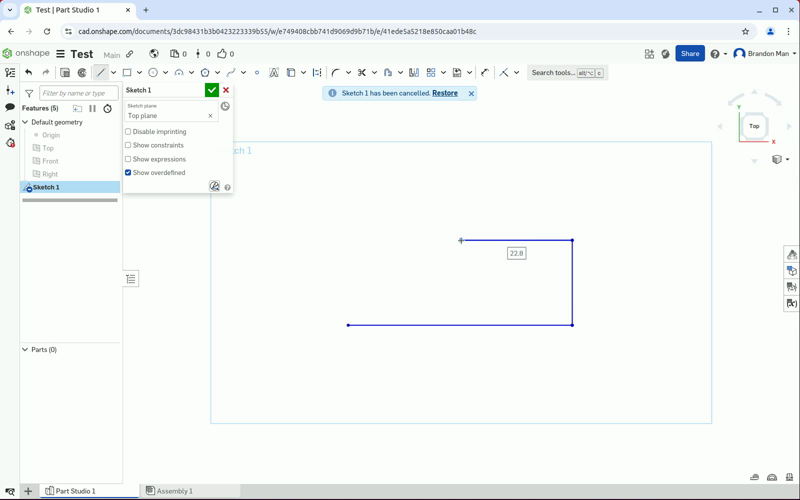
mouse_move(348, 240)
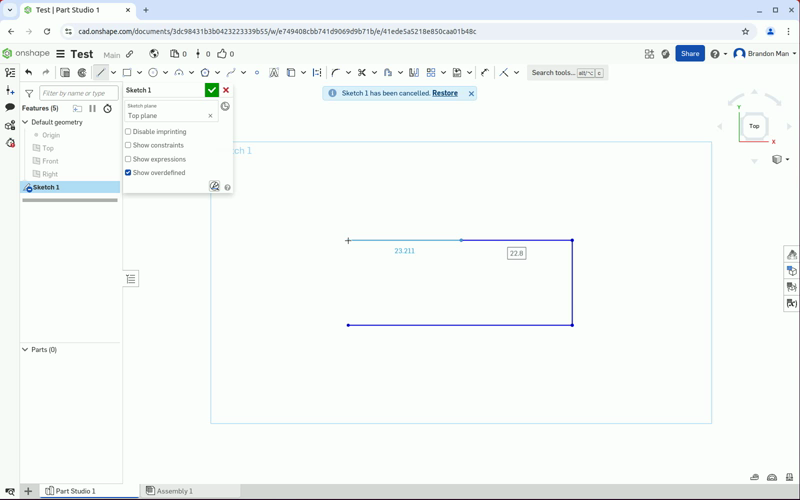
click(348, 240)
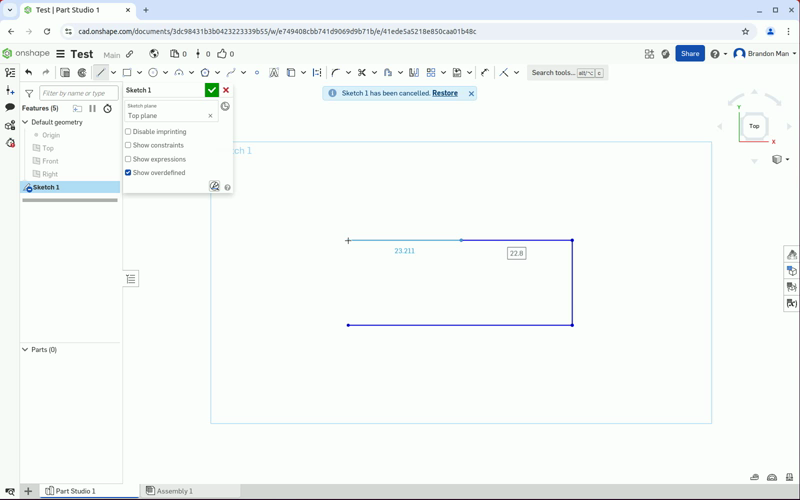
key_up(shift)
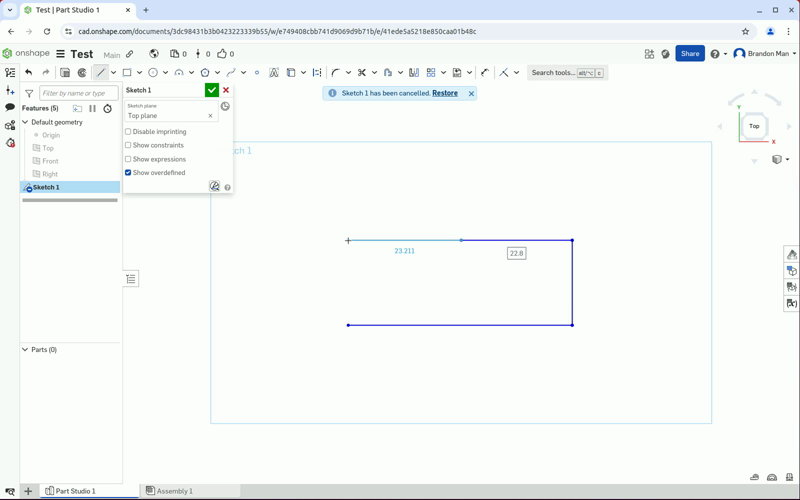
key_down(shift)
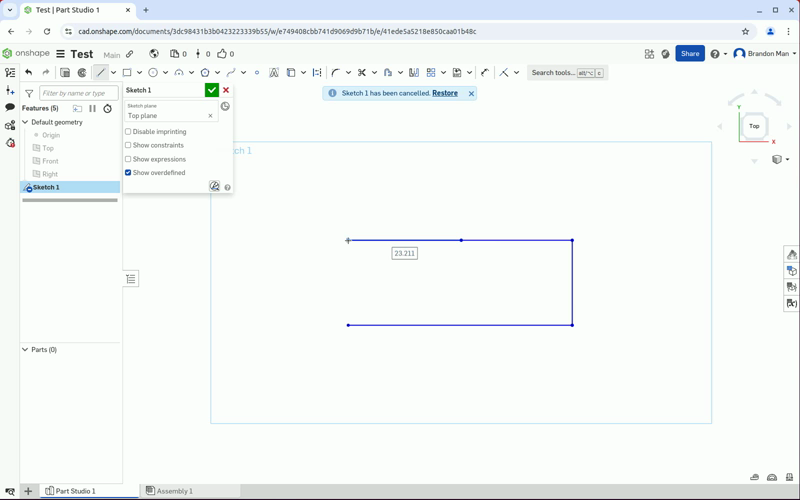
mouse_move(348, 325)
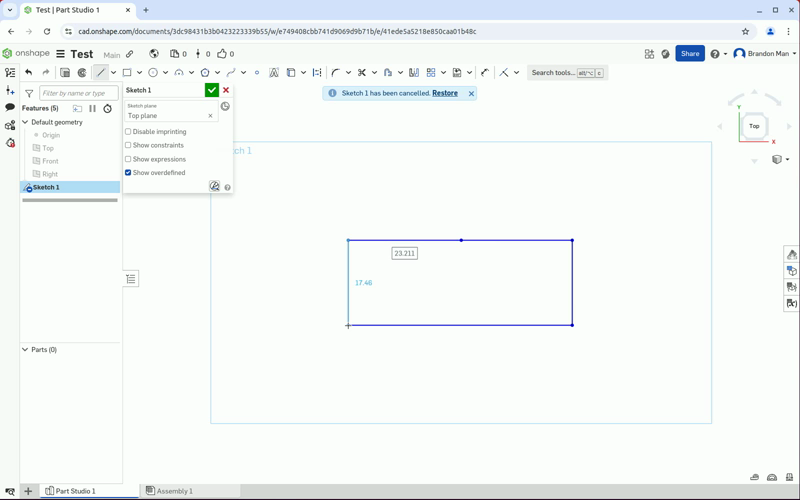
key_up(shift)
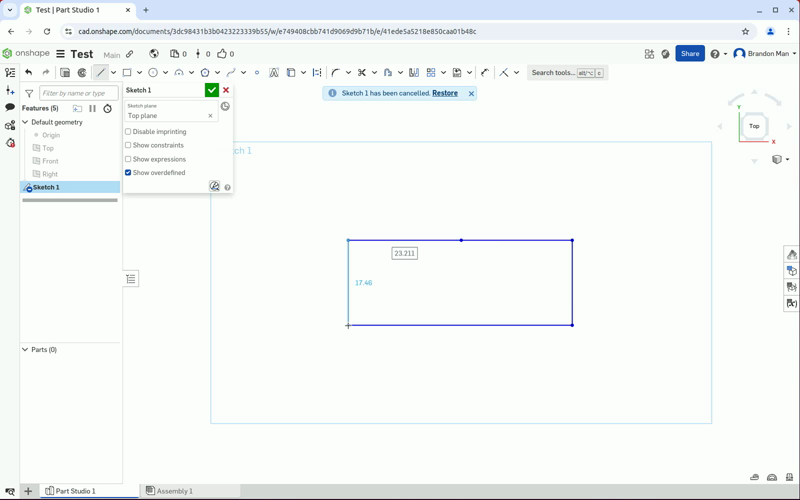
click(348, 325)
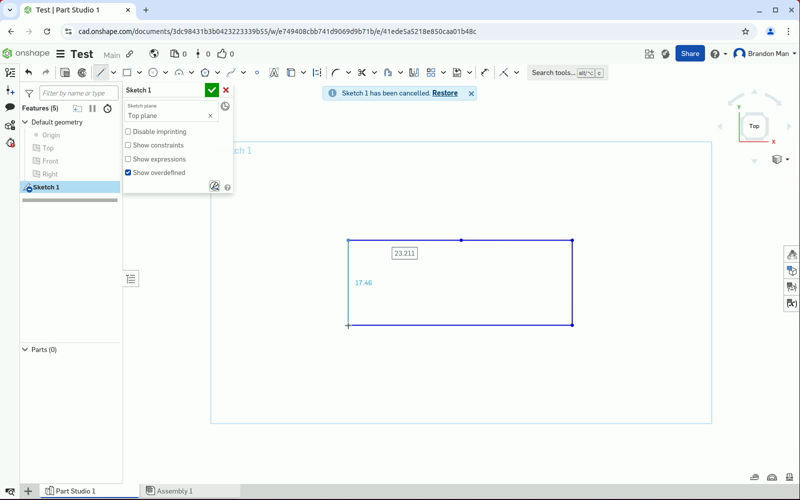
key(esc)
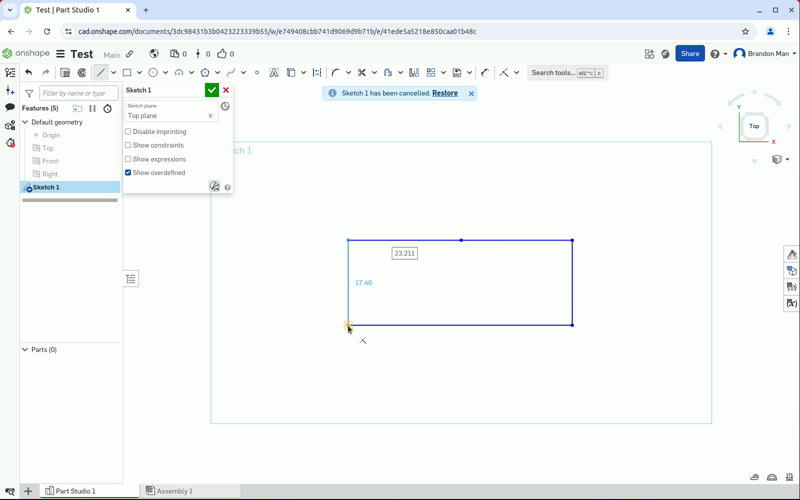
key(c)
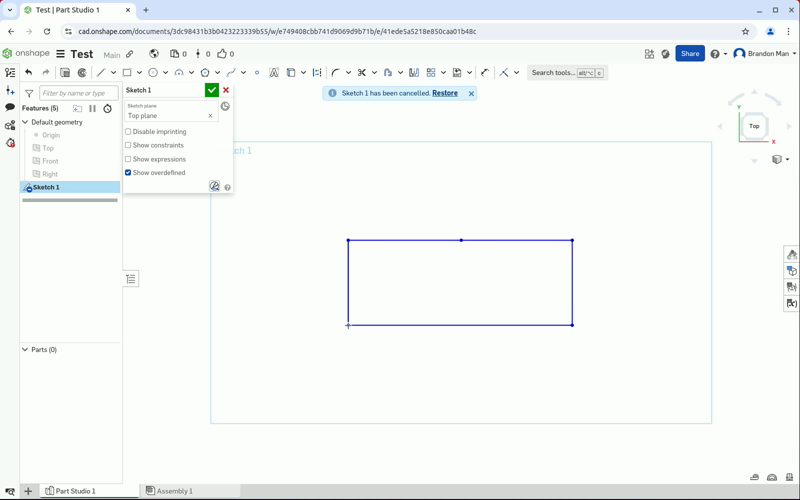
key_down(shift)
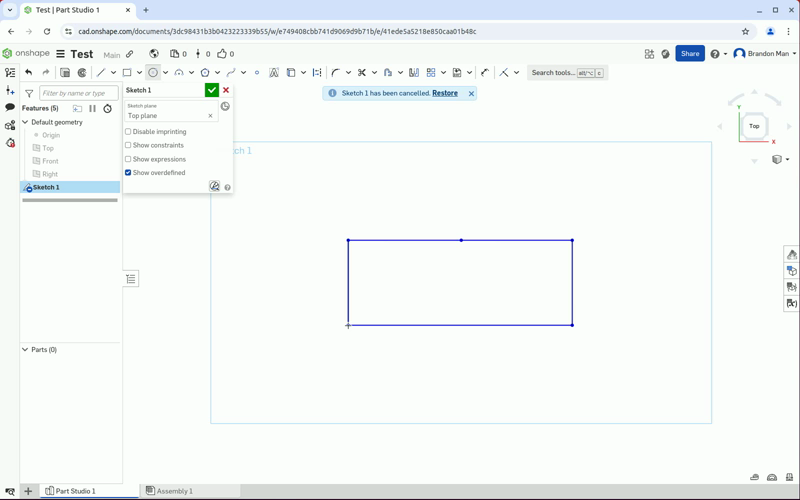
mouse_move(383, 285)
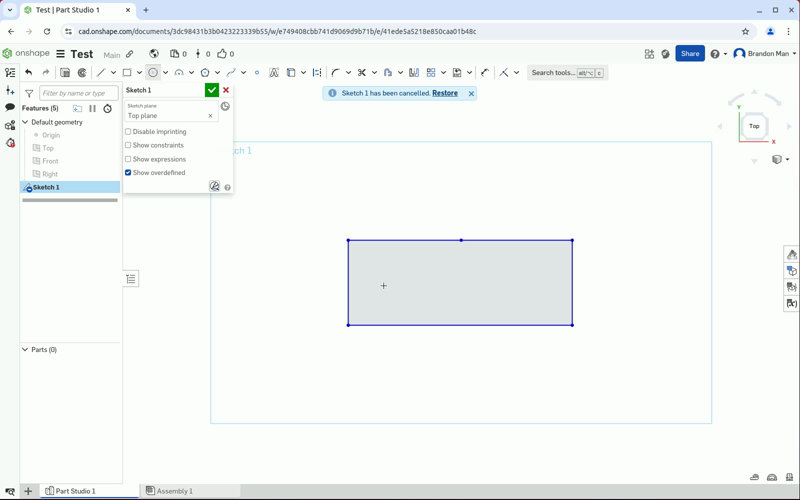
click(383, 285)
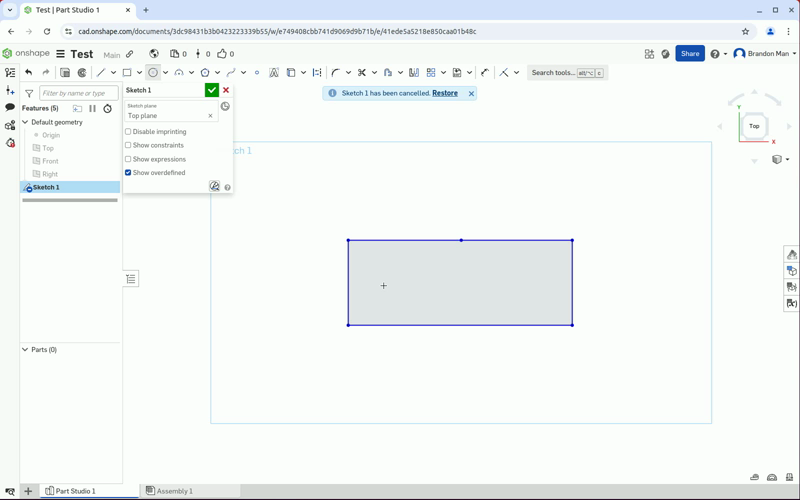
key_up(shift)
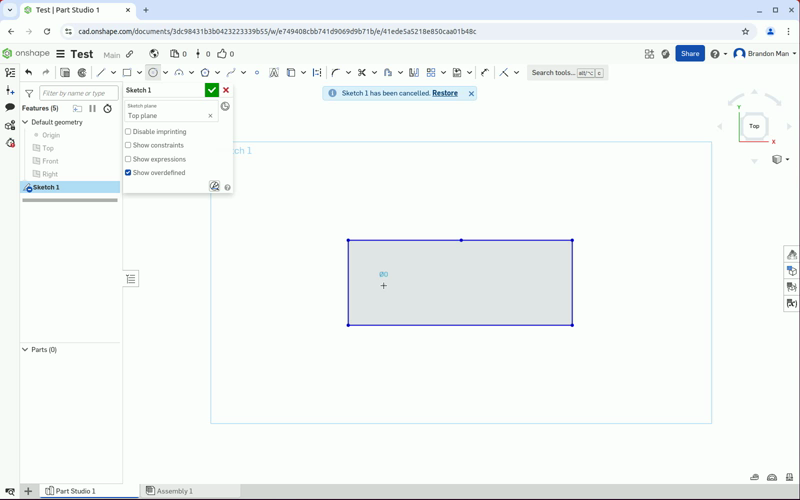
mouse_move(397, 285)
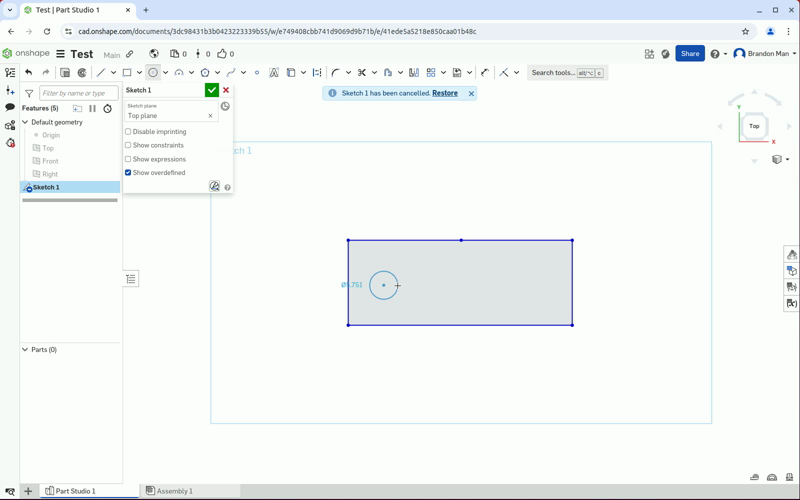
click(397, 285)
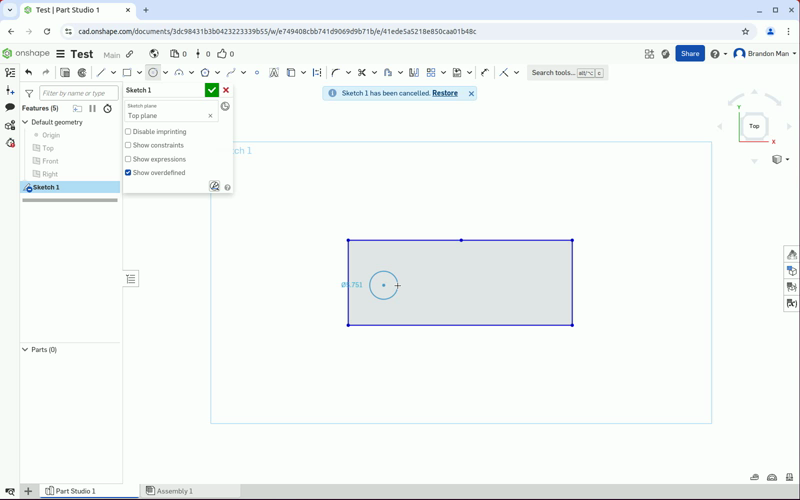
key(esc)
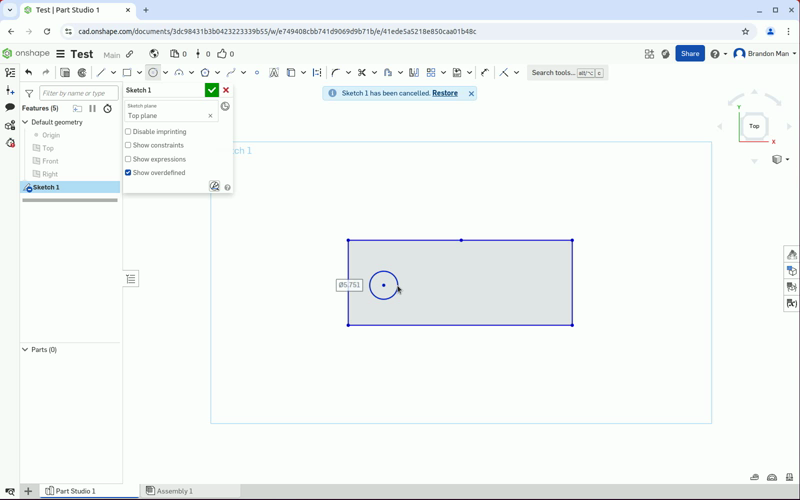
key(c)
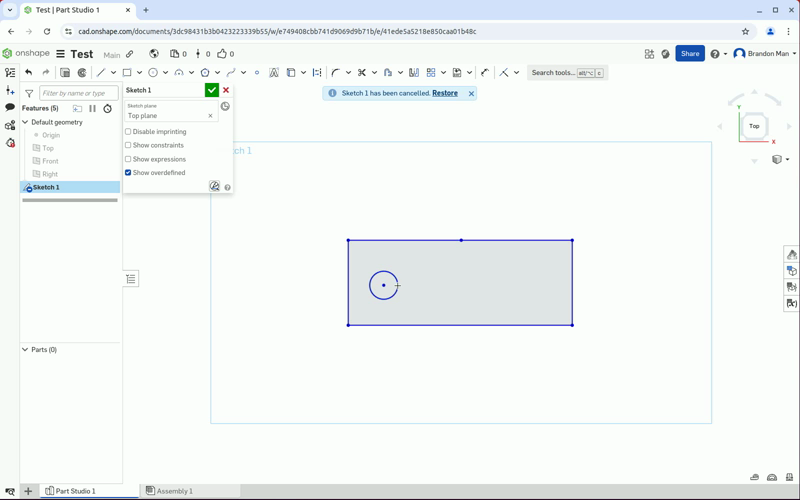
key_down(shift)
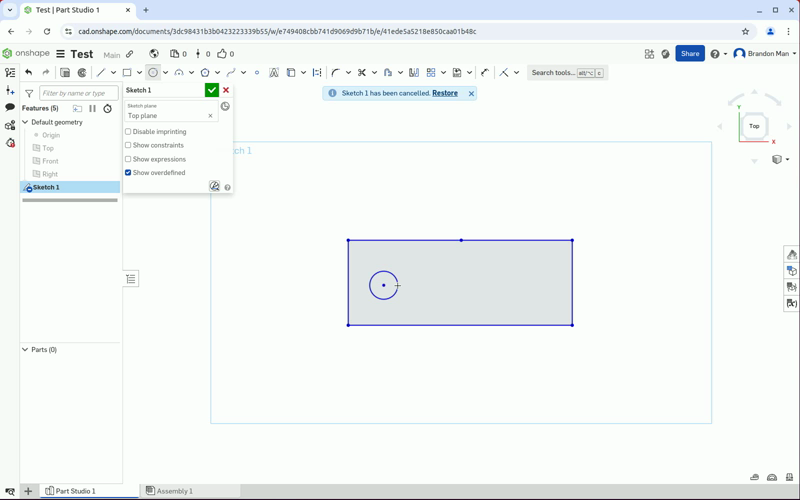
mouse_move(536, 285)
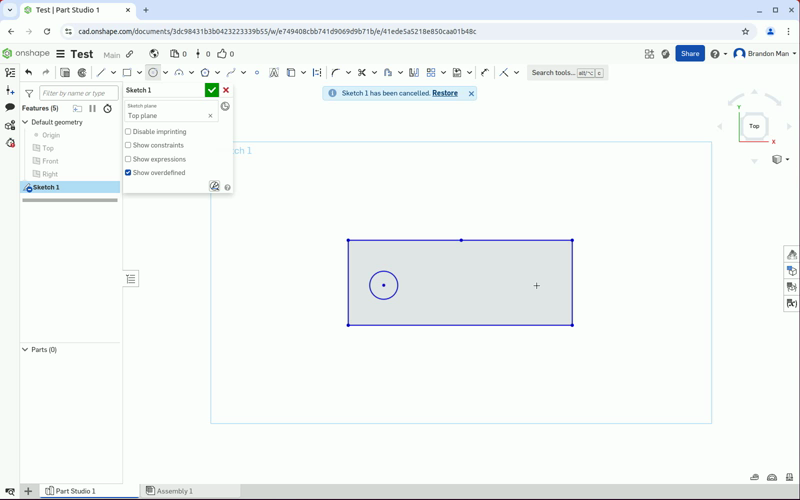
click(536, 285)
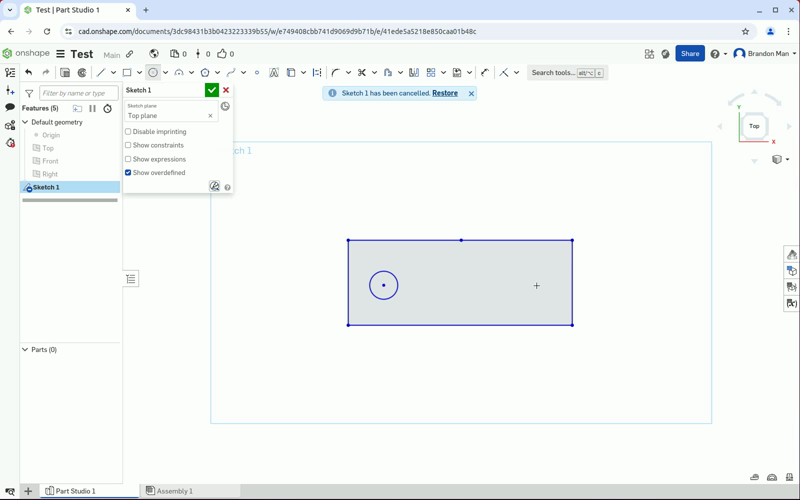
key_up(shift)
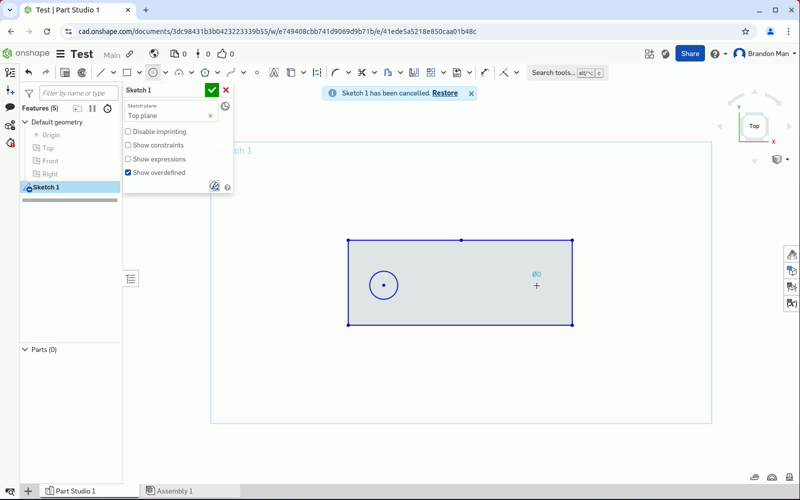
mouse_move(550, 285)
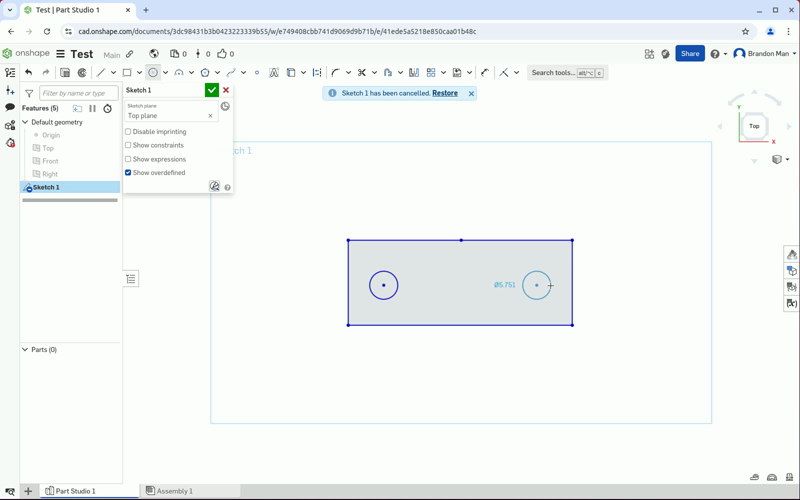
click(550, 285)
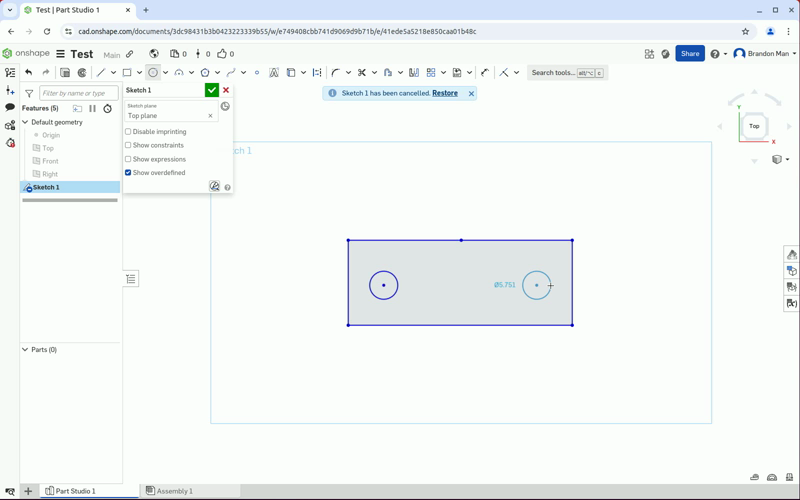
key(esc)
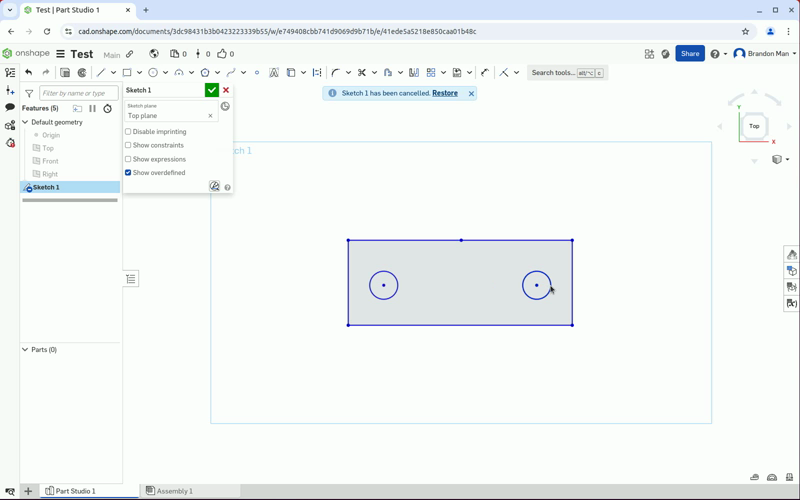
mouse_move(475, 267)
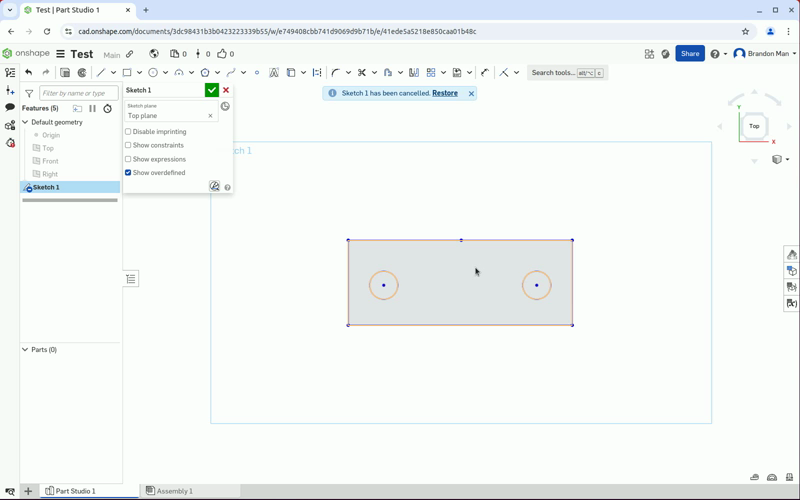
click(475, 267)
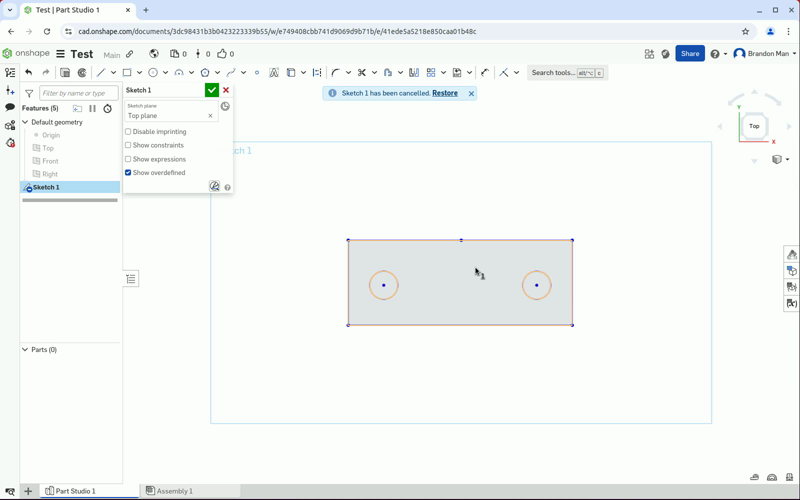
mouse_move(73, 352)
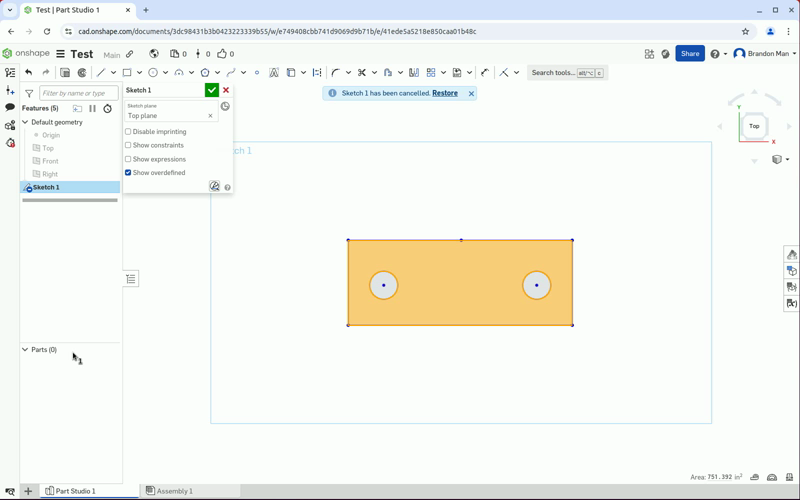
key(shift+y)
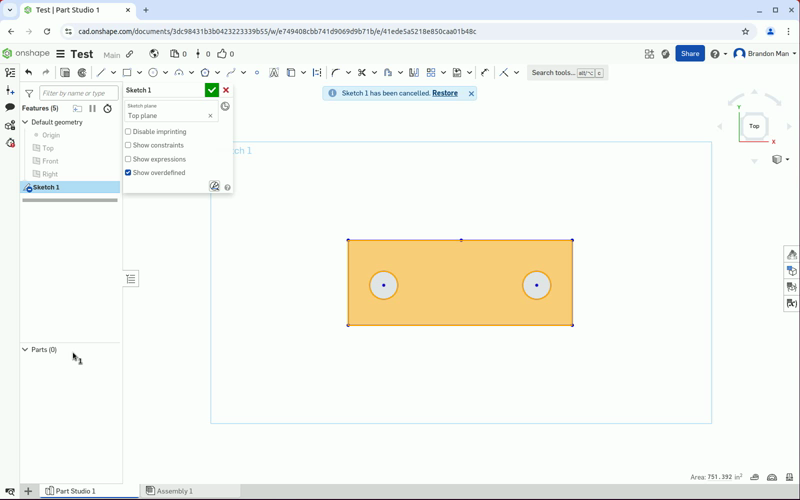
key(shift+e)
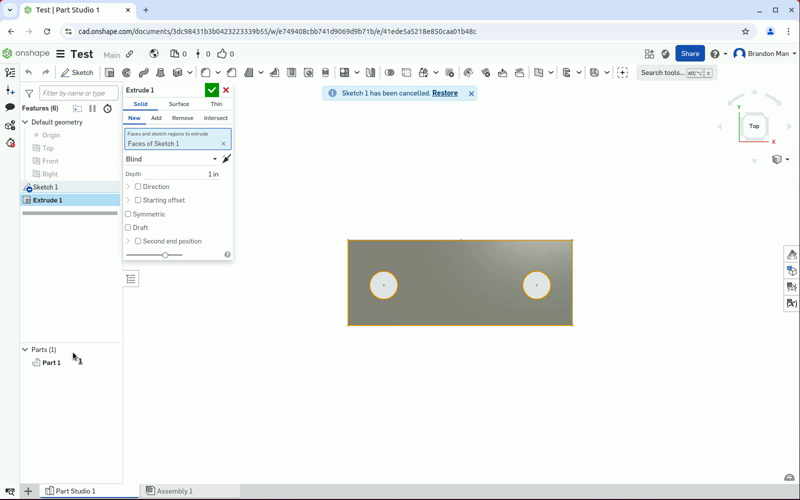
mouse_move(143, 106)
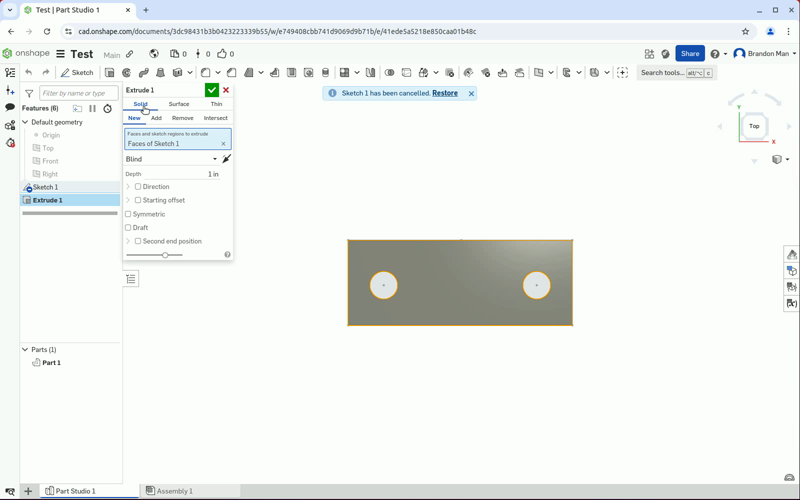
click(143, 106)
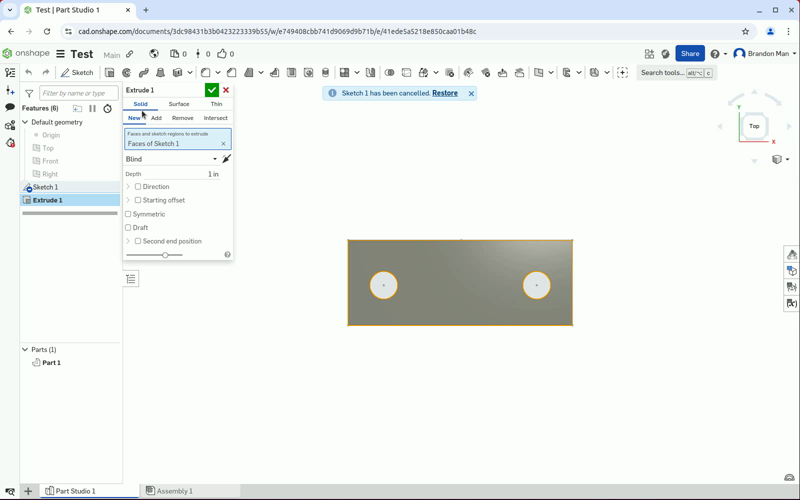
mouse_move(137, 120)
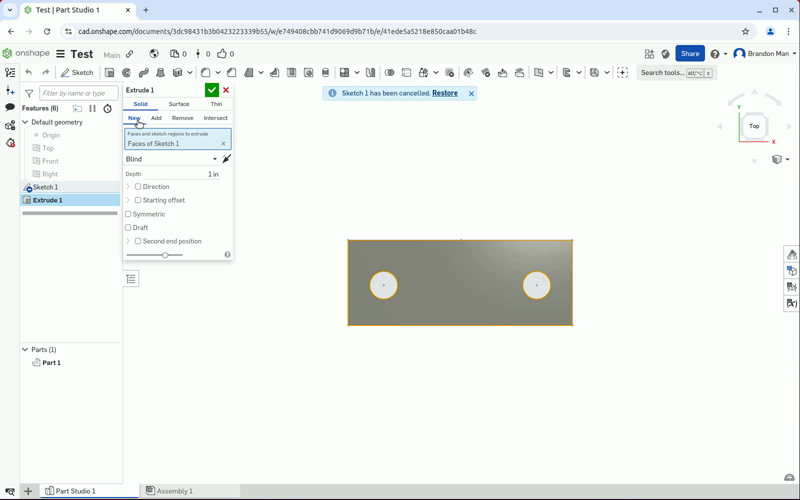
click(137, 120)
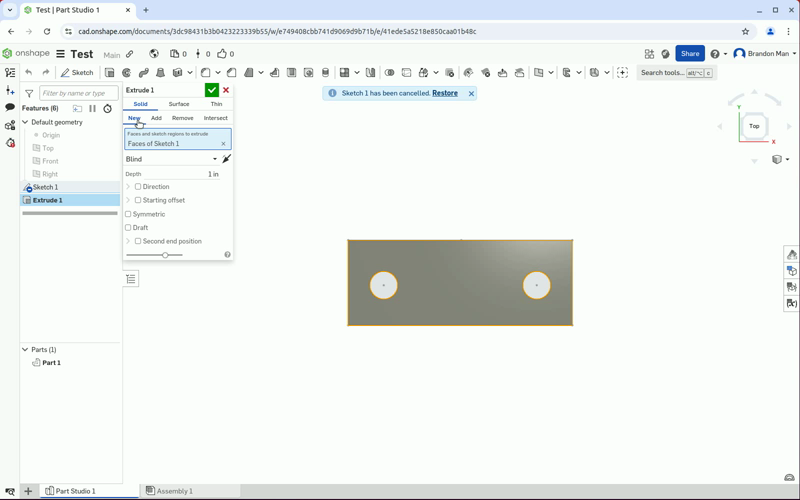
key(tab, 4)
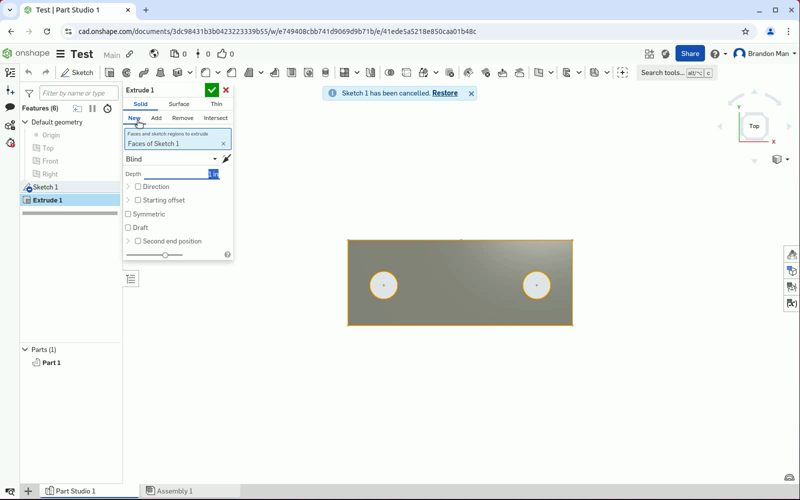
text(-5.777)
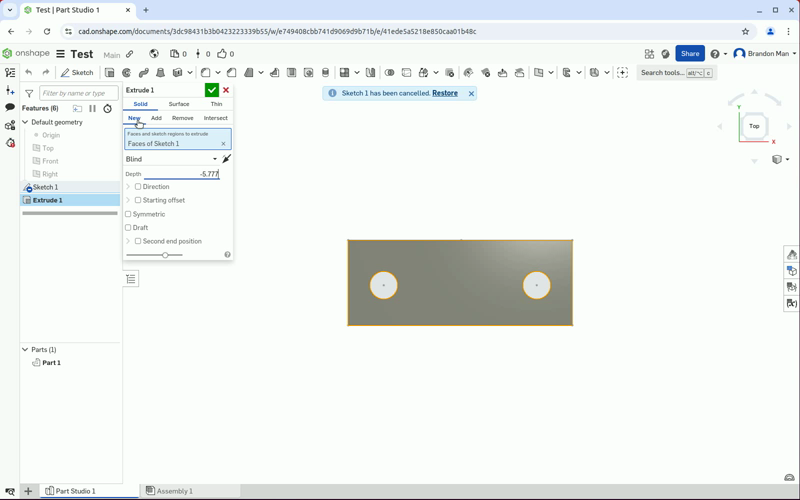
key(enter)
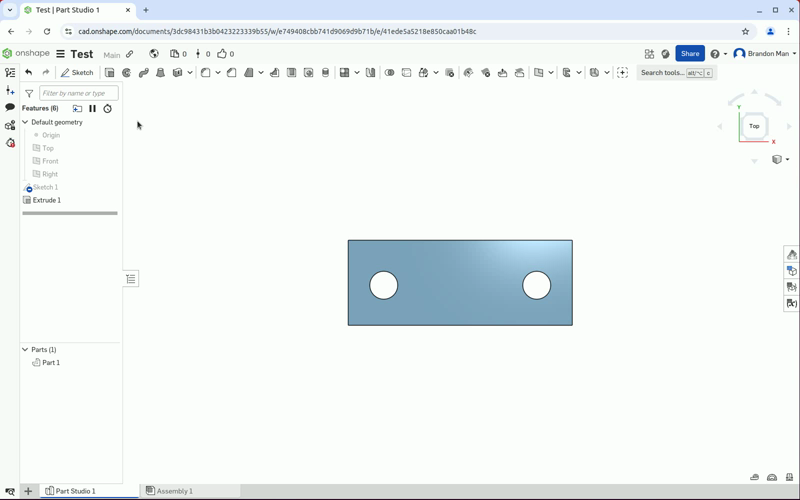
key(shift+h)
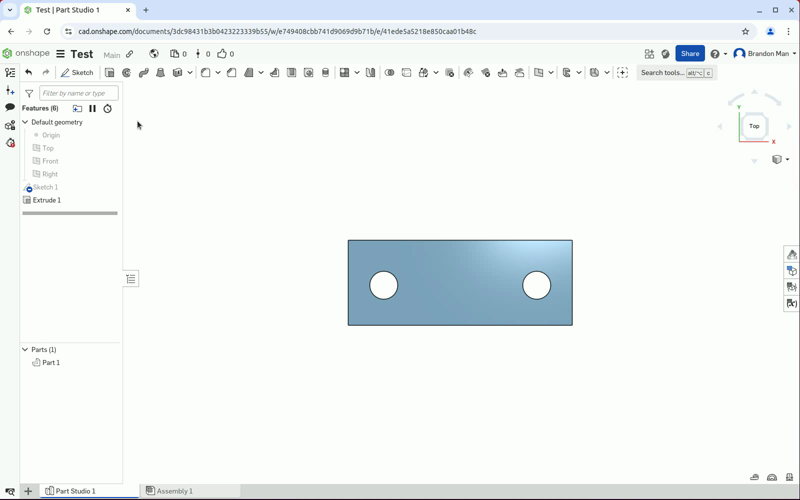
key(shift+h)
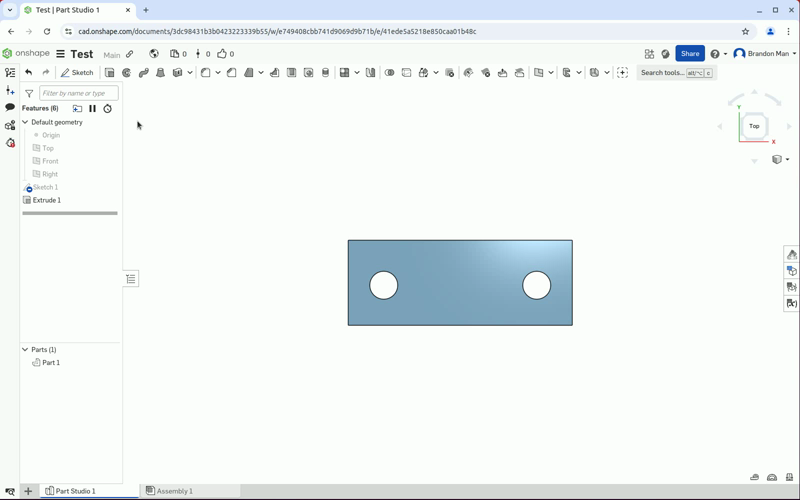
mouse_move(73, 189)
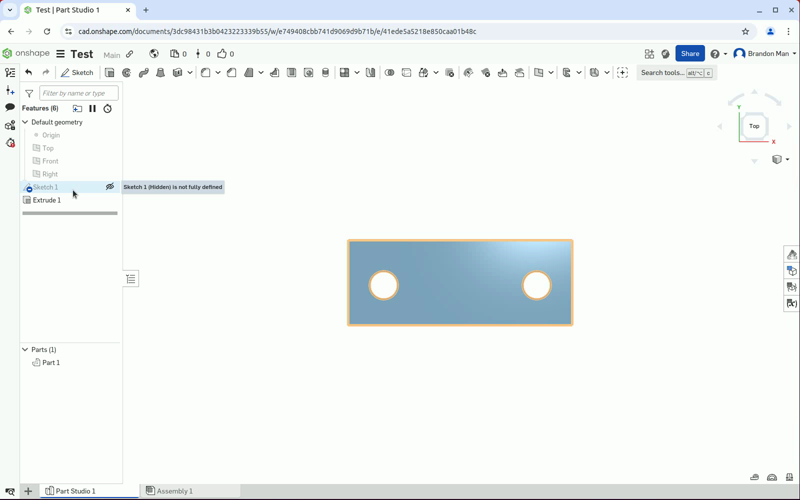
click(73, 189)
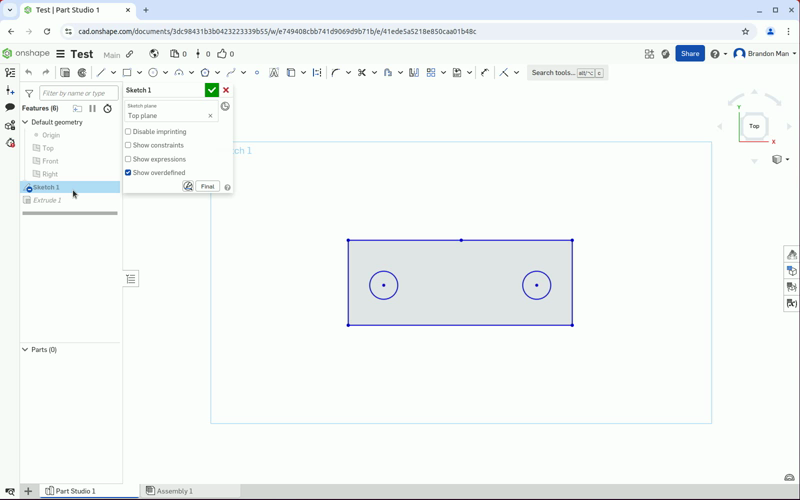
mouse_move(229, 92)
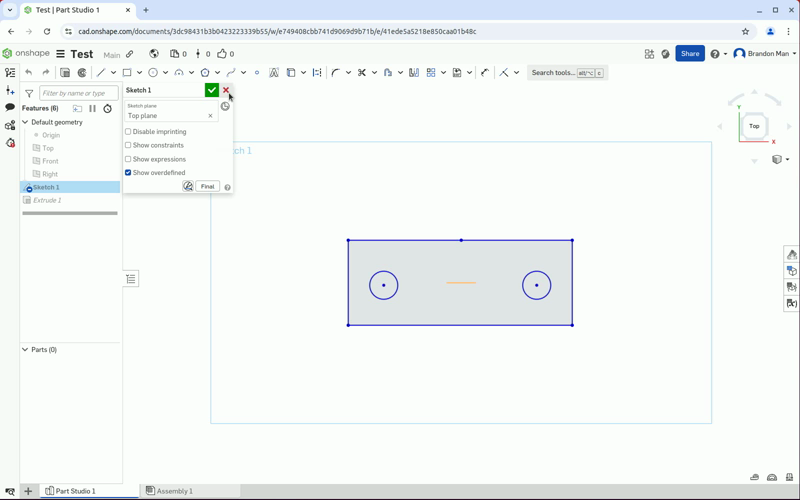
click(229, 92)
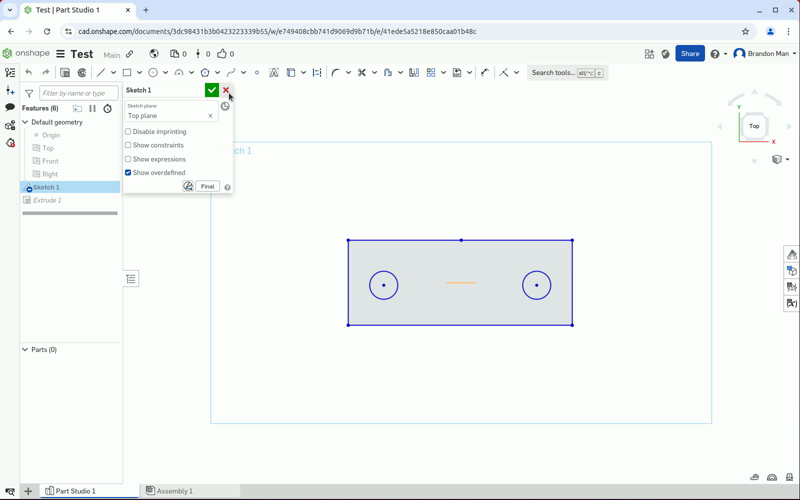
key(shift+s)
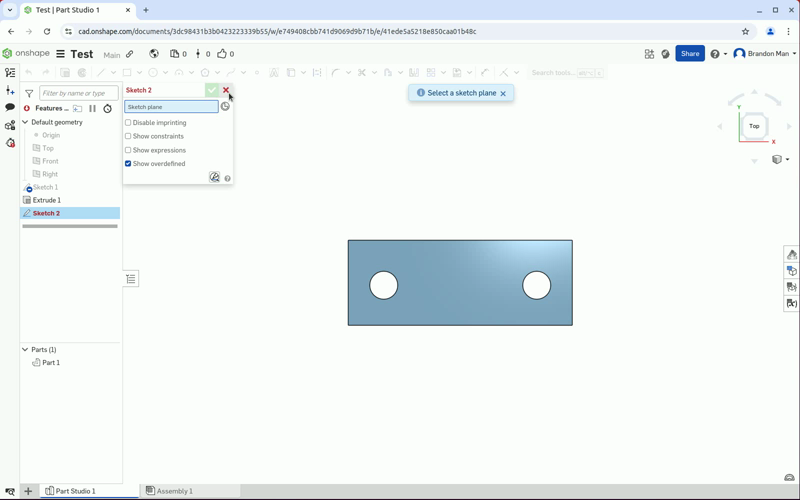
mouse_move(73, 150)
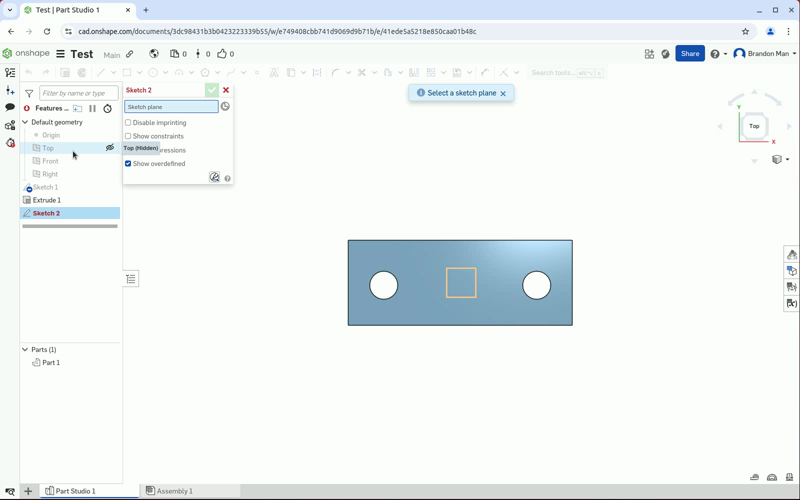
click(73, 150)
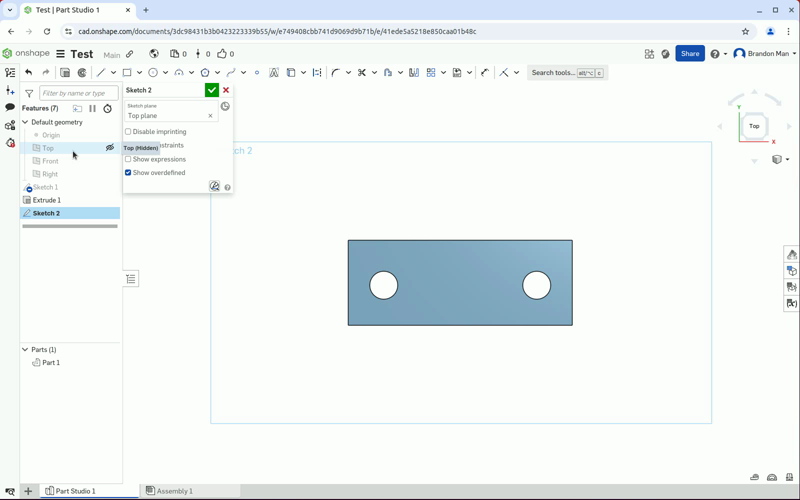
mouse_move(73, 352)
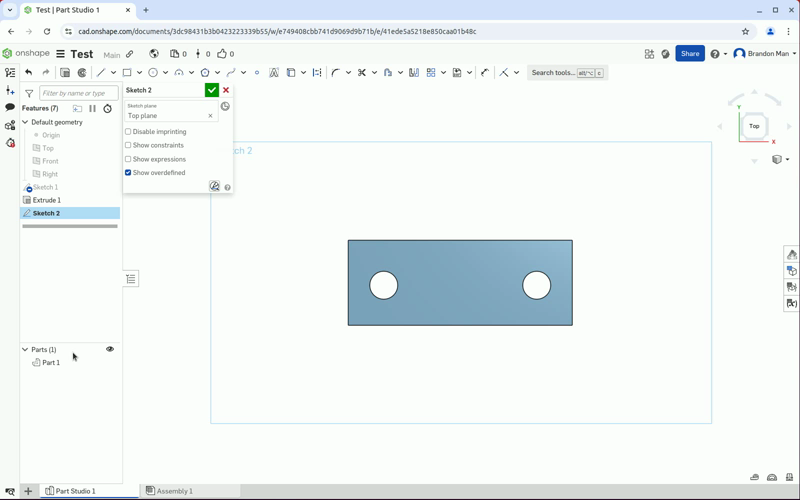
key(y)
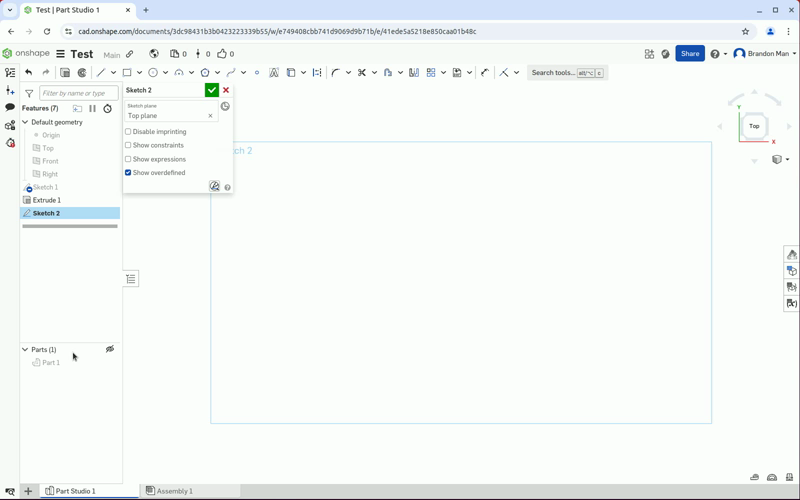
key(c)
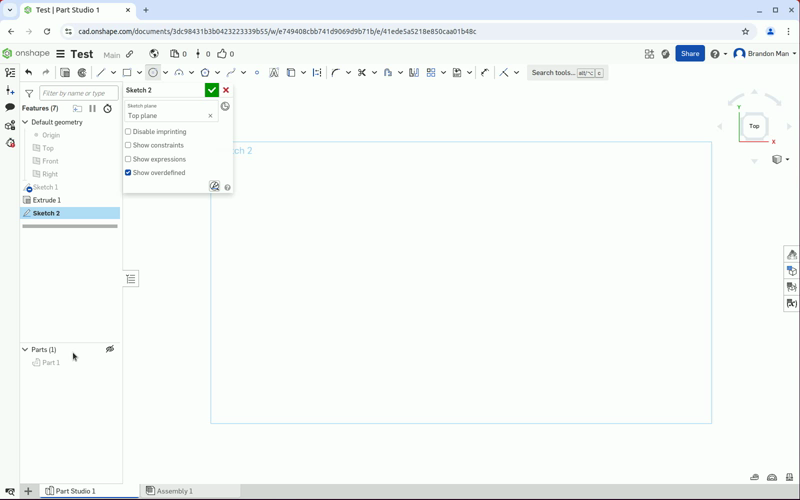
key_down(shift)
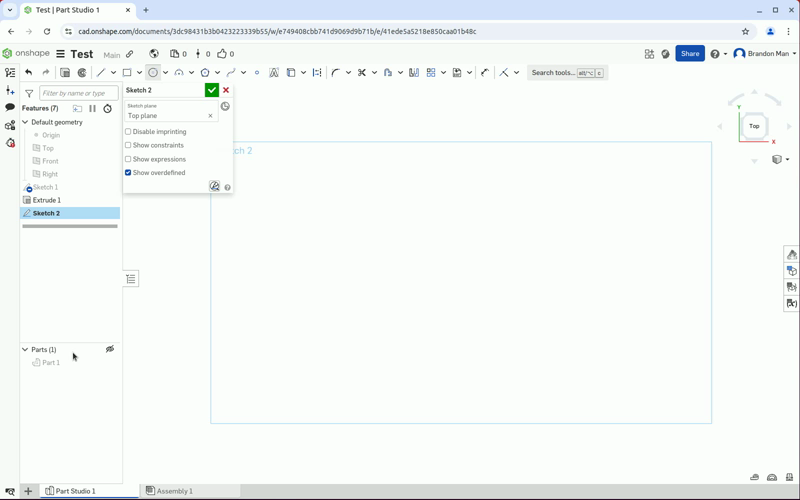
mouse_move(538, 285)
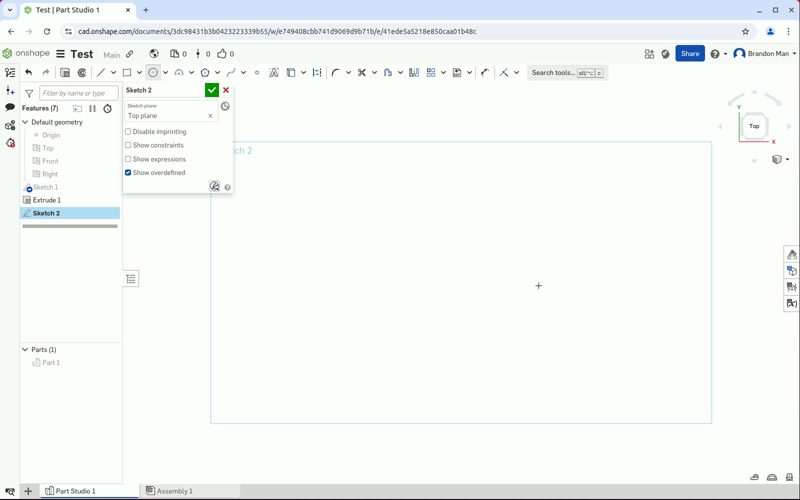
click(538, 285)
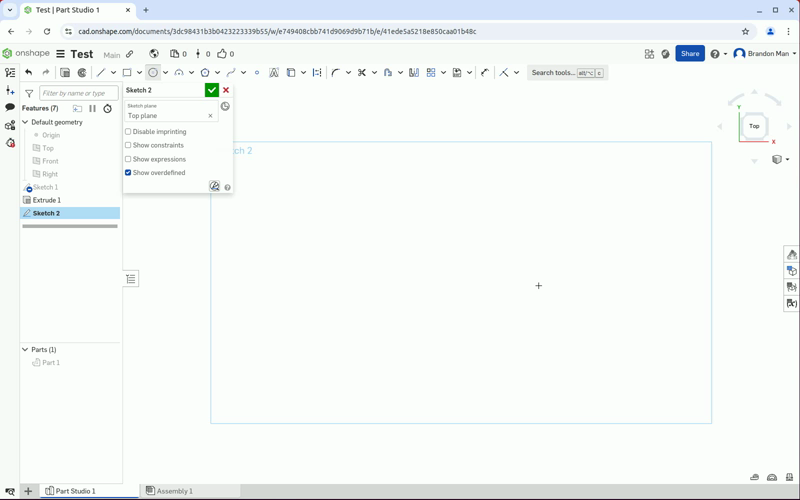
key_up(shift)
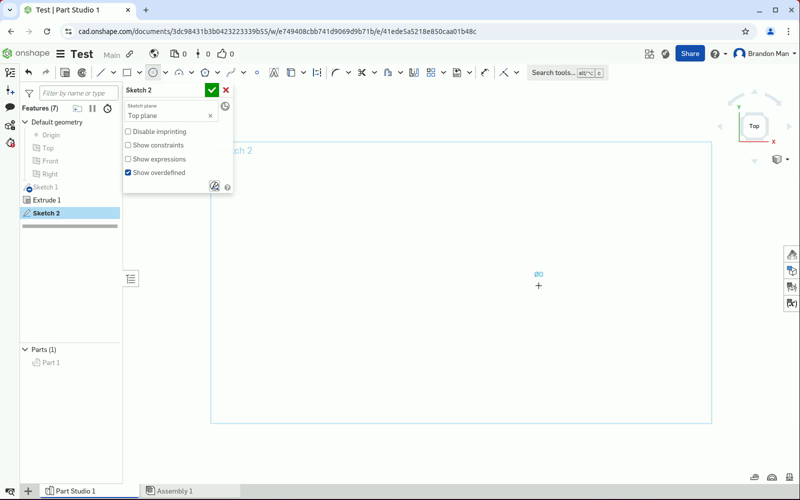
mouse_move(553, 285)
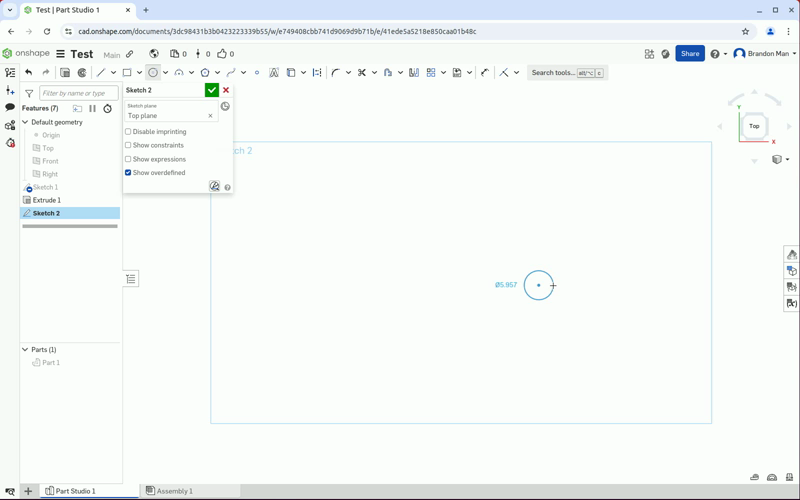
click(553, 285)
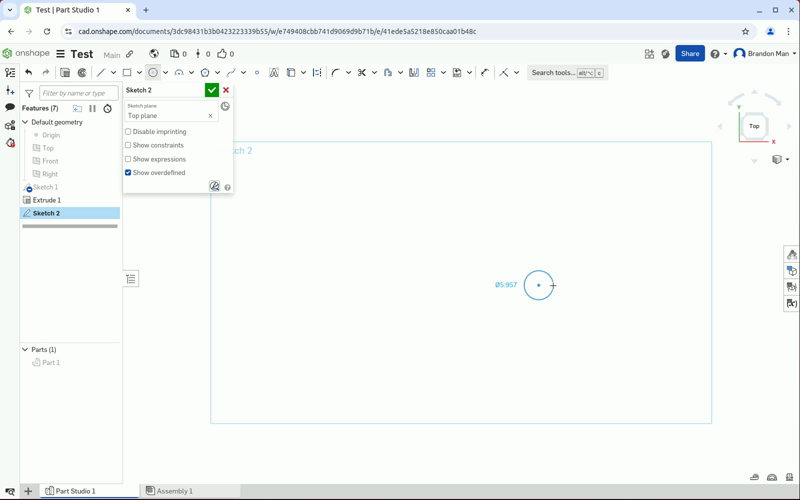
key(esc)
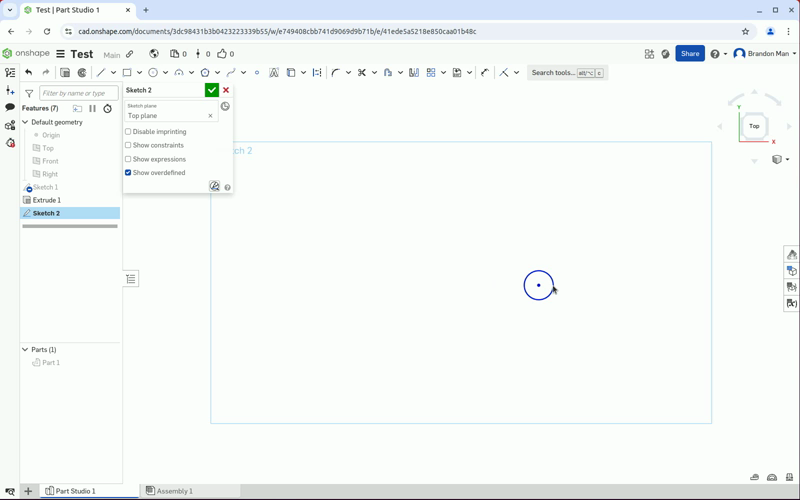
key(c)
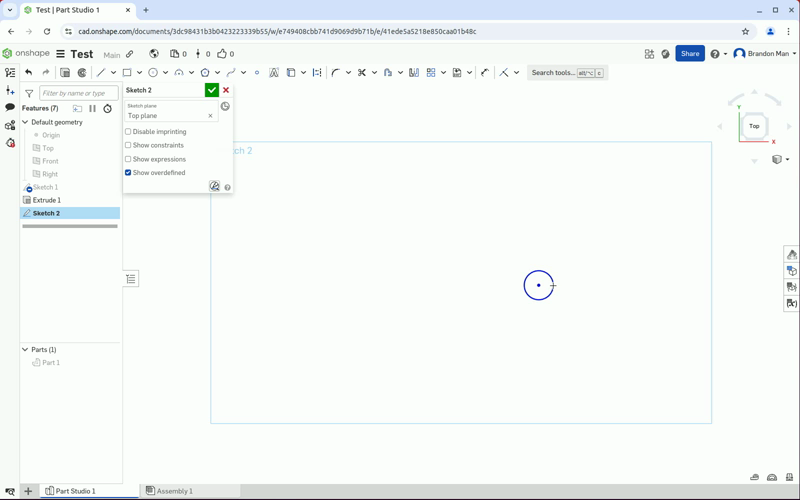
key_down(shift)
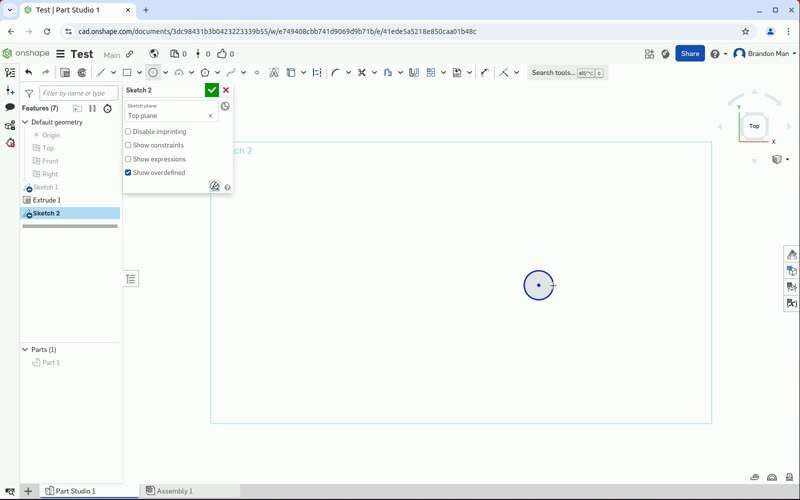
mouse_move(538, 285)
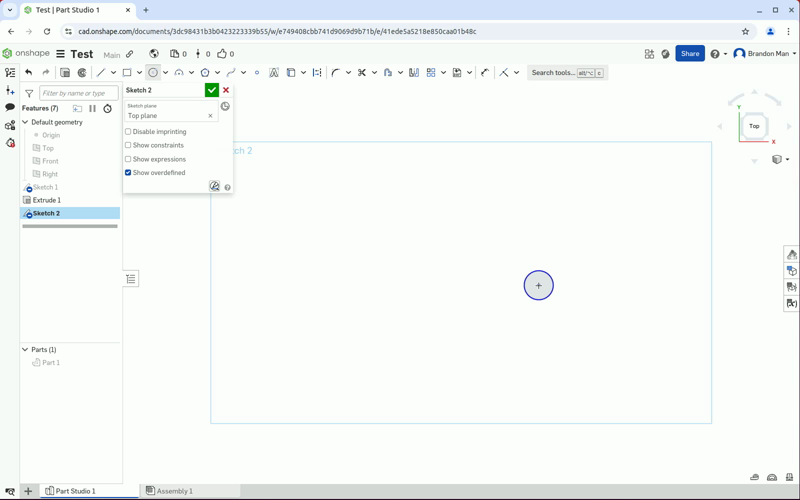
click(538, 285)
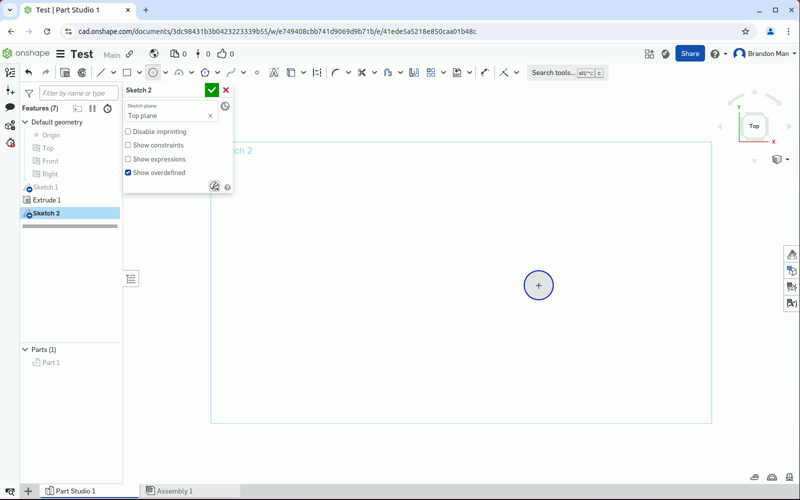
key_up(shift)
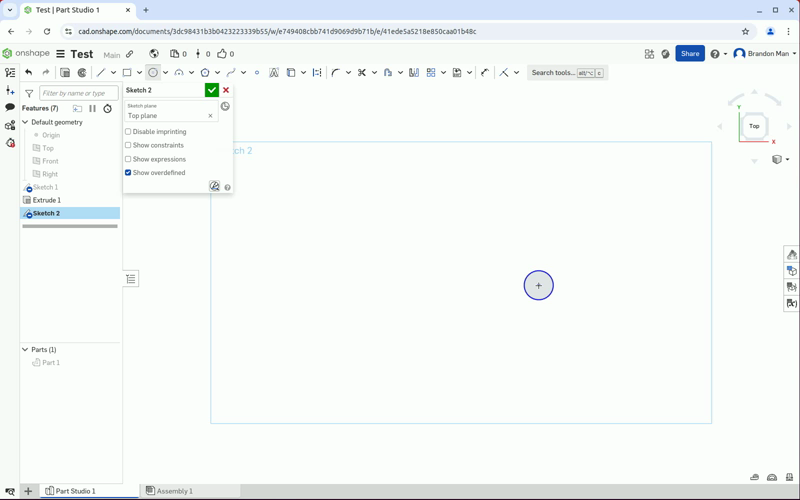
mouse_move(547, 285)
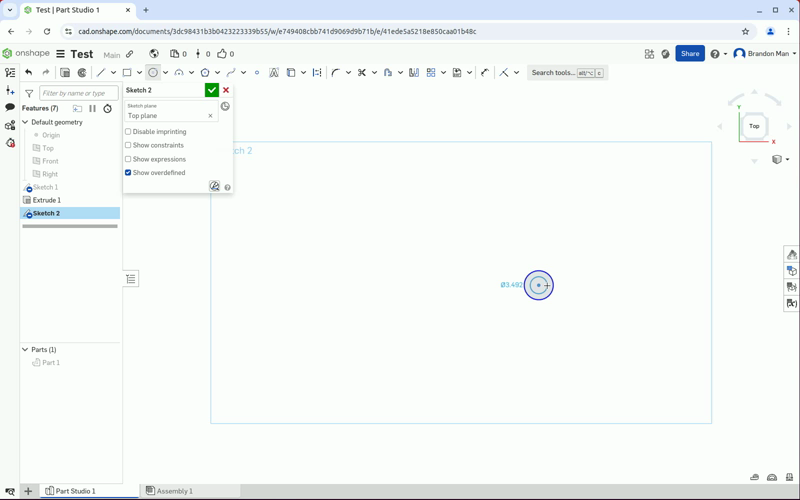
click(547, 285)
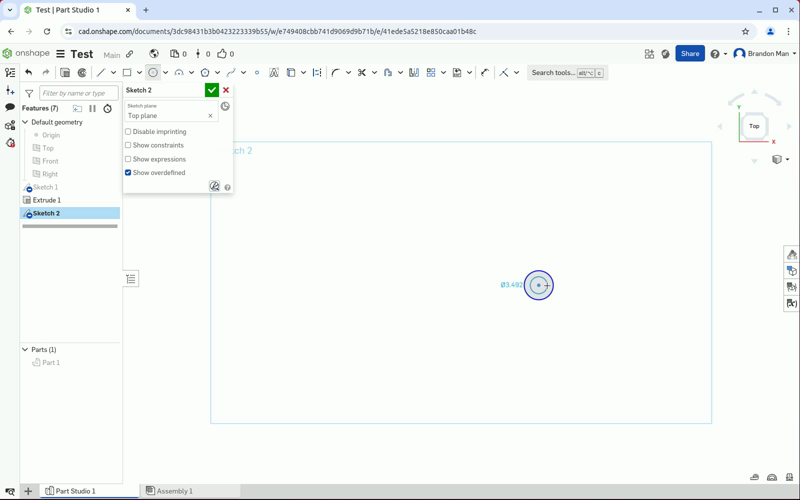
key(esc)
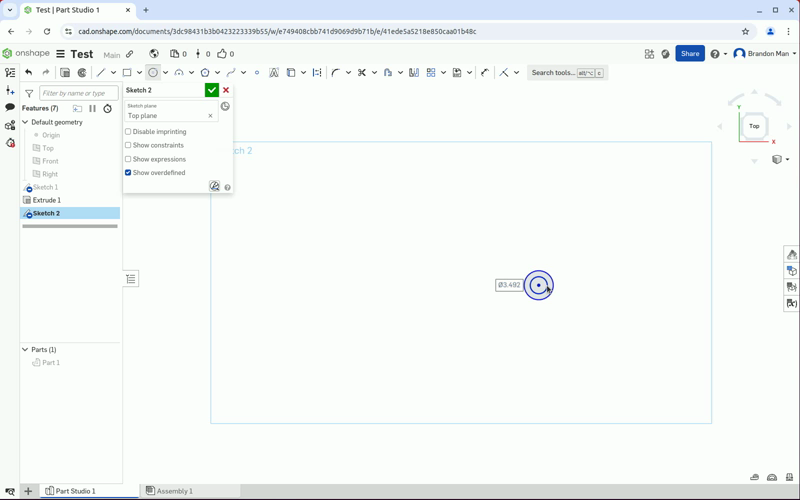
mouse_move(546, 273)
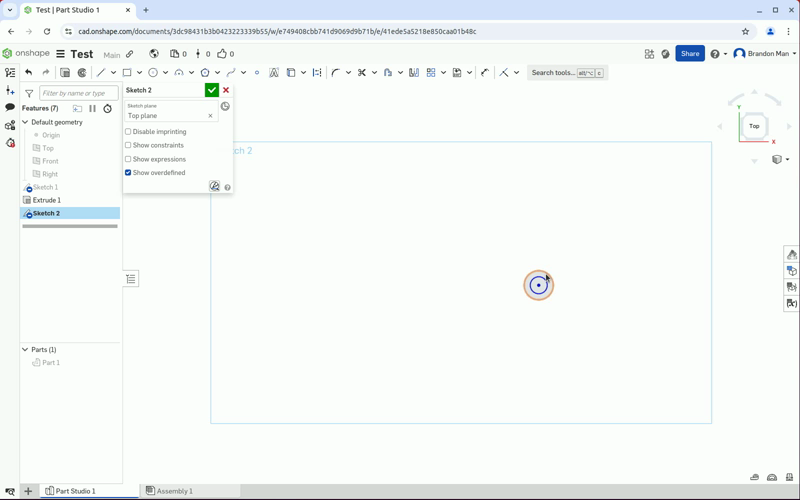
scroll(6)
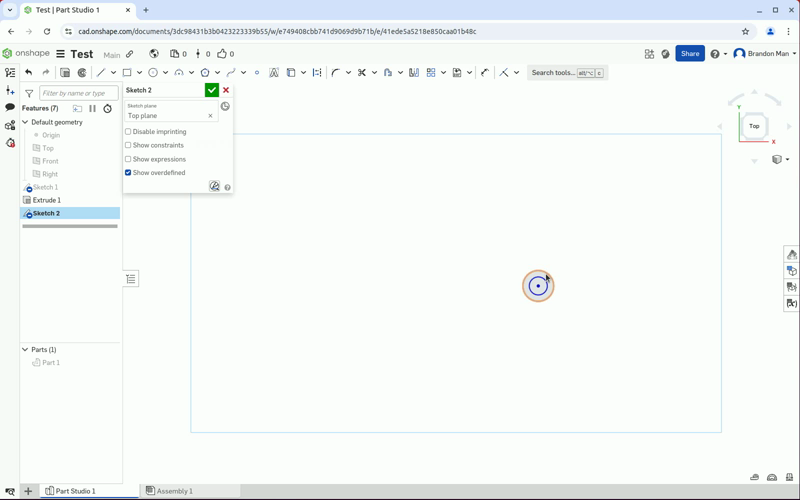
scroll(6)
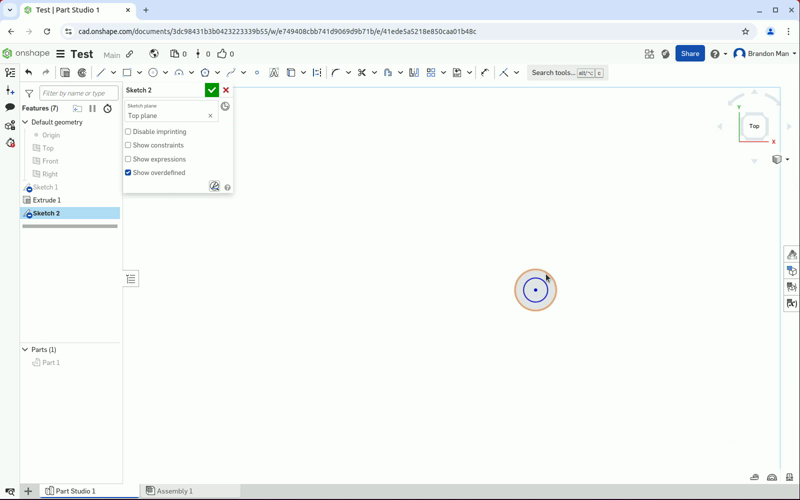
scroll(6)
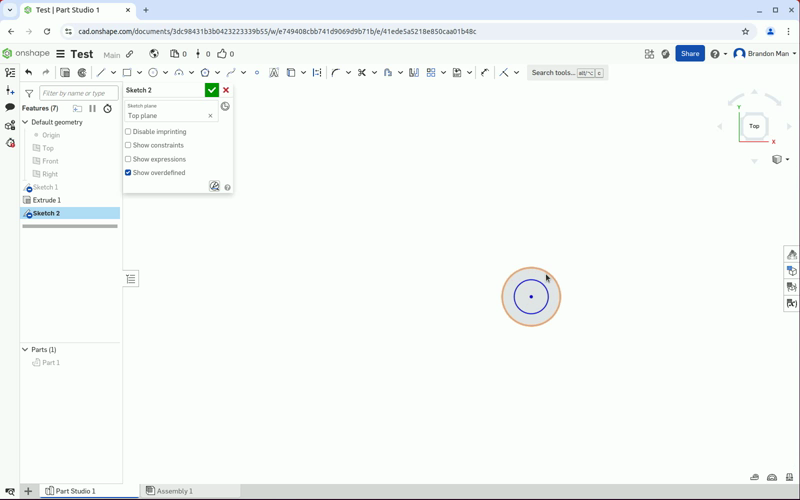
scroll(6)
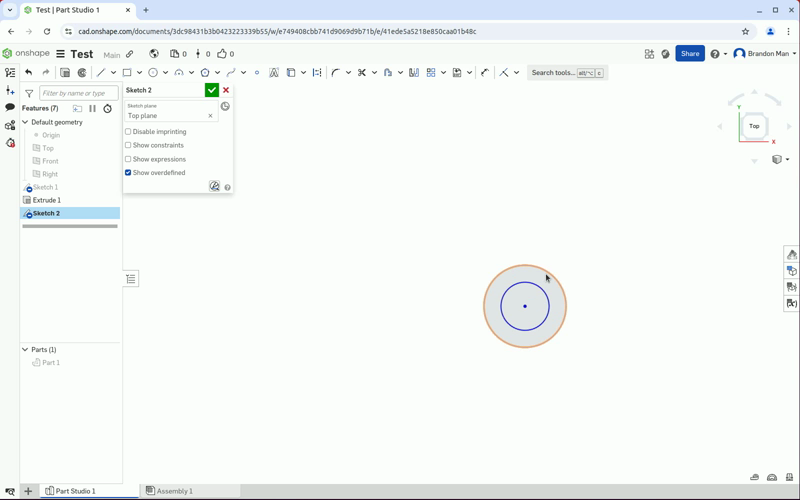
scroll(6)
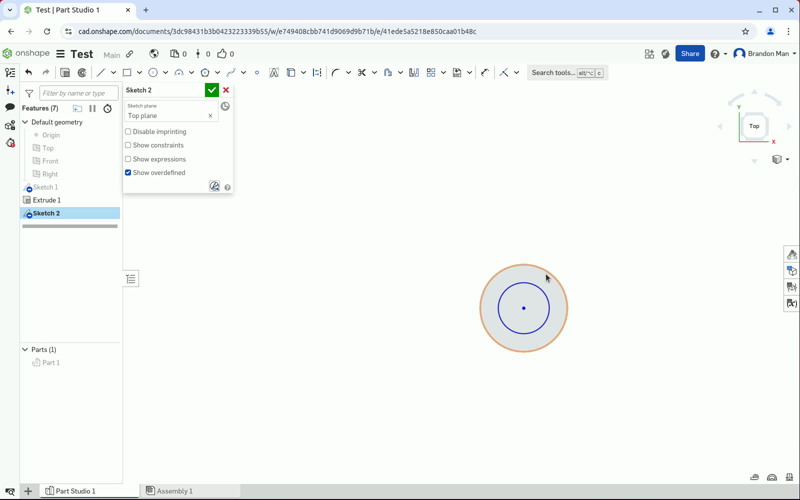
scroll(6)
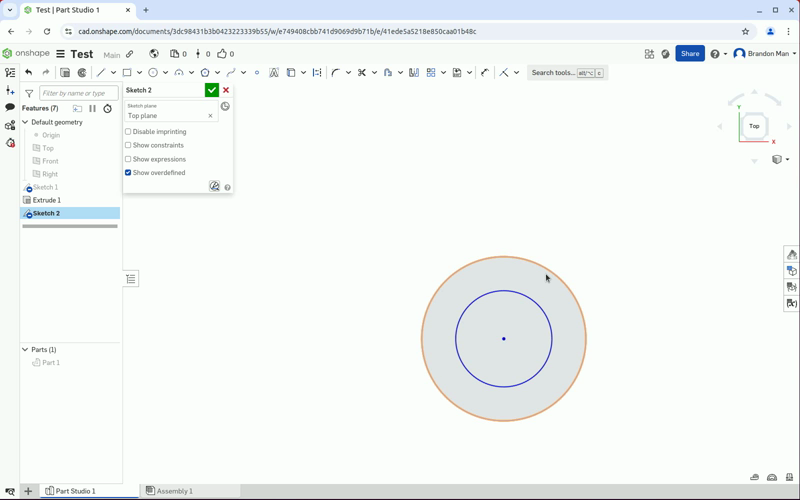
scroll(6)
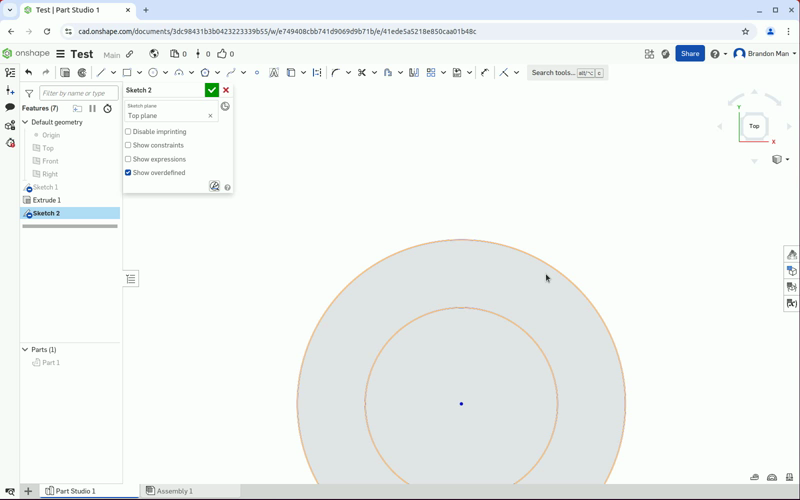
click(546, 273)
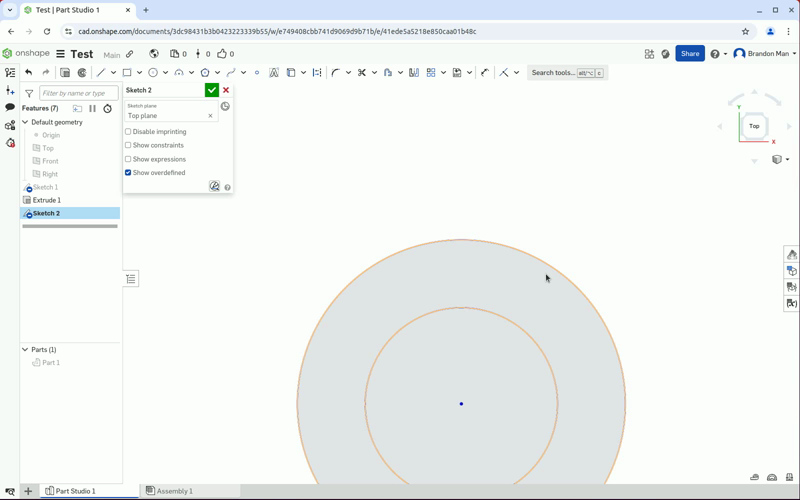
scroll(-6)
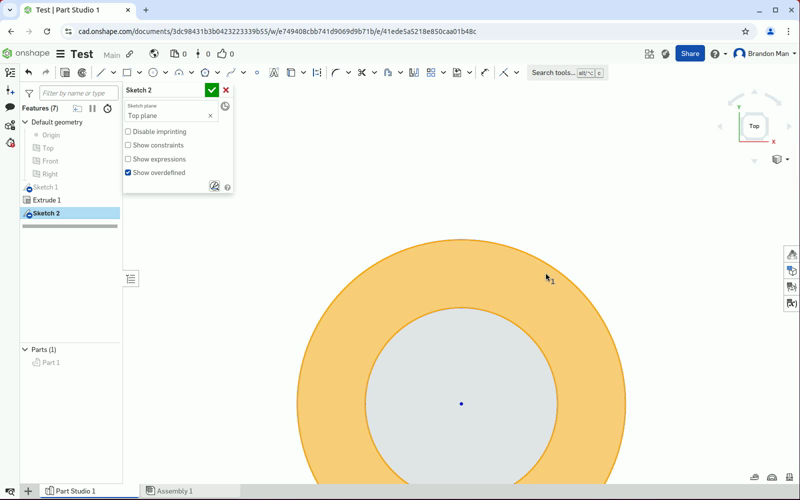
scroll(-6)
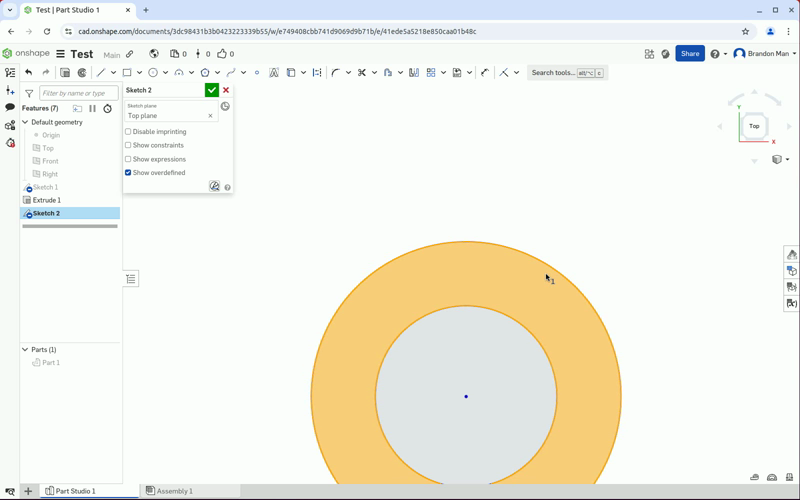
scroll(-6)
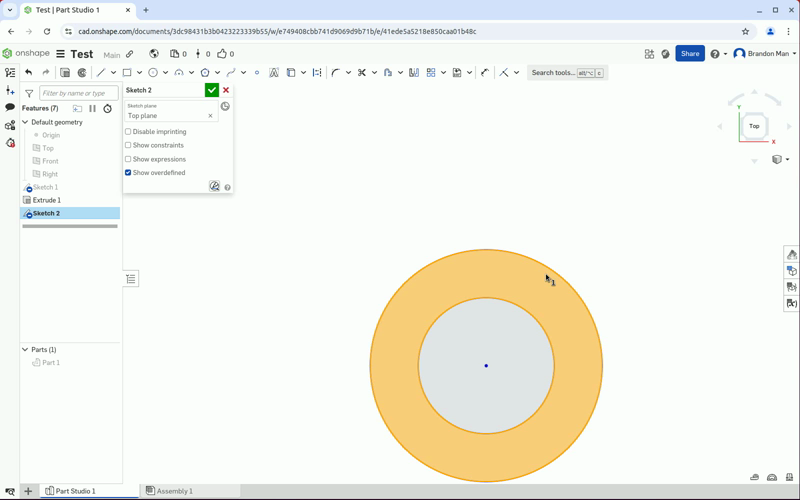
scroll(-6)
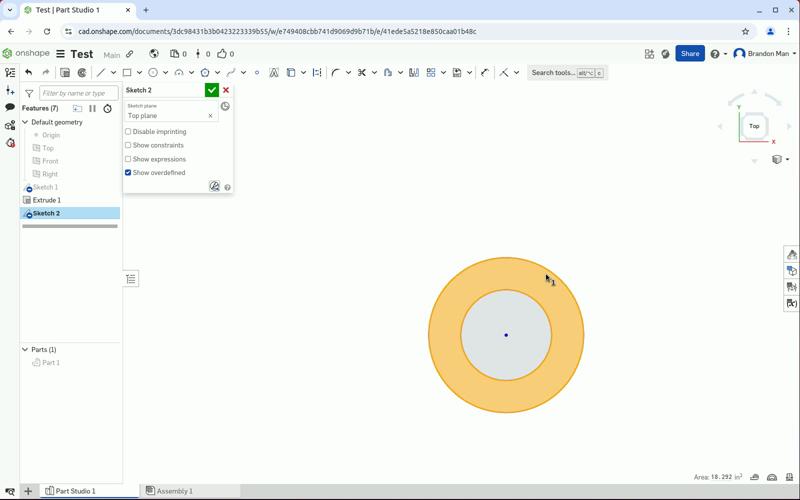
scroll(-6)
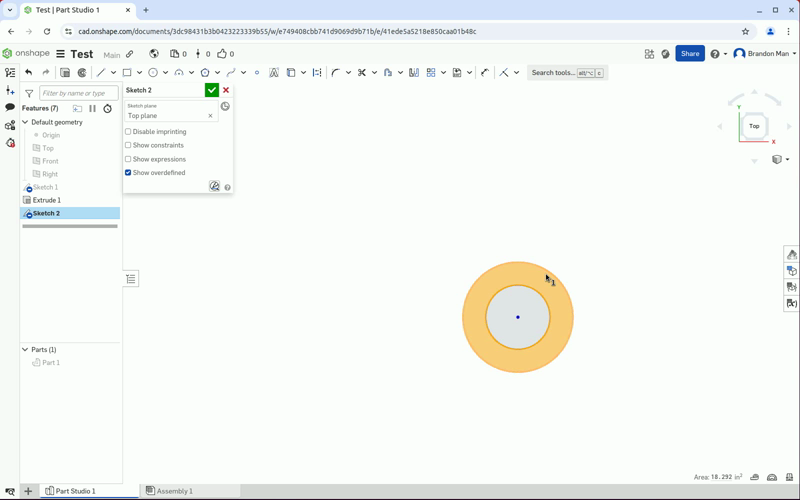
scroll(-6)
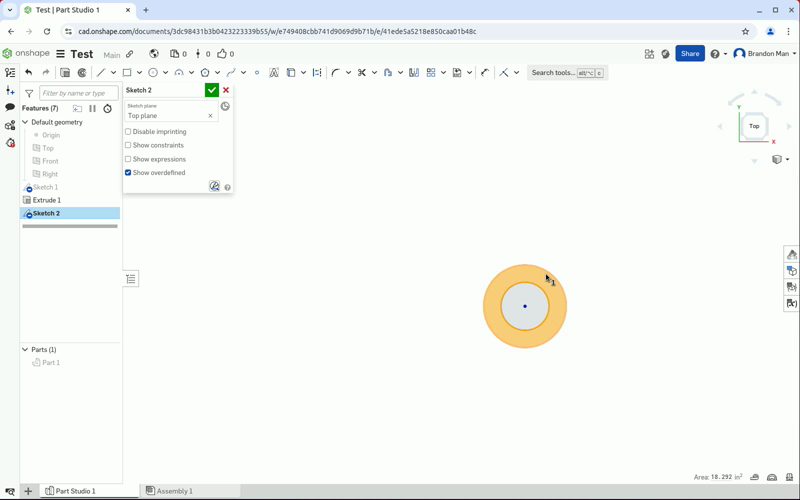
scroll(-6)
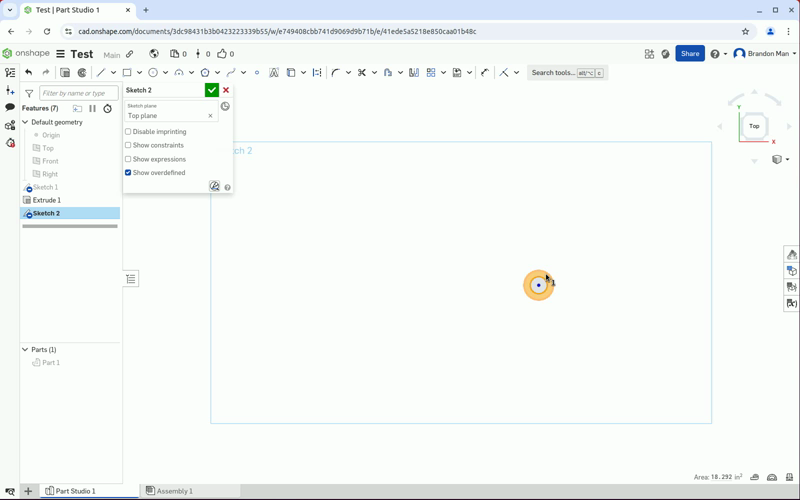
mouse_move(73, 352)
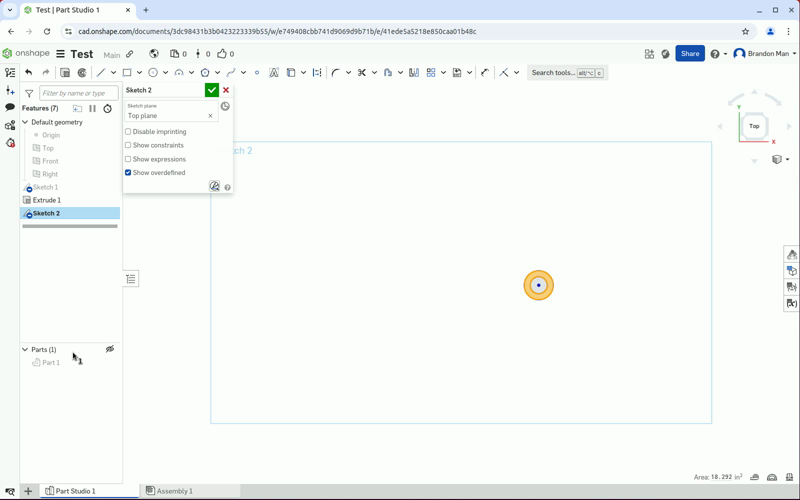
key(shift+y)
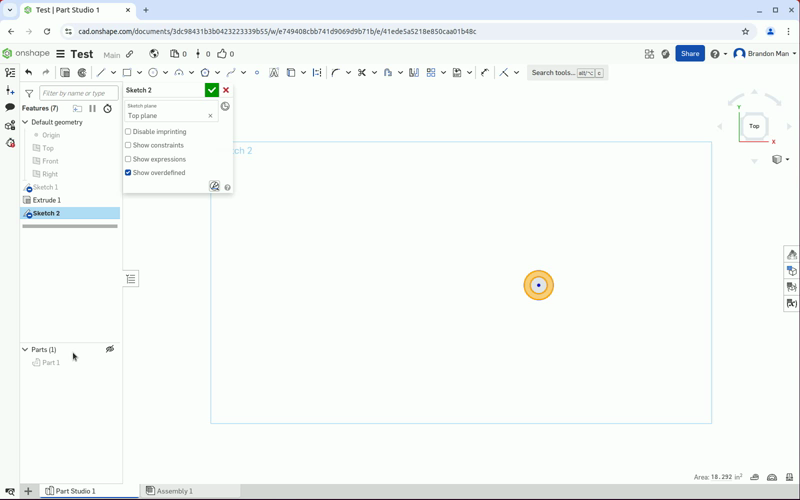
key(shift+e)
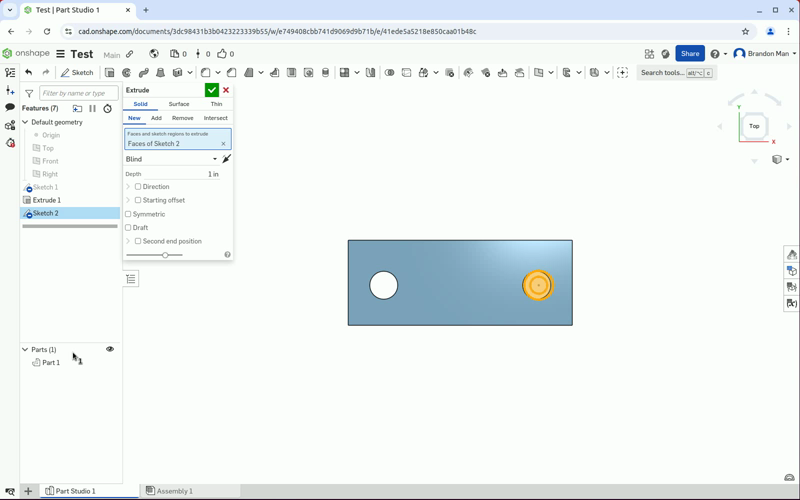
mouse_move(143, 106)
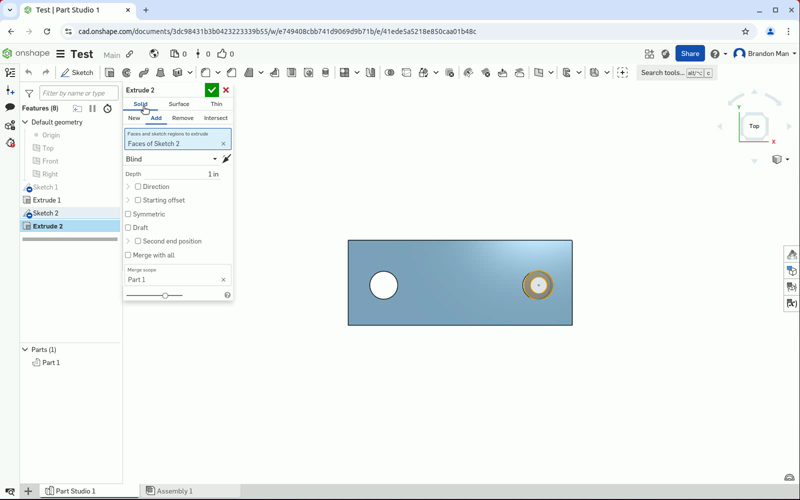
click(143, 106)
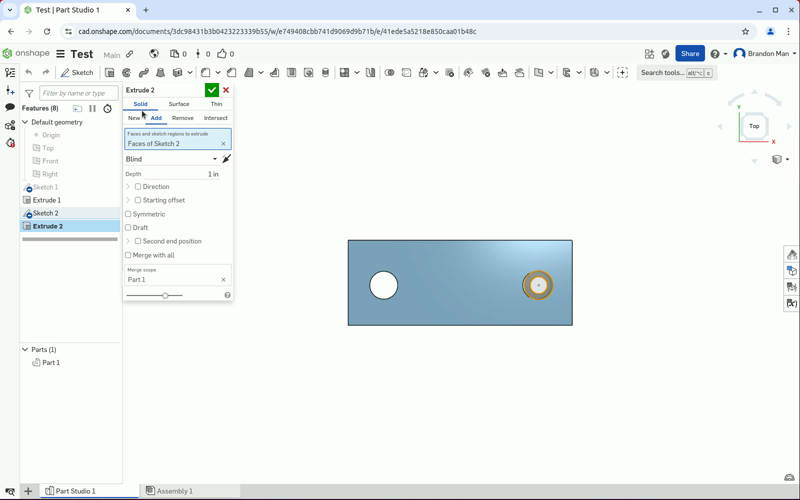
mouse_move(137, 120)
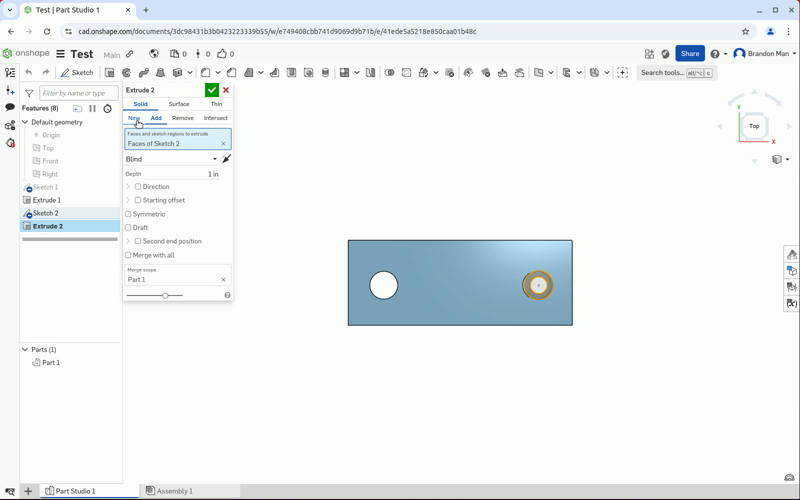
click(137, 120)
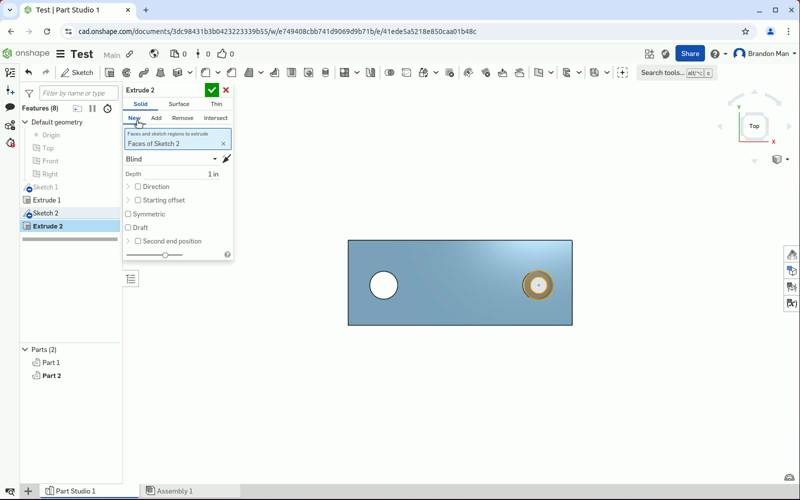
key(tab, 4)
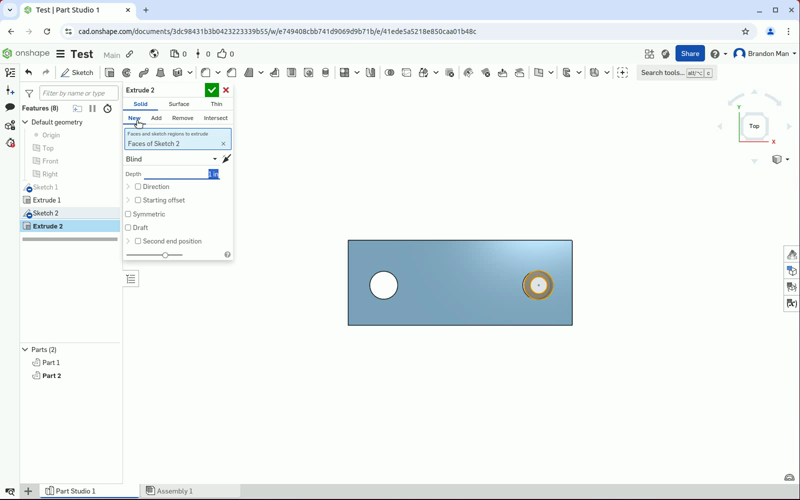
text(-5.777)
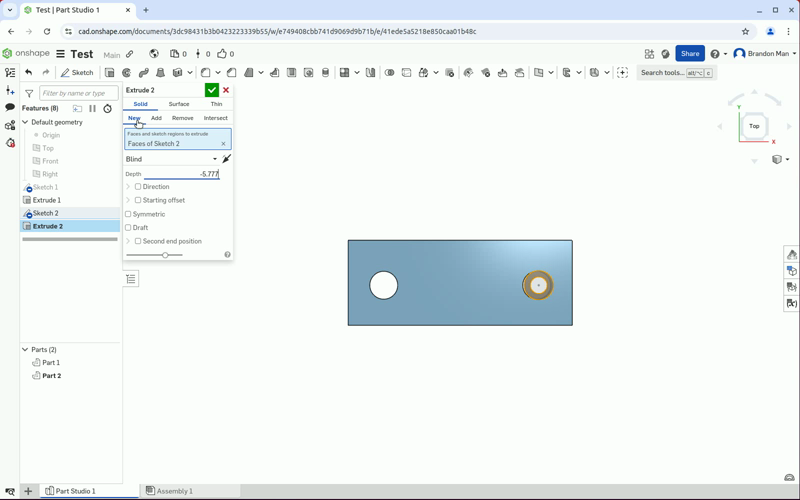
key(enter)
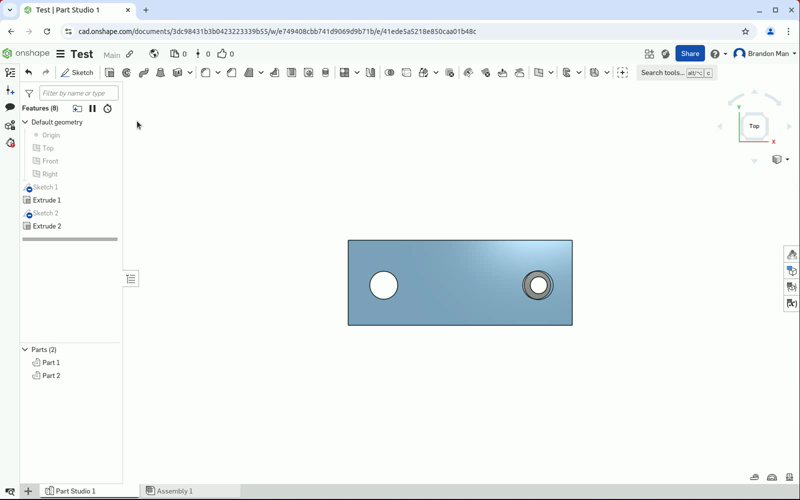
key(shift+h)
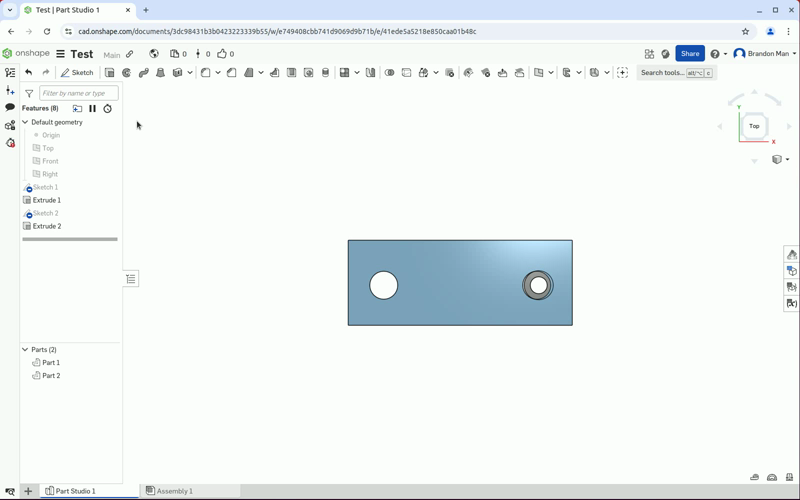
key(shift+h)
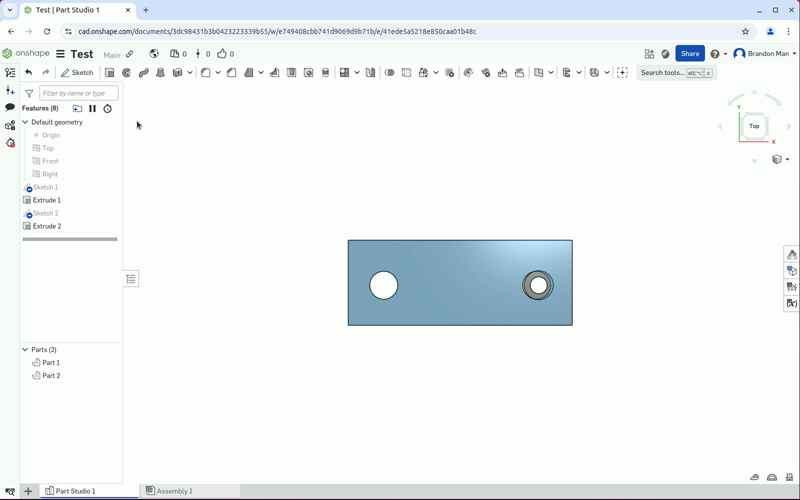
mouse_move(73, 189)
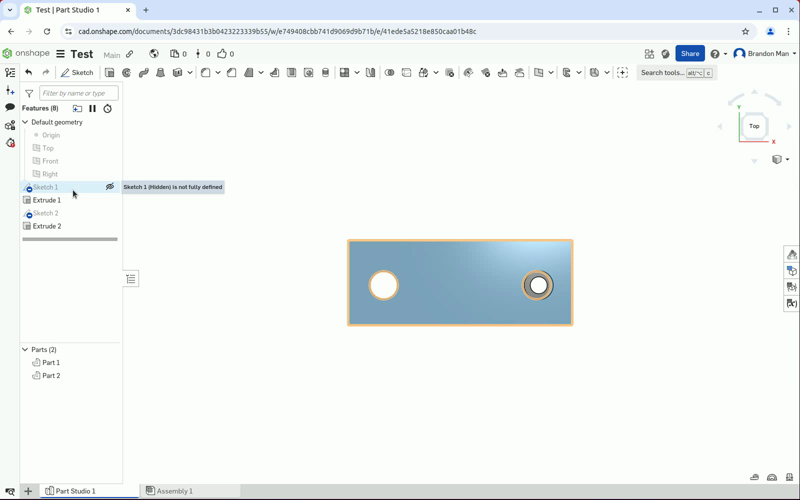
click(73, 189)
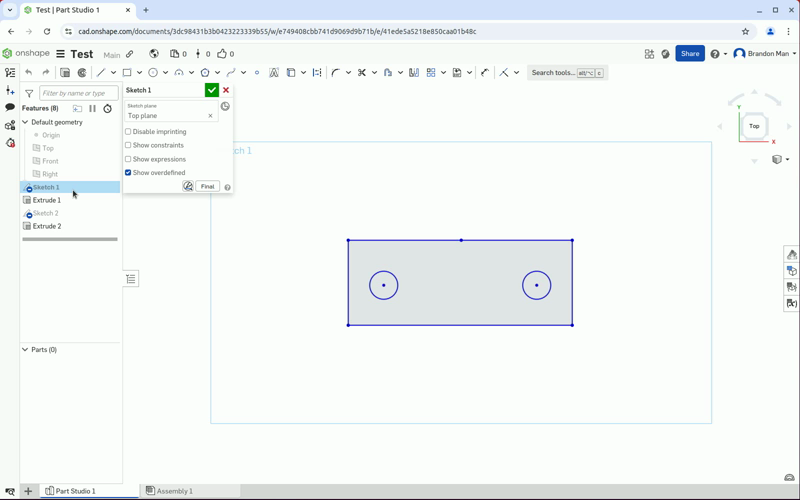
mouse_move(229, 92)
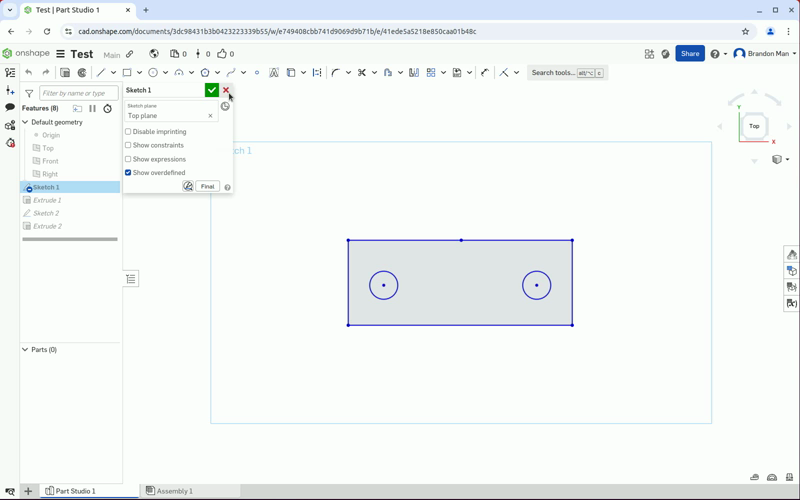
click(229, 92)
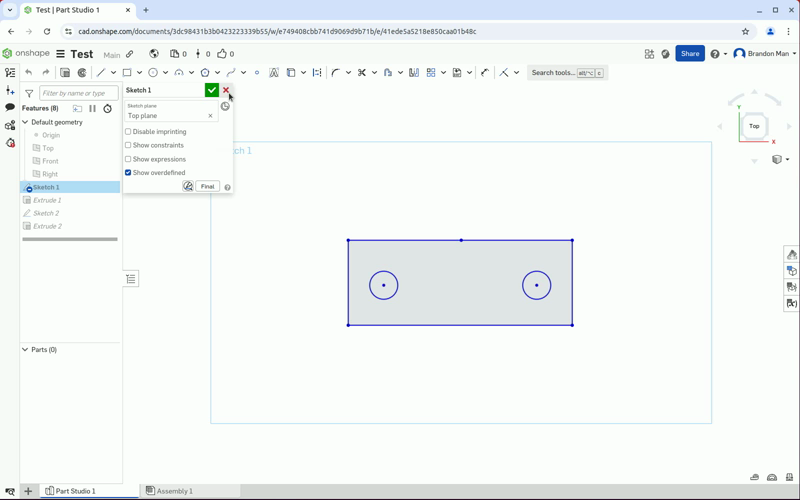
key(shift+s)
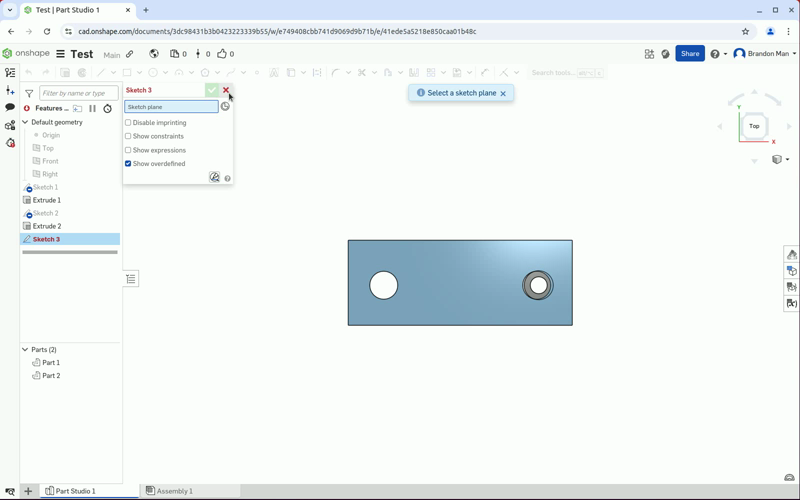
mouse_move(73, 150)
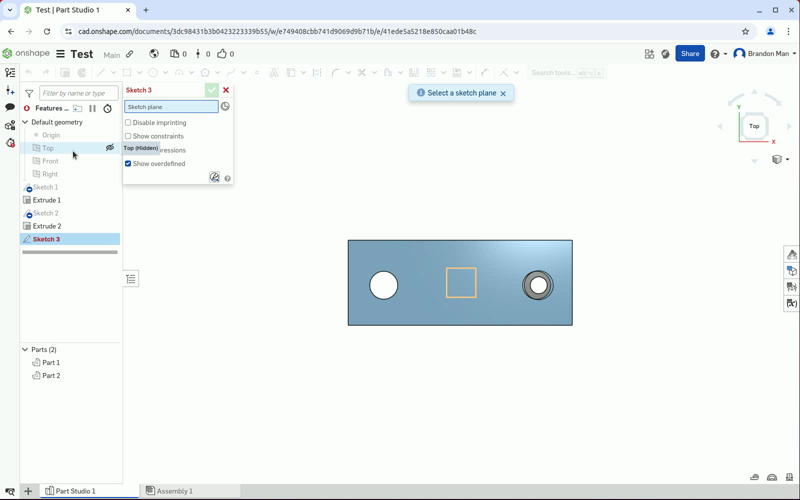
click(73, 150)
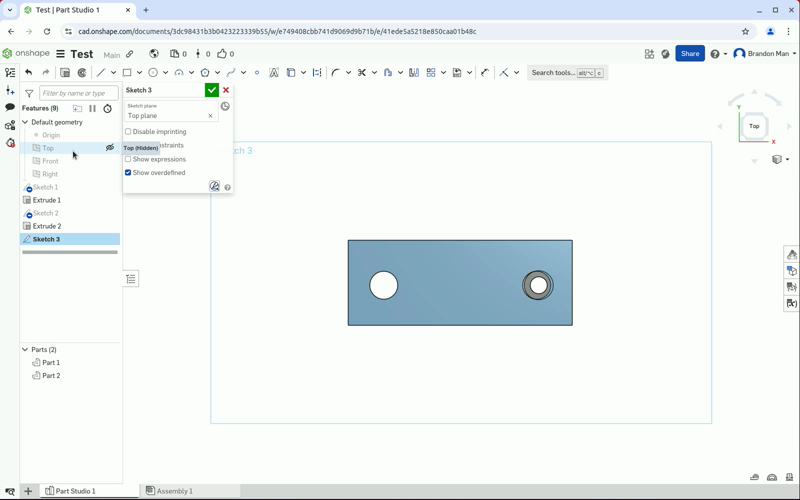
mouse_move(73, 352)
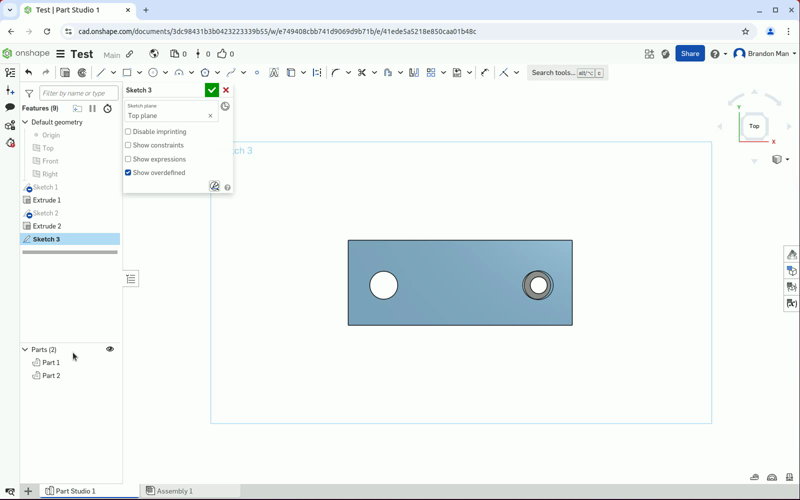
key(y)
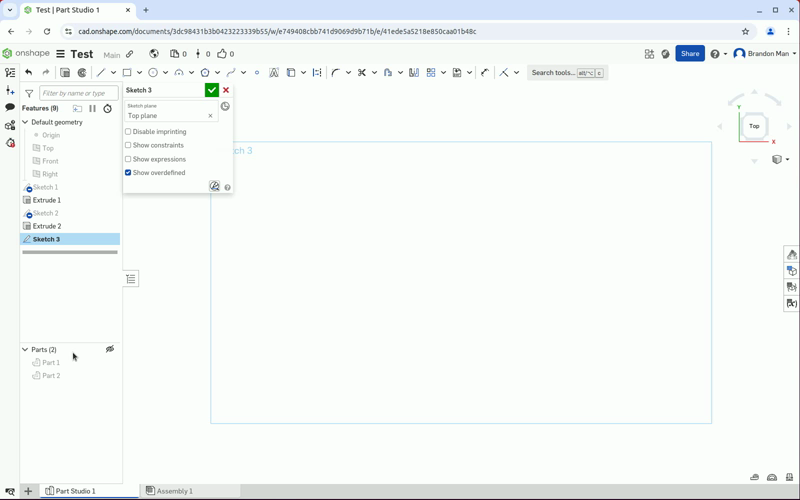
key(c)
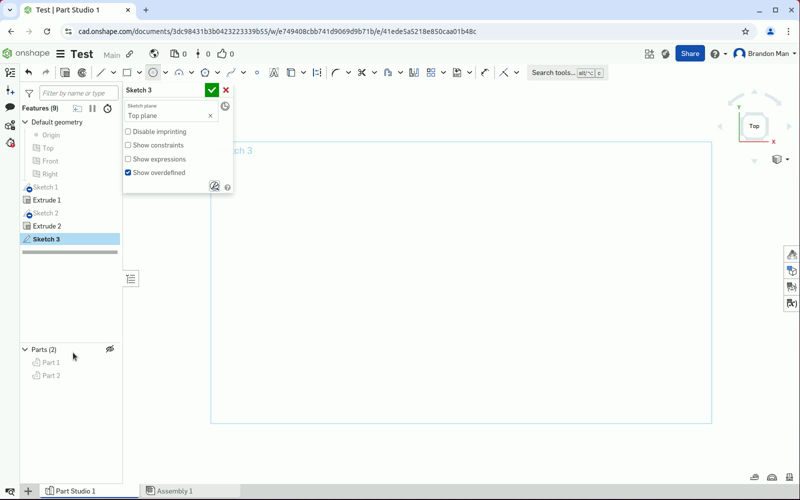
key_down(shift)
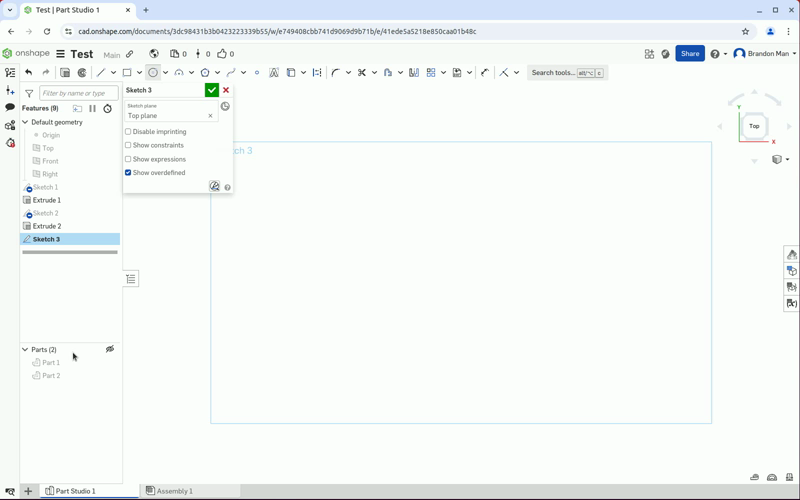
mouse_move(383, 285)
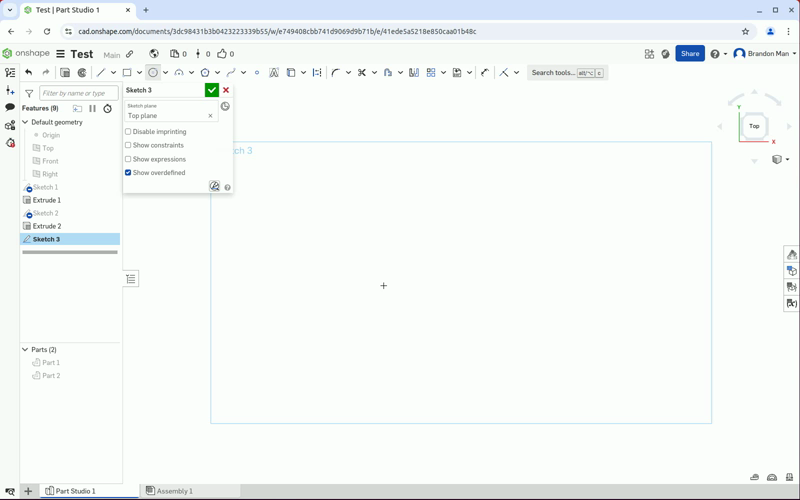
click(383, 285)
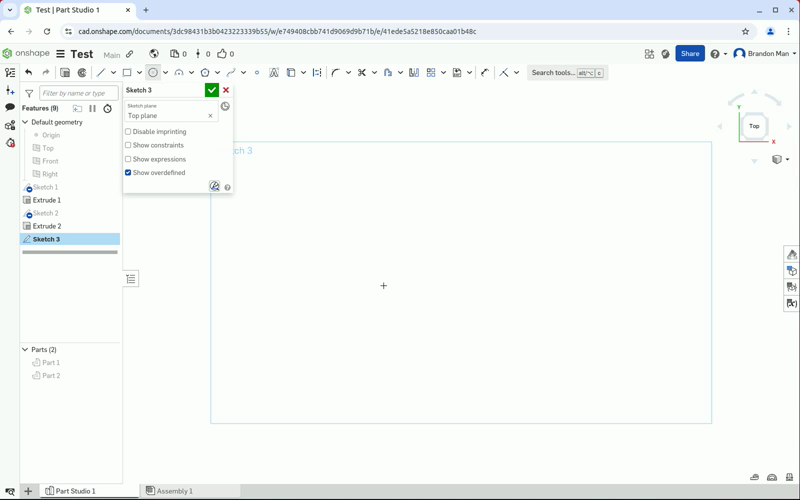
key_up(shift)
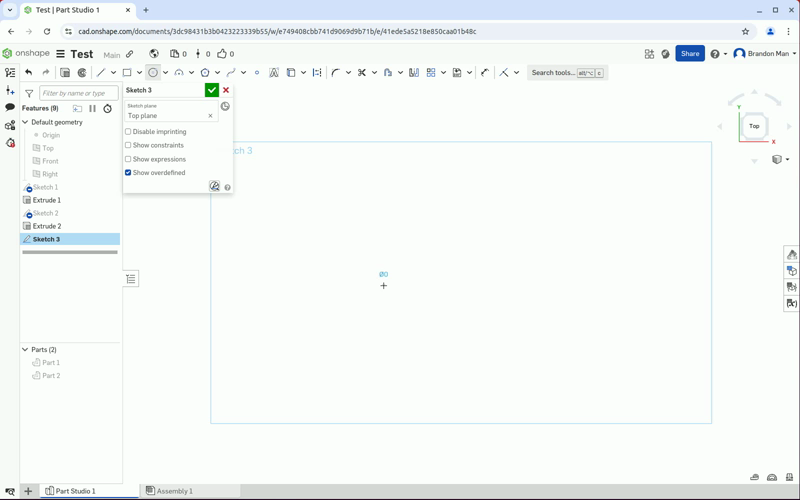
mouse_move(398, 285)
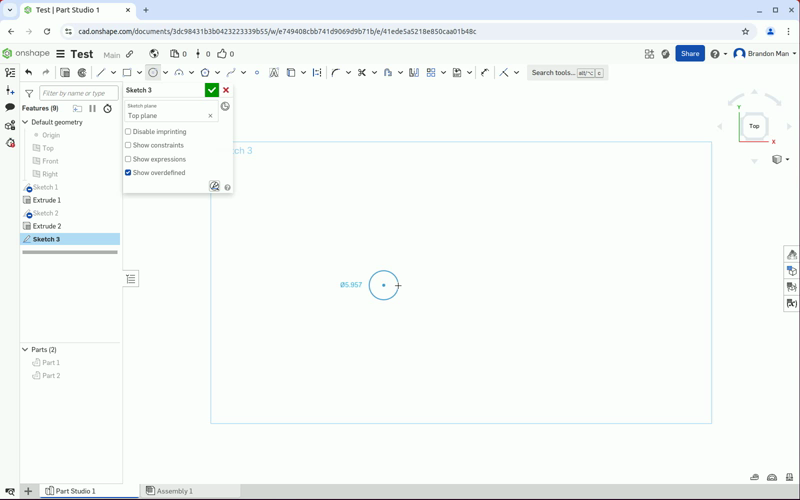
click(398, 285)
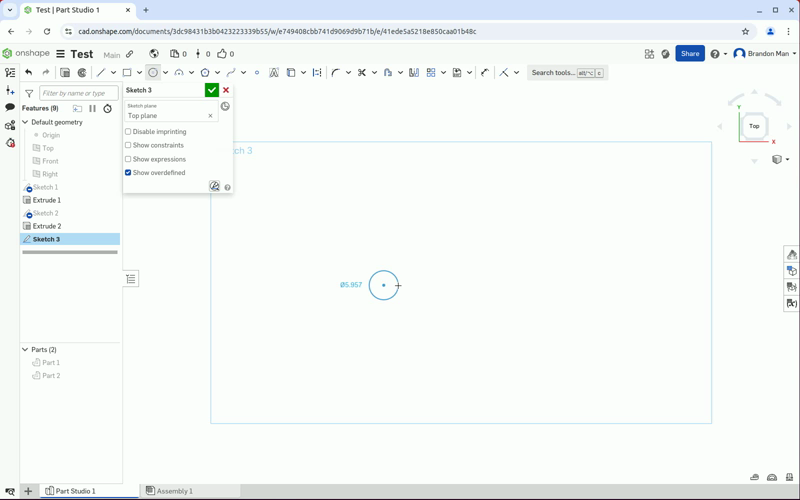
key(esc)
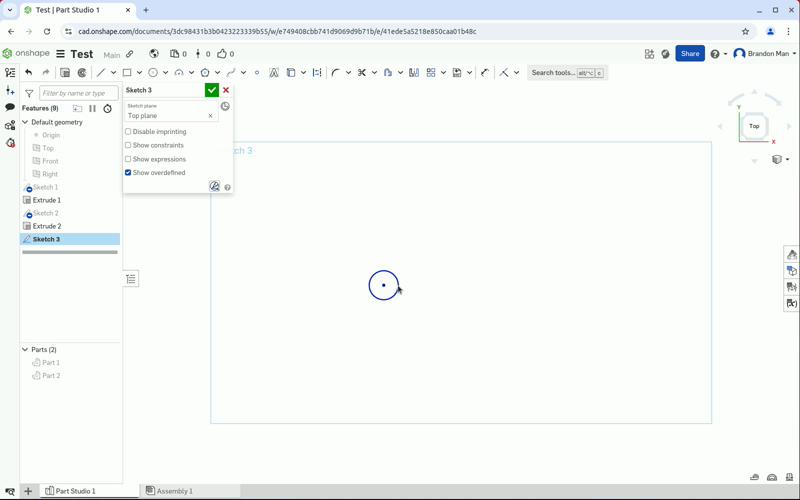
key(c)
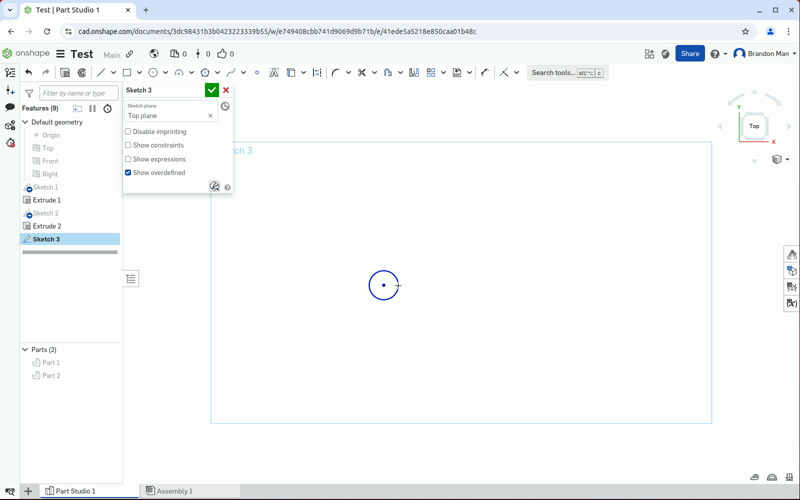
key_down(shift)
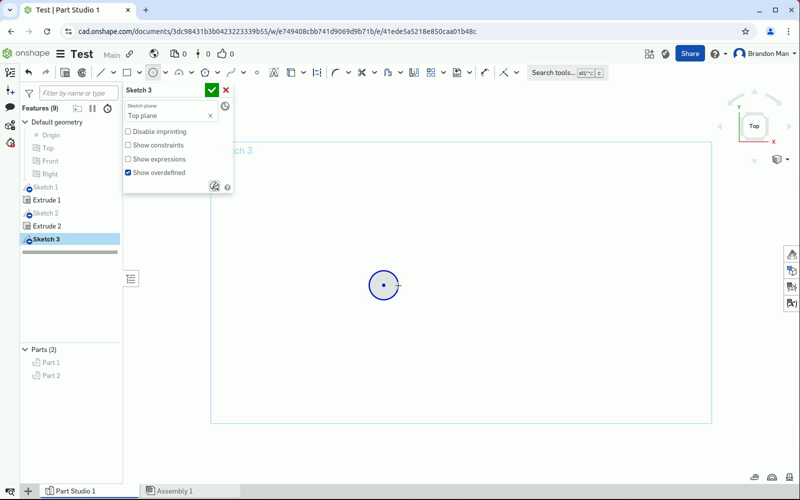
mouse_move(383, 285)
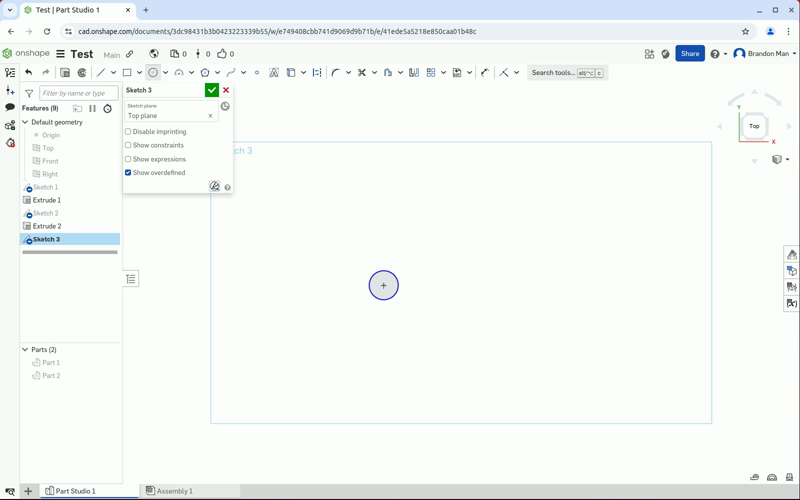
click(383, 285)
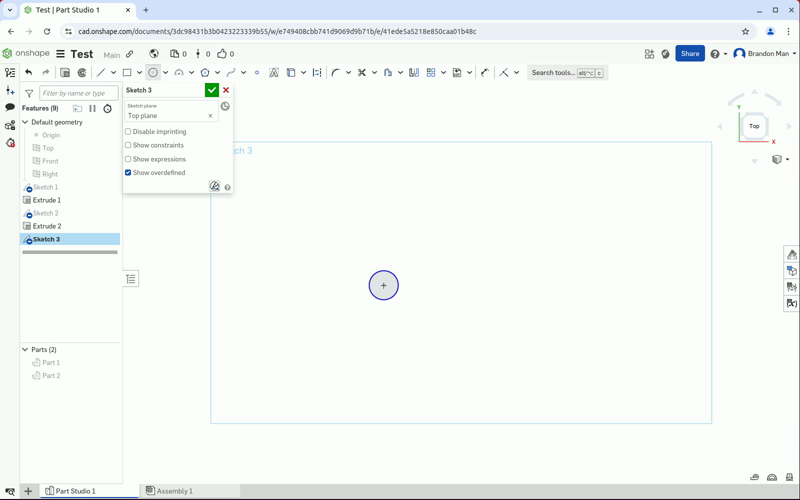
key_up(shift)
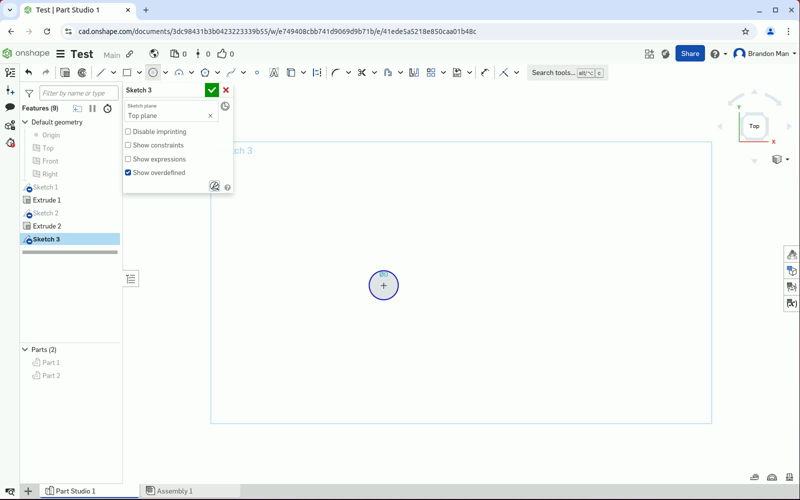
mouse_move(392, 285)
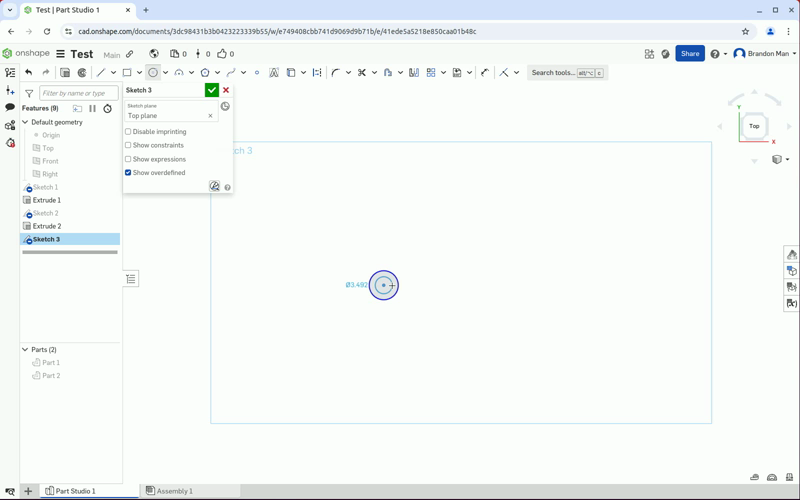
click(392, 285)
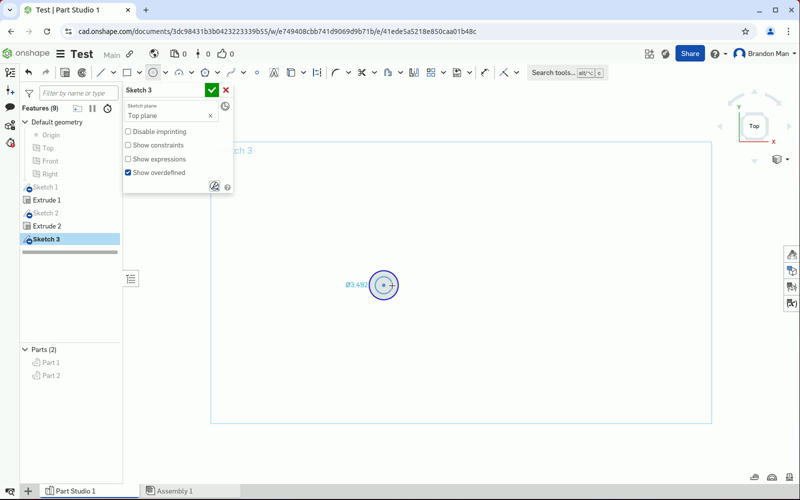
key(esc)
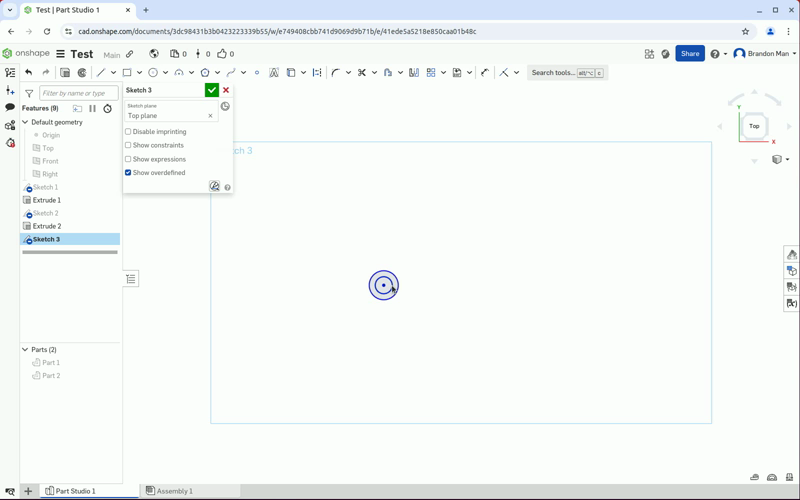
mouse_move(383, 295)
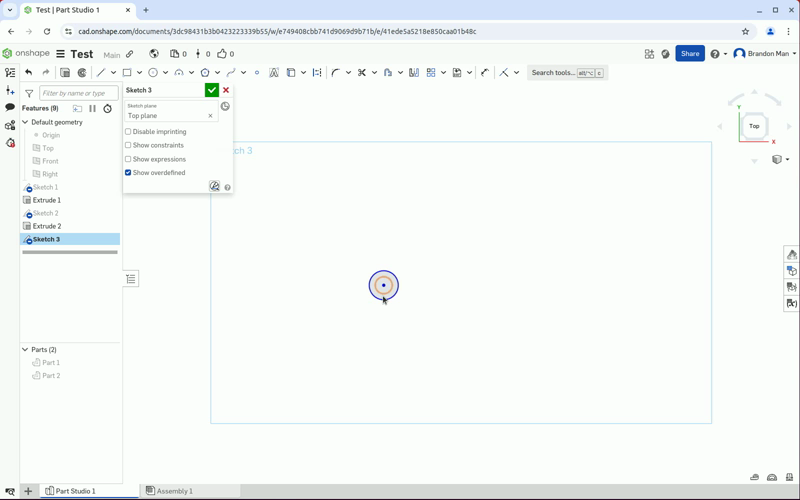
scroll(6)
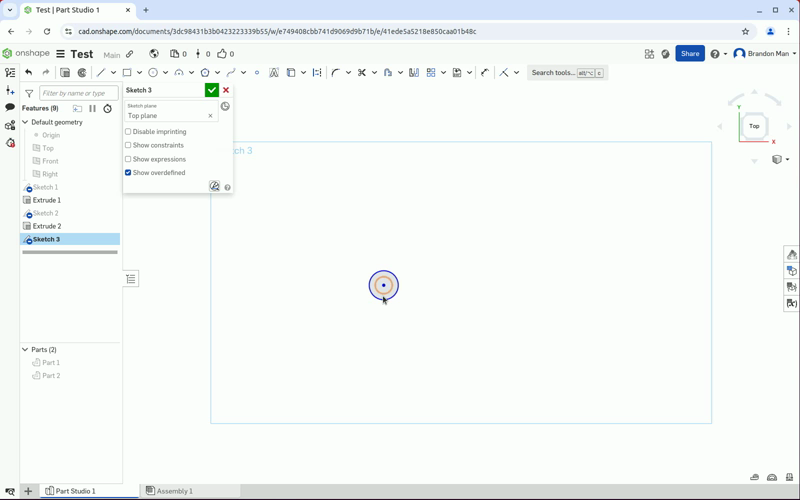
scroll(6)
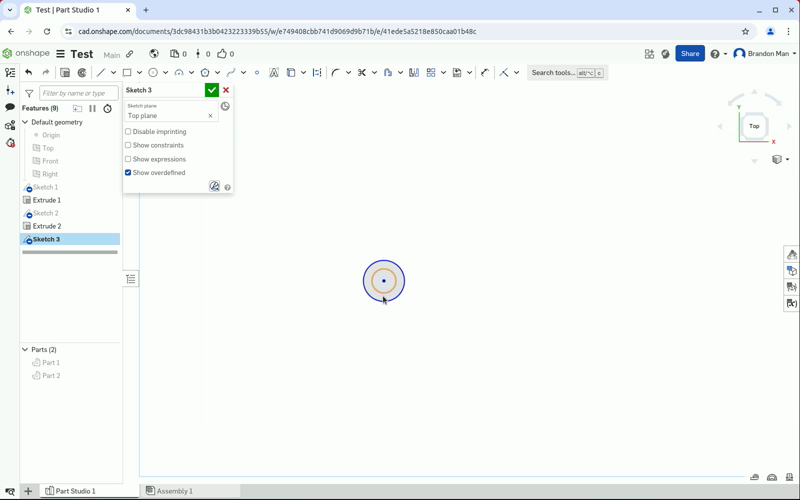
scroll(6)
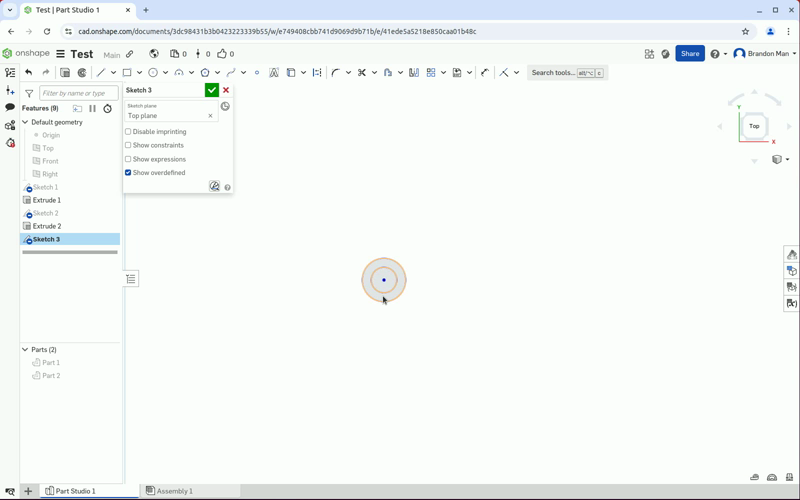
scroll(6)
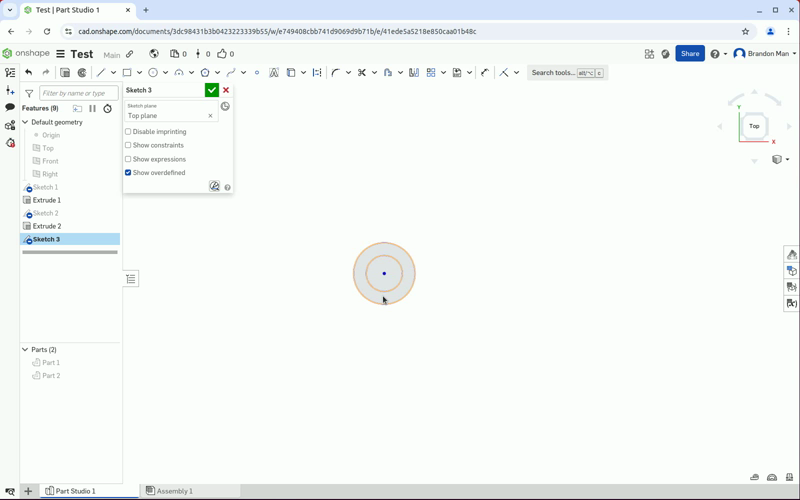
scroll(6)
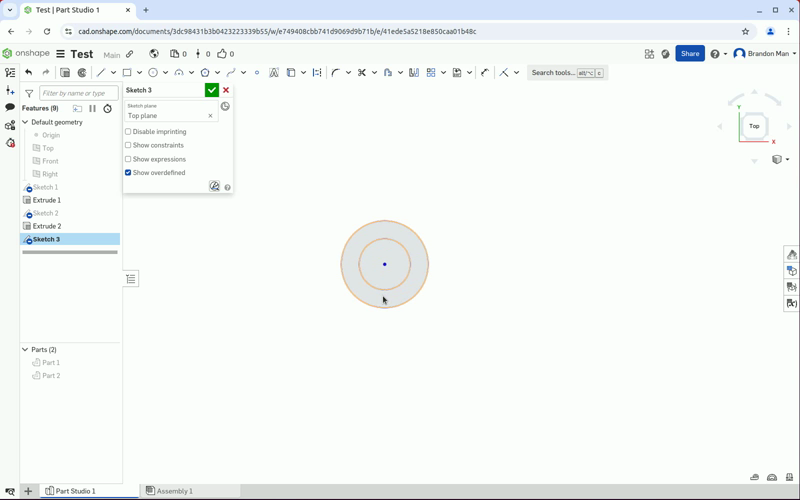
scroll(6)
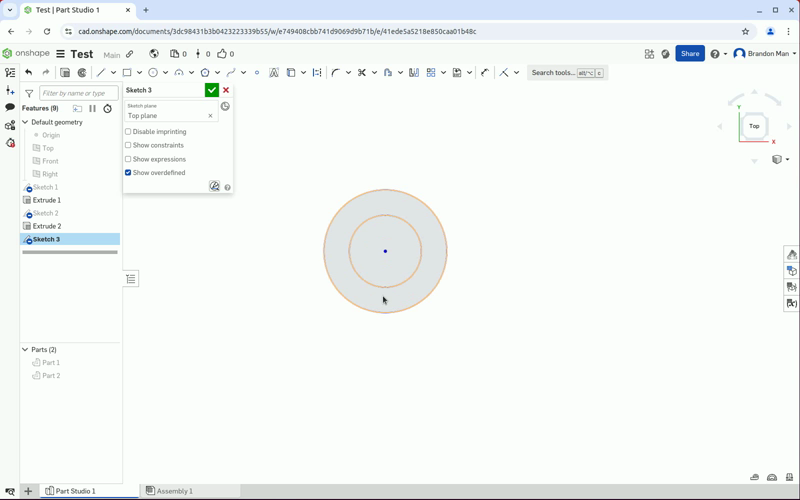
scroll(6)
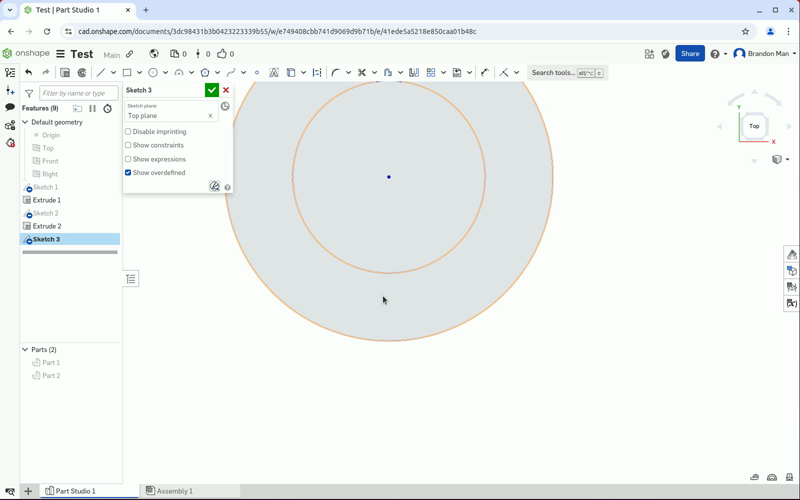
click(383, 295)
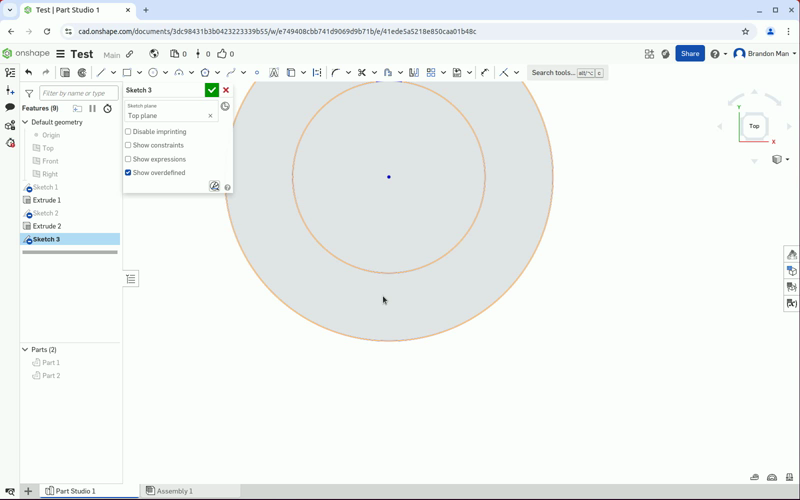
scroll(-6)
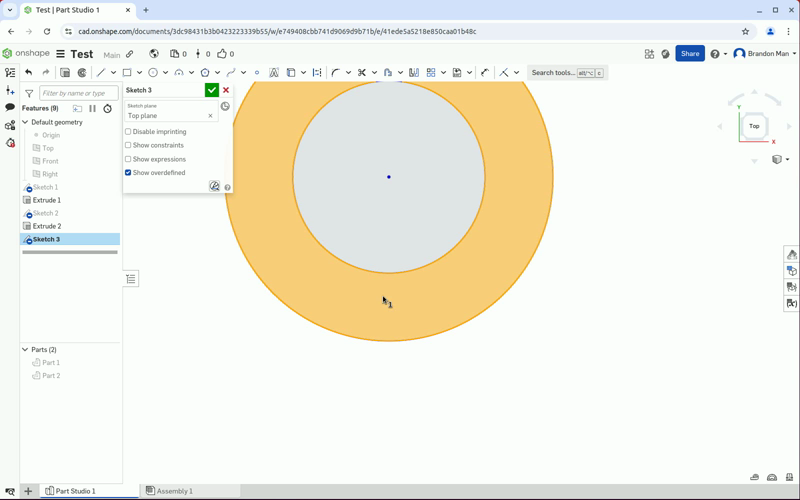
scroll(-6)
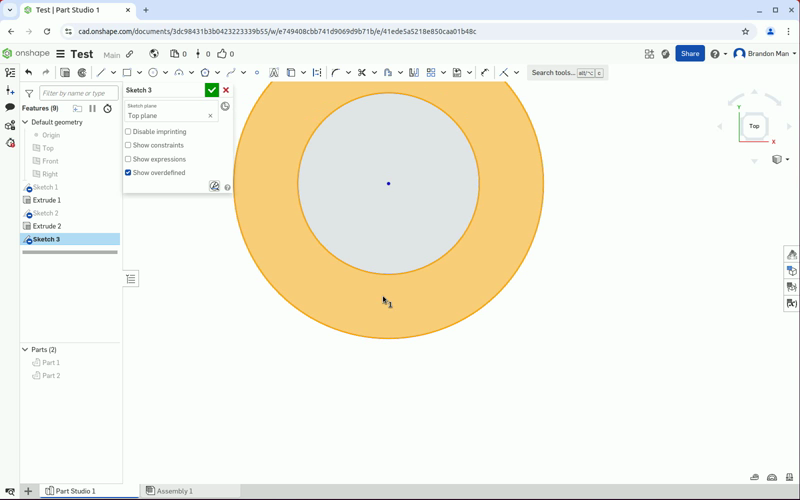
scroll(-6)
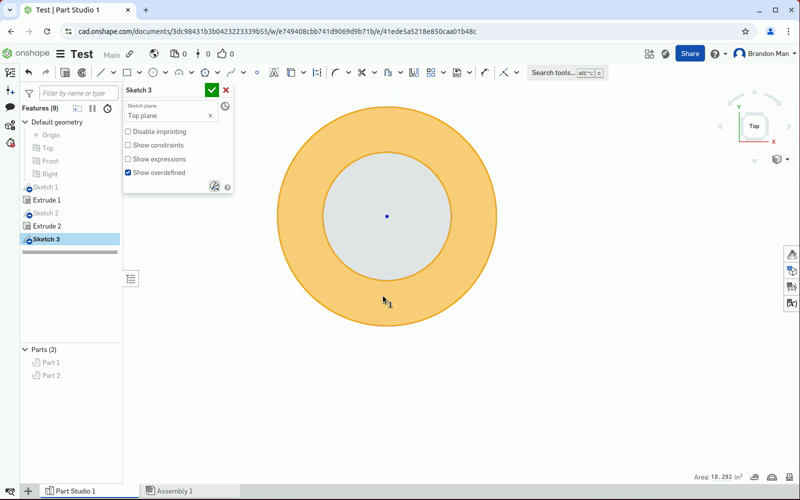
scroll(-6)
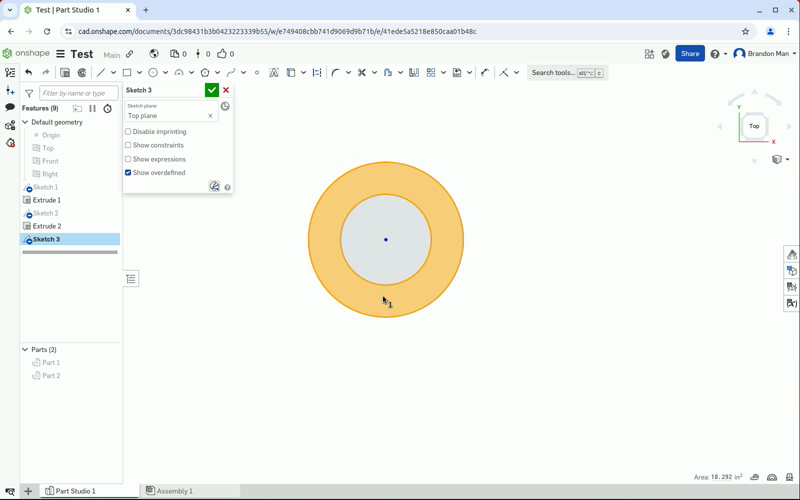
scroll(-6)
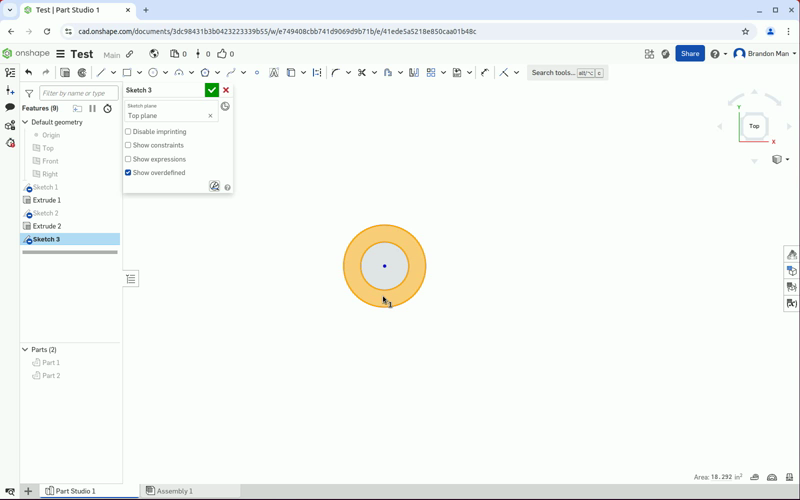
scroll(-6)
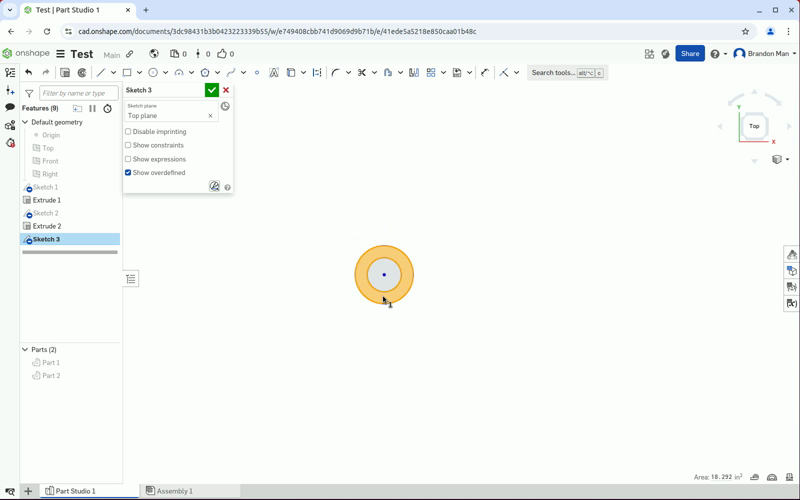
scroll(-6)
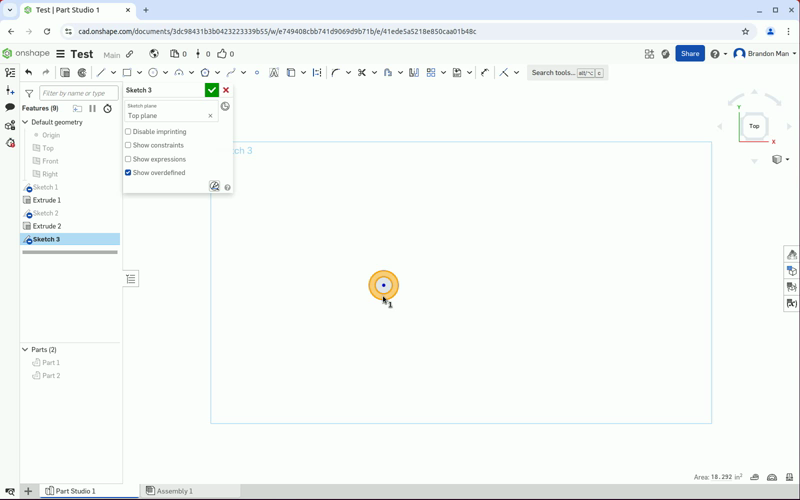
mouse_move(73, 352)
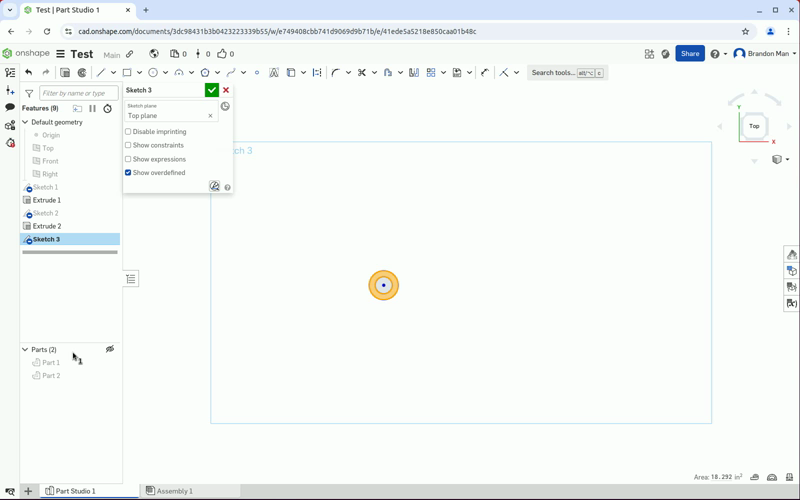
key(shift+y)
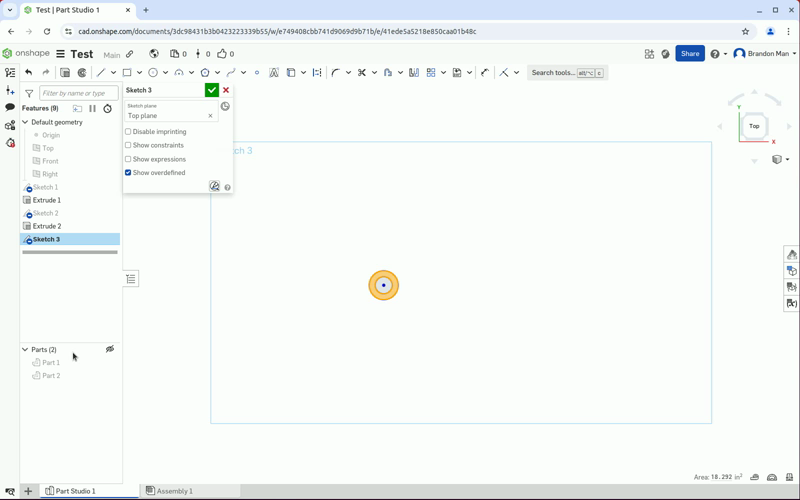
key(shift+e)
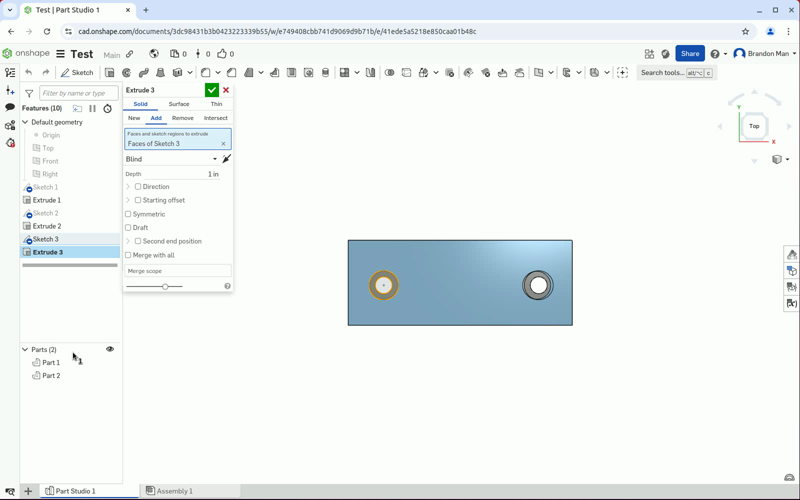
mouse_move(143, 106)
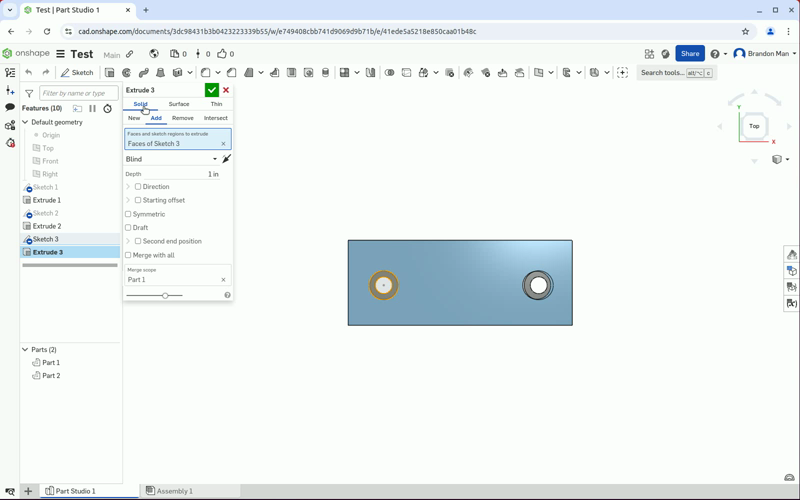
click(143, 106)
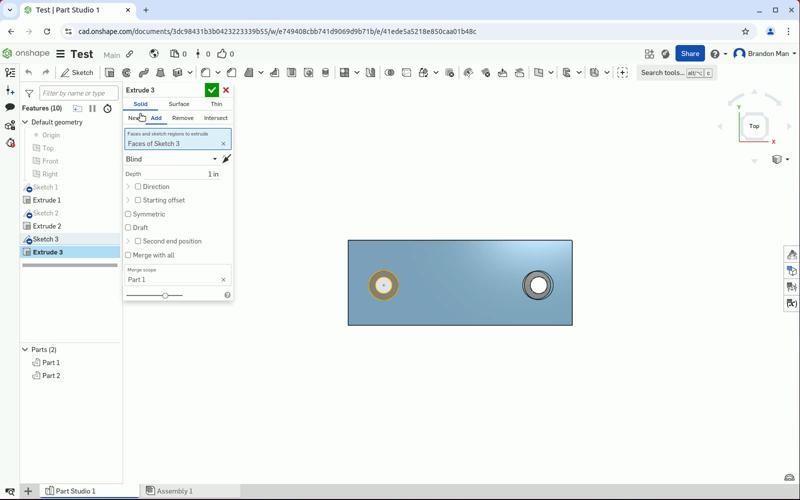
mouse_move(137, 120)
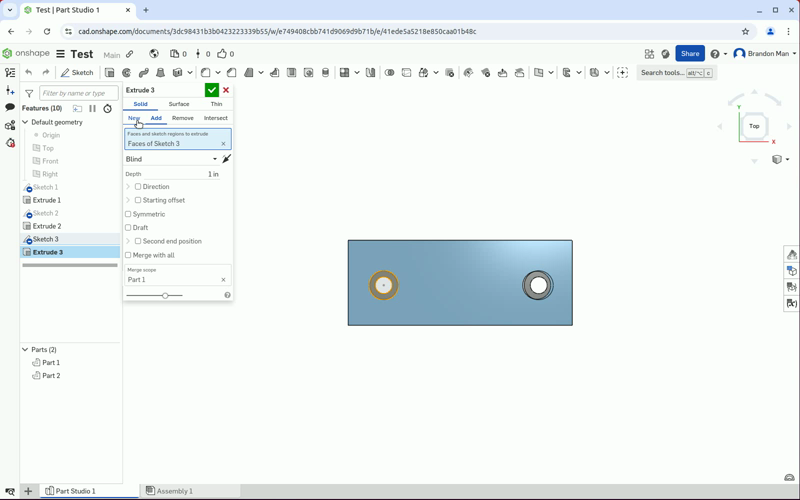
click(137, 120)
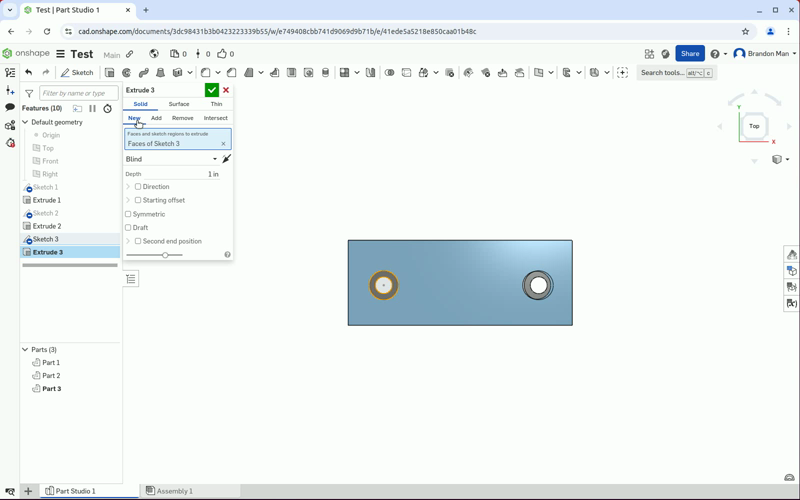
key(tab, 4)
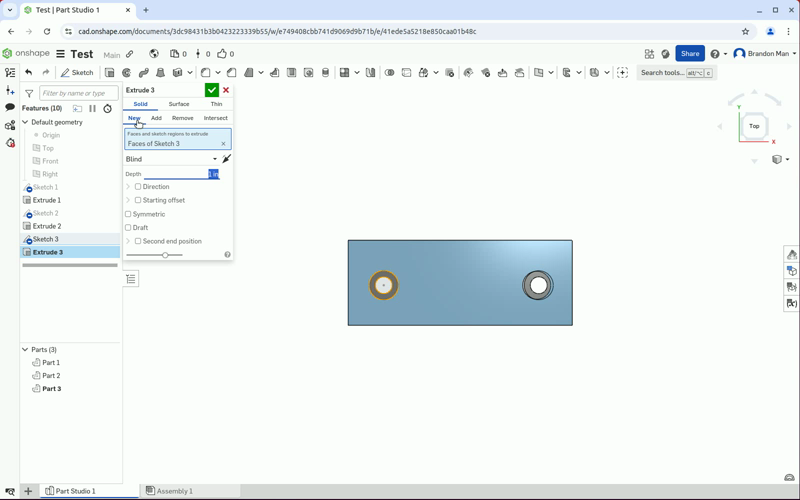
text(-5.777)
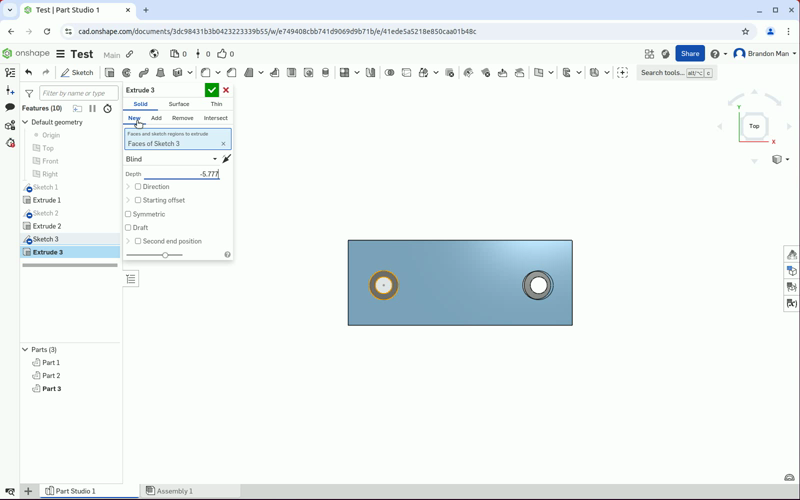
key(enter)
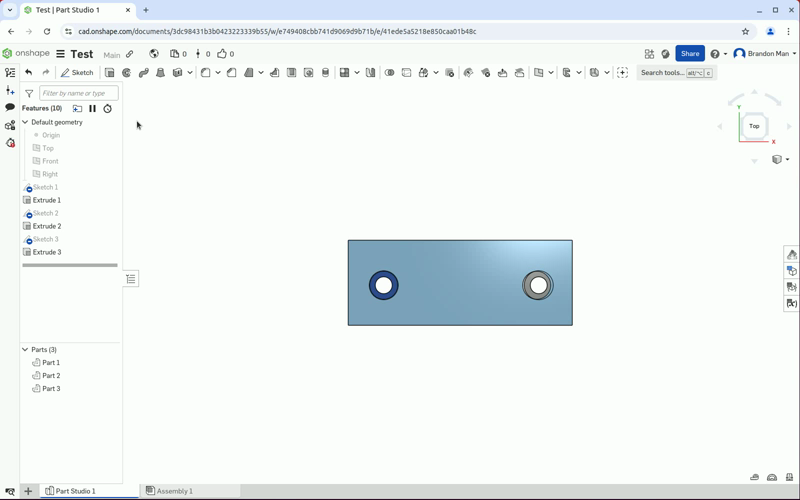
key(shift+h)
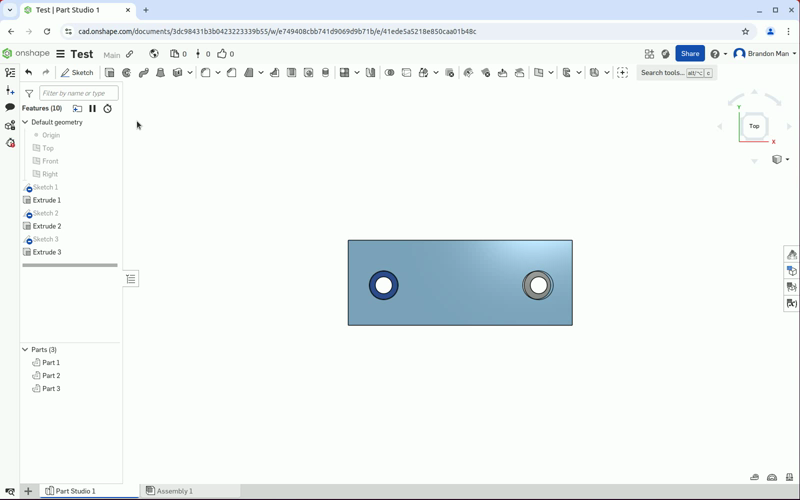
key(shift+h)
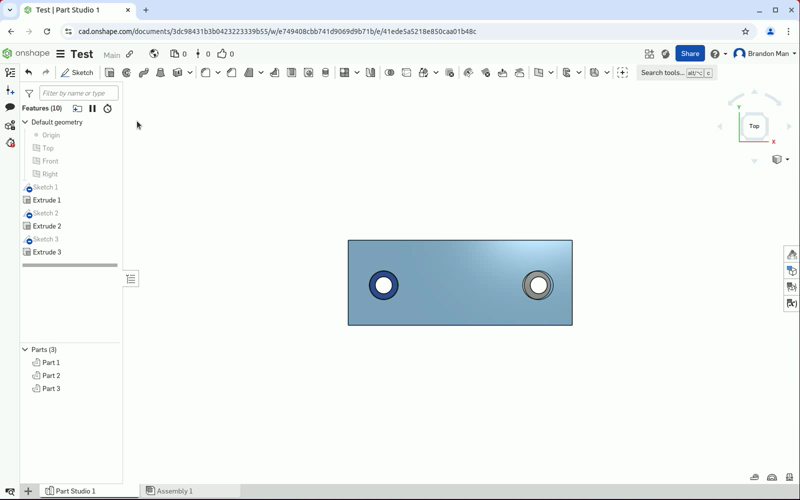
mouse_move(73, 189)
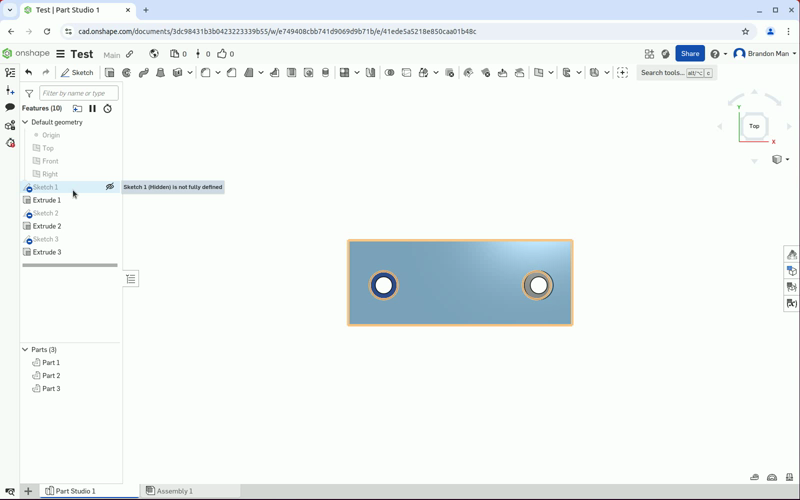
click(73, 189)
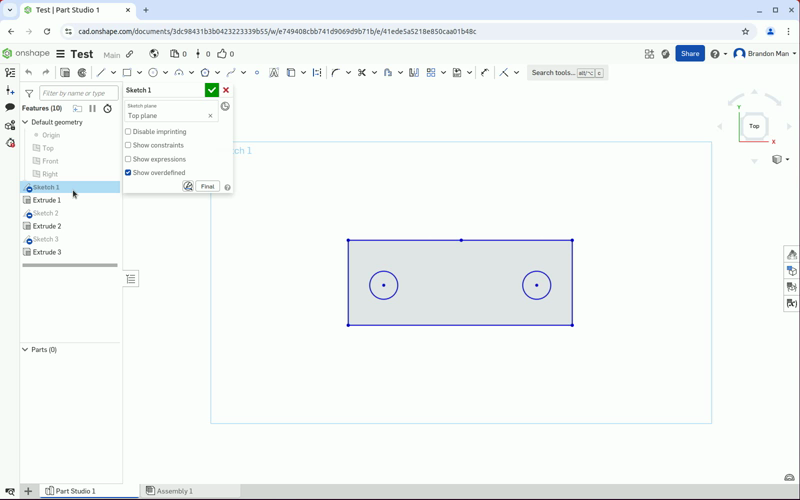
mouse_move(229, 92)
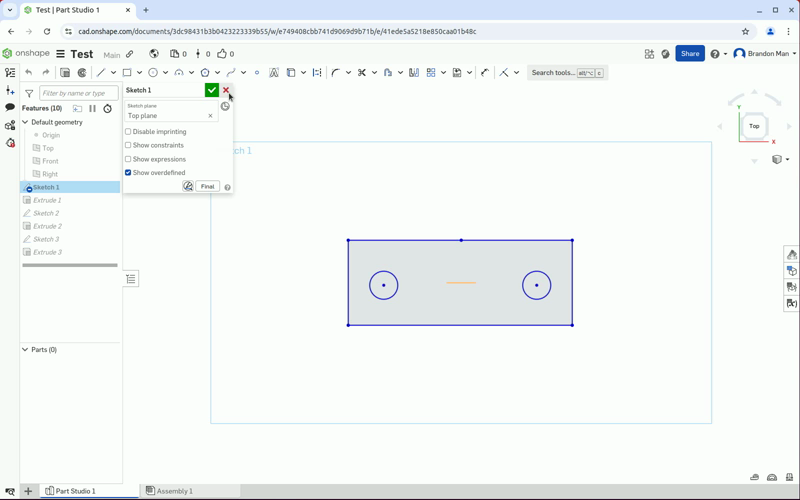
click(229, 92)
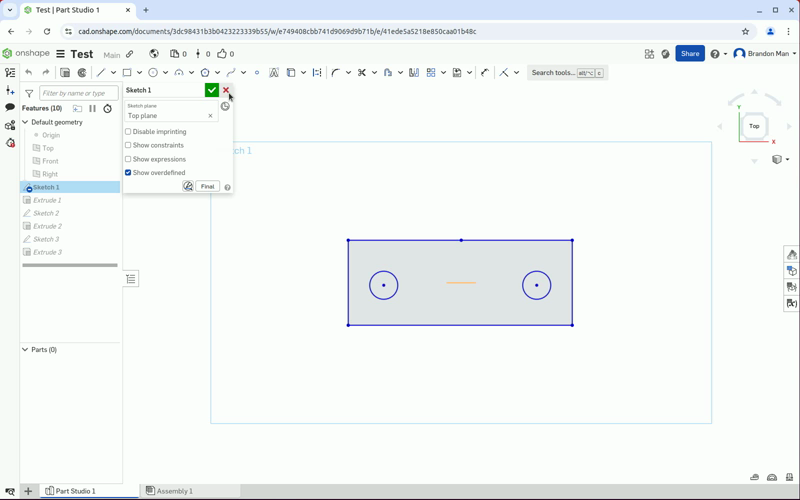
key(shift+s)
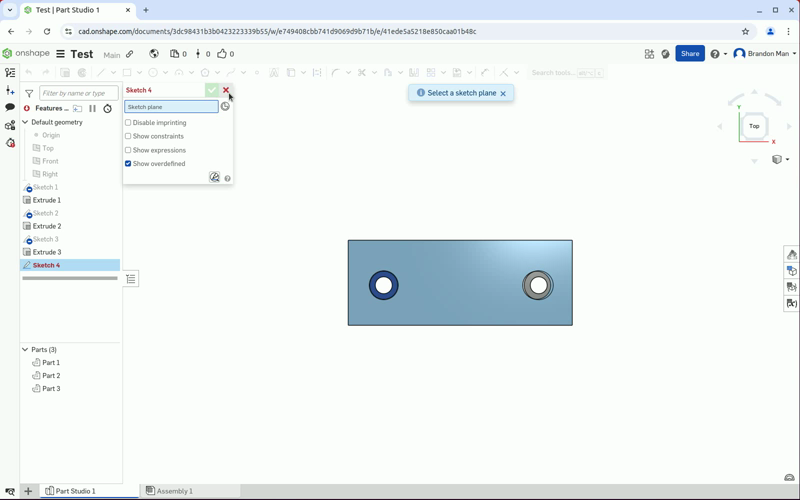
mouse_move(73, 150)
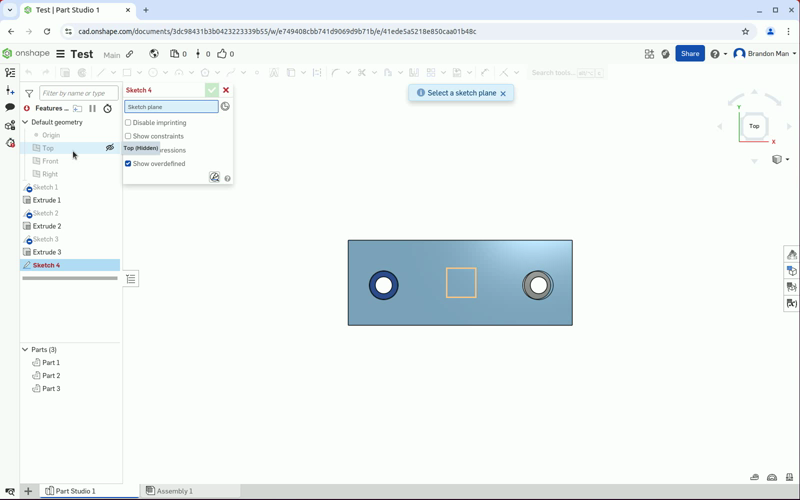
click(73, 150)
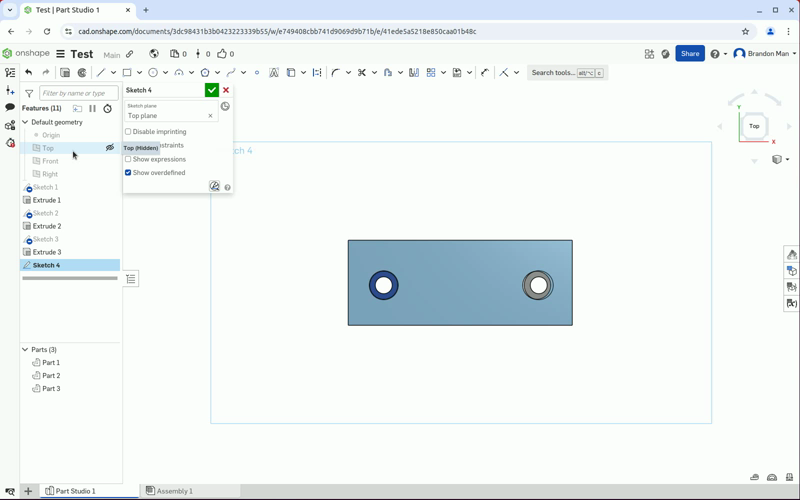
mouse_move(73, 352)
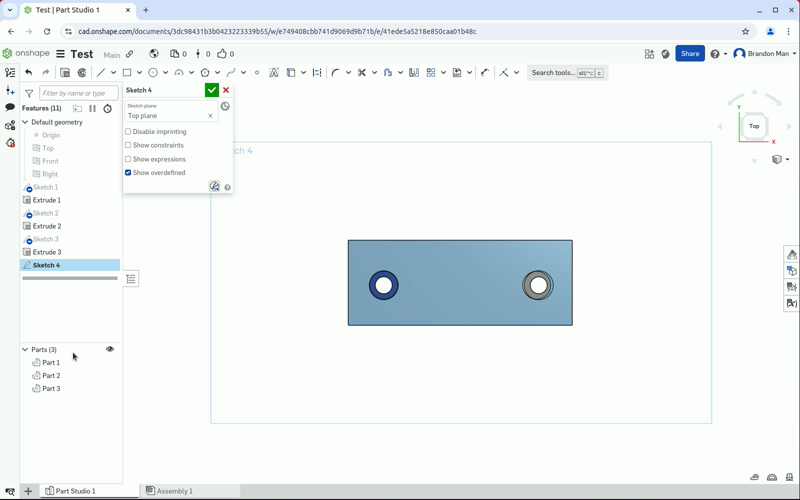
key(y)
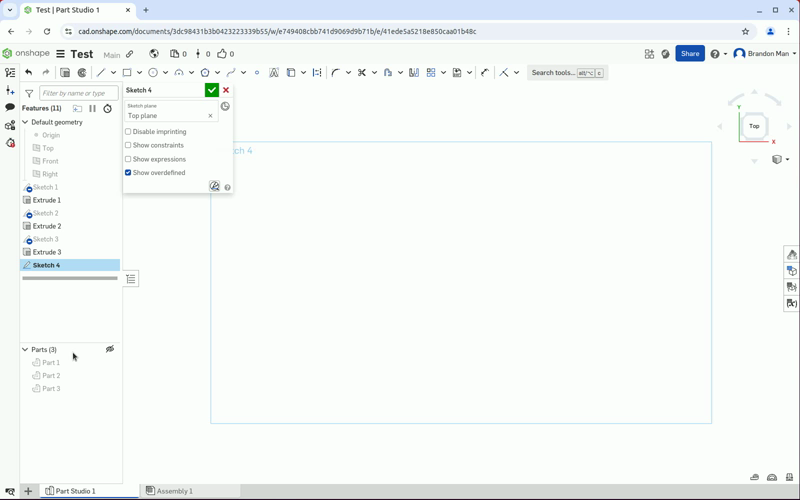
key(c)
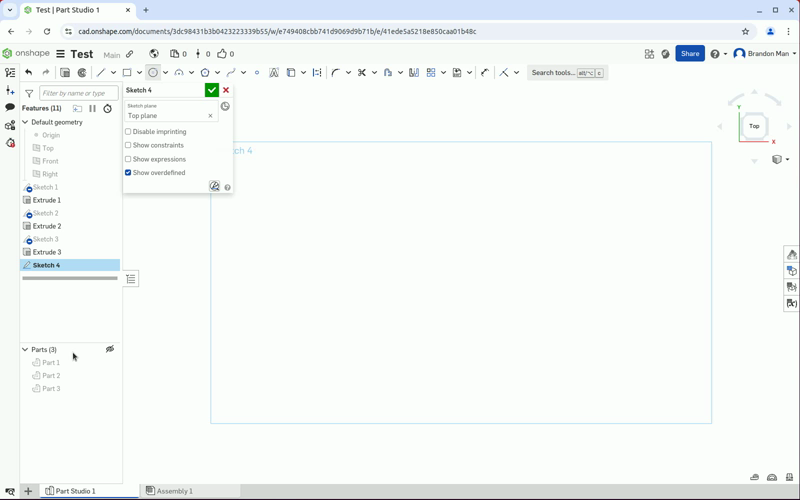
key_down(shift)
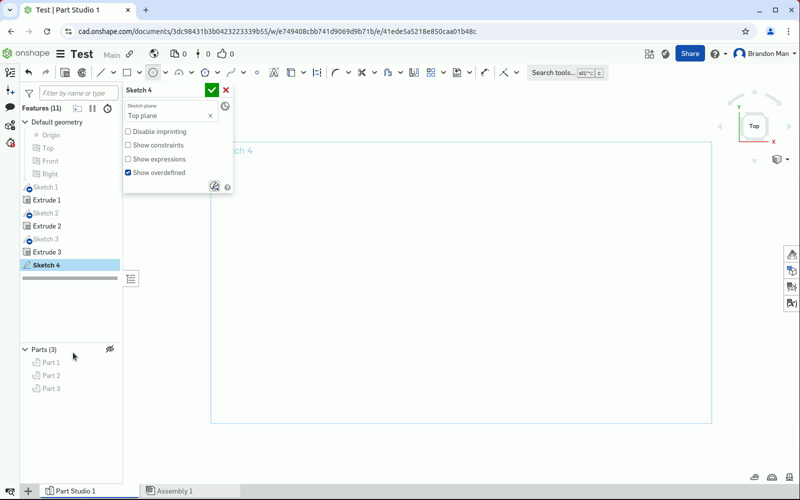
mouse_move(383, 285)
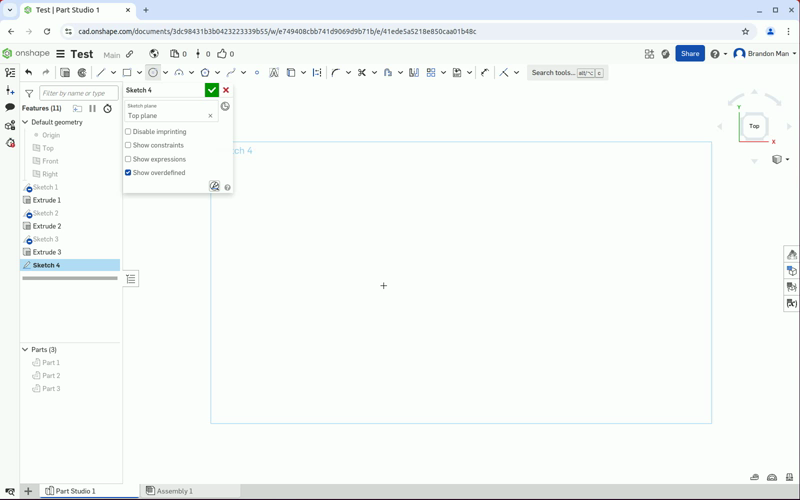
click(383, 285)
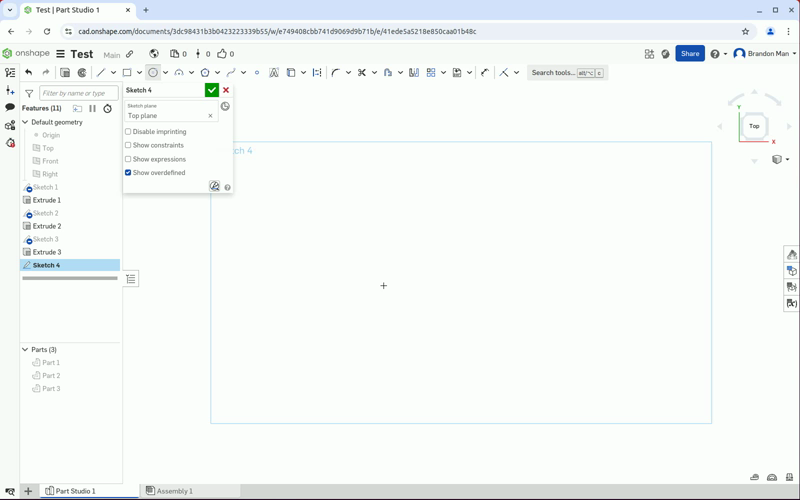
key_up(shift)
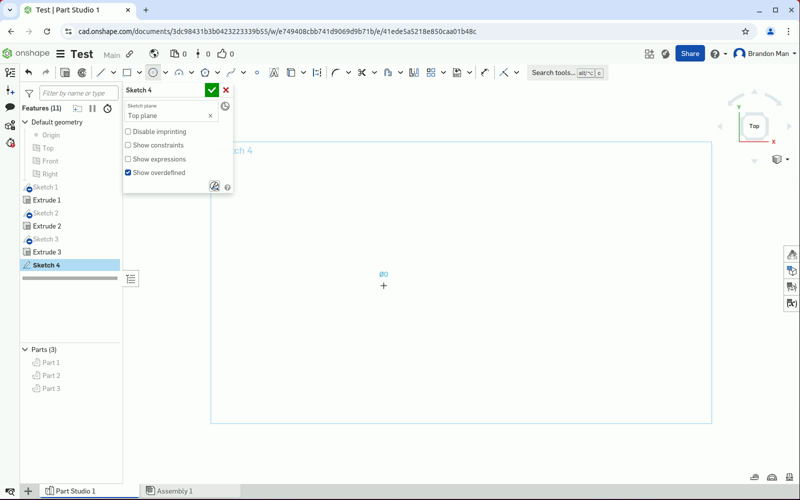
mouse_move(398, 285)
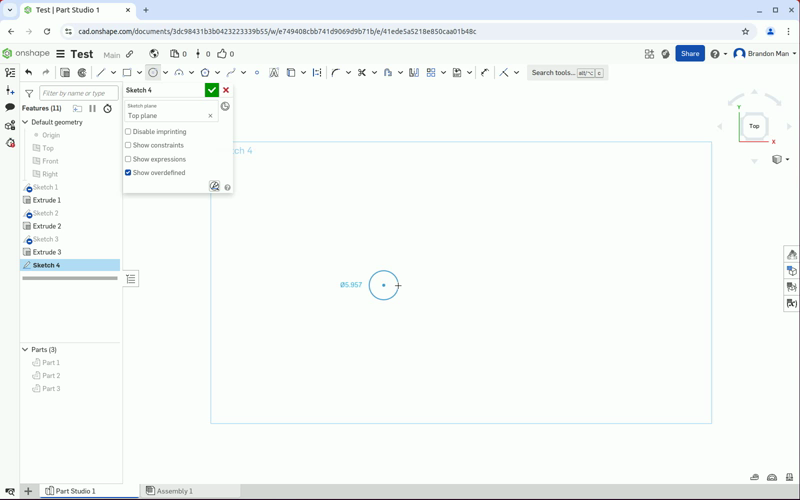
click(398, 285)
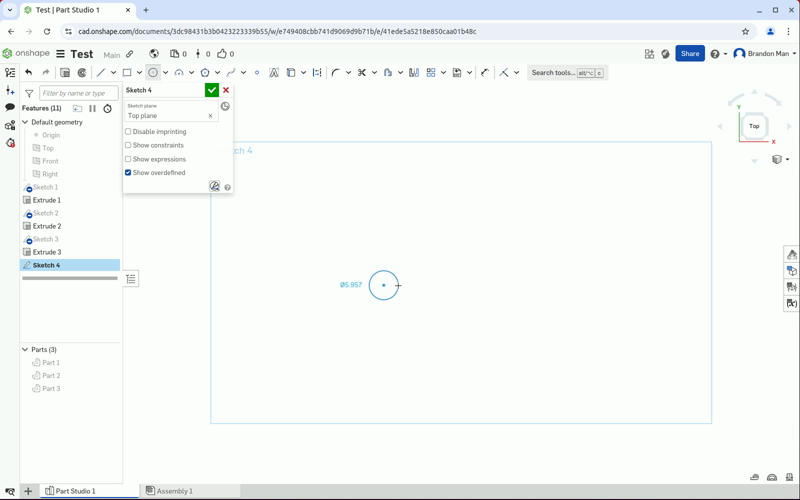
key(esc)
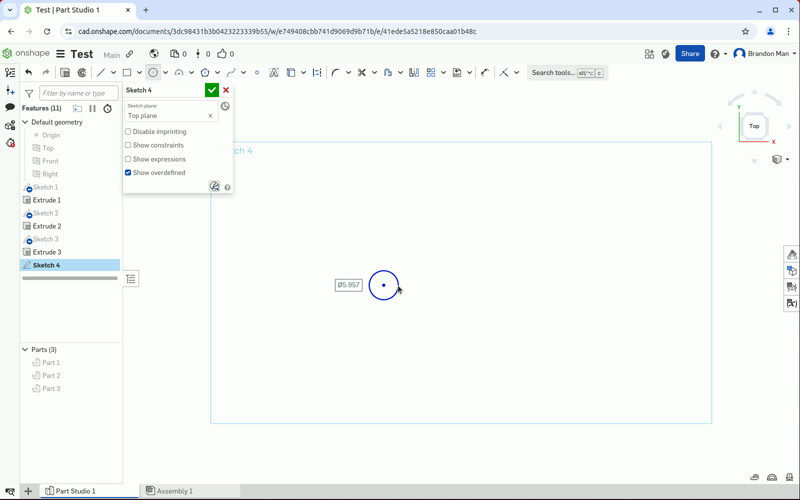
key(c)
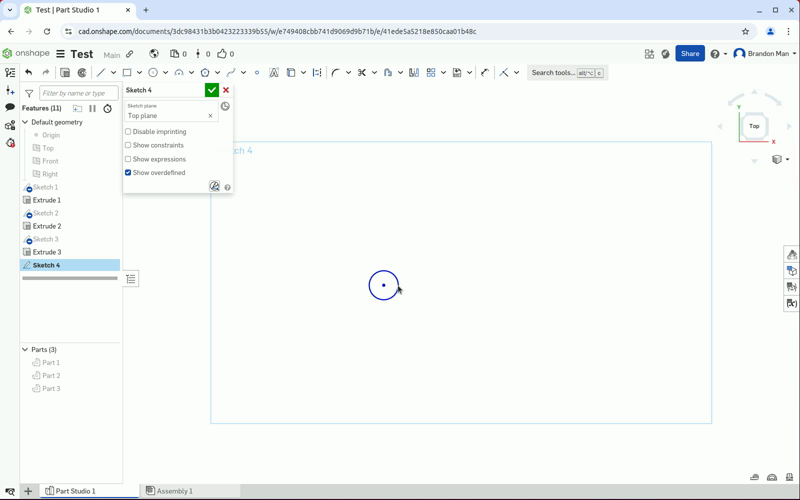
key_down(shift)
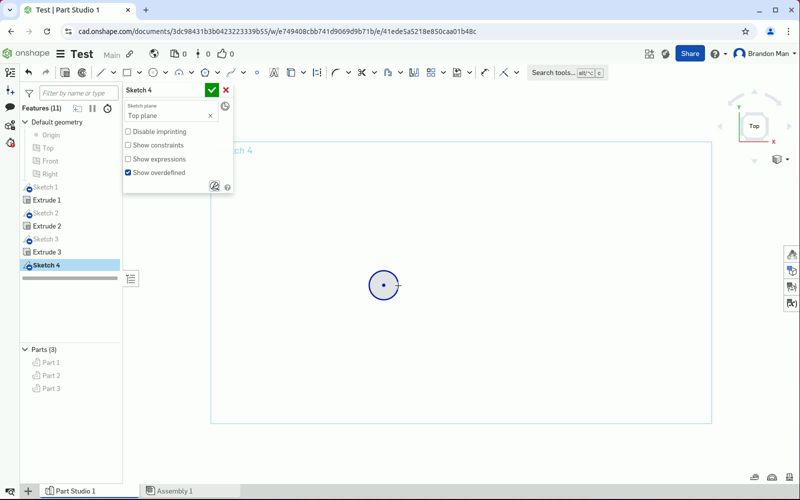
mouse_move(383, 285)
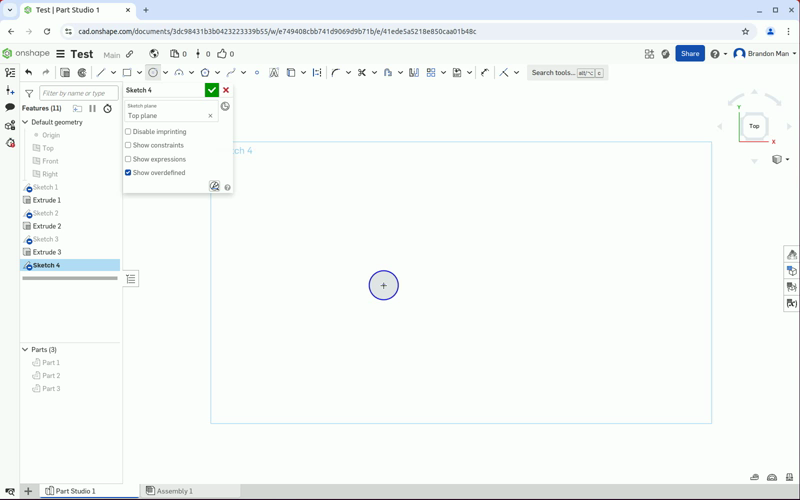
click(383, 285)
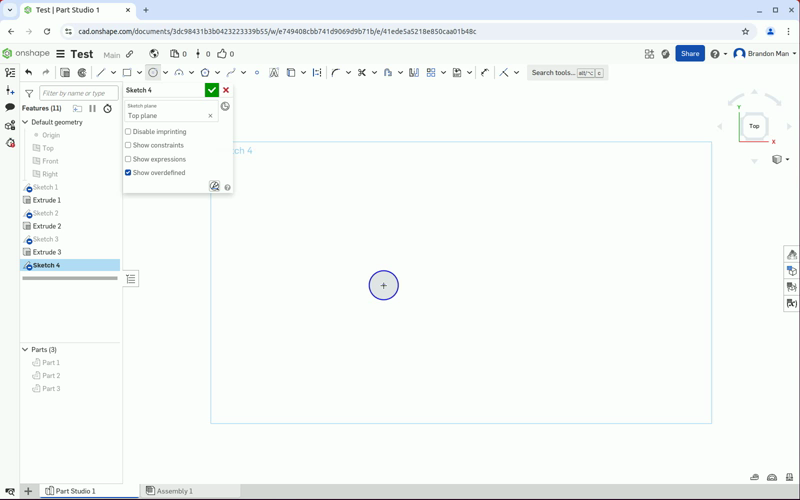
key_up(shift)
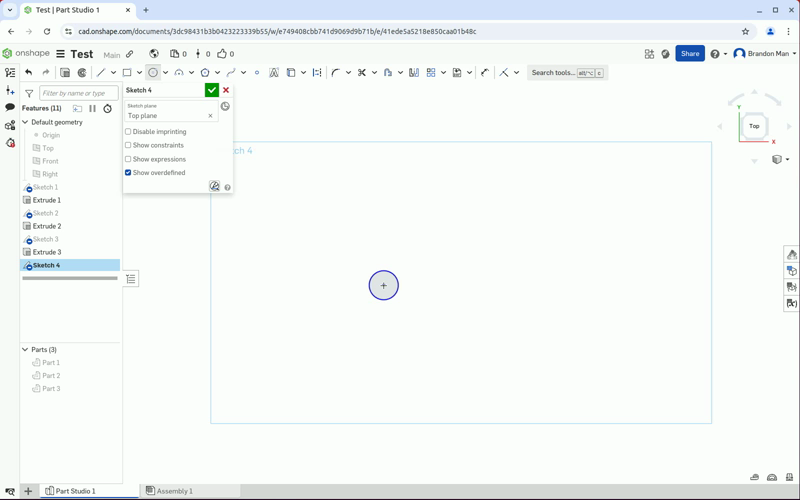
mouse_move(392, 285)
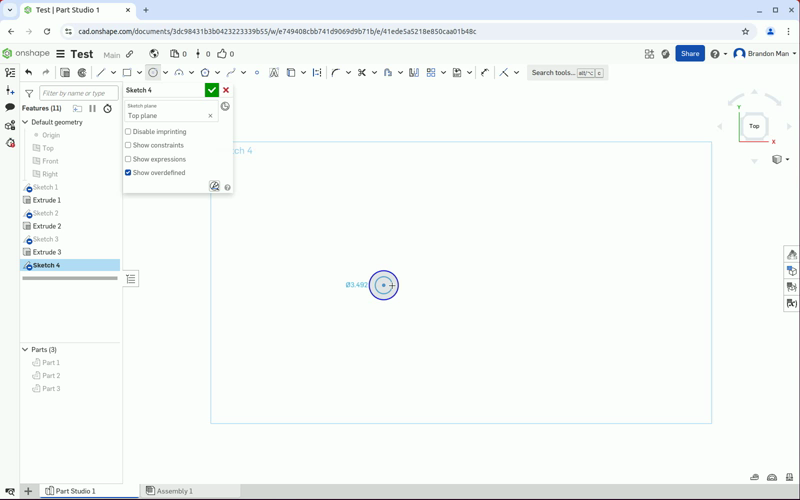
click(392, 285)
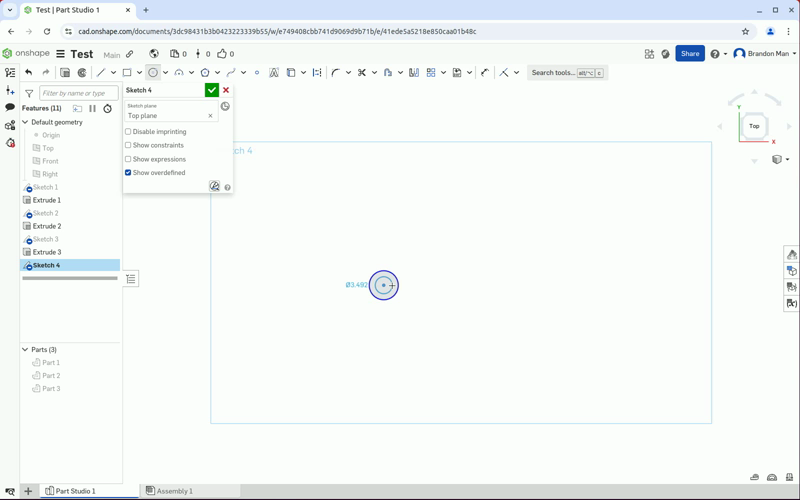
key(esc)
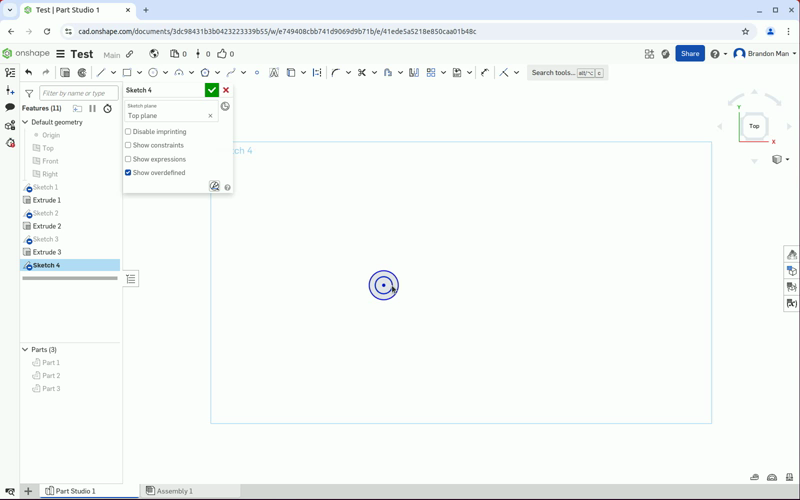
mouse_move(371, 285)
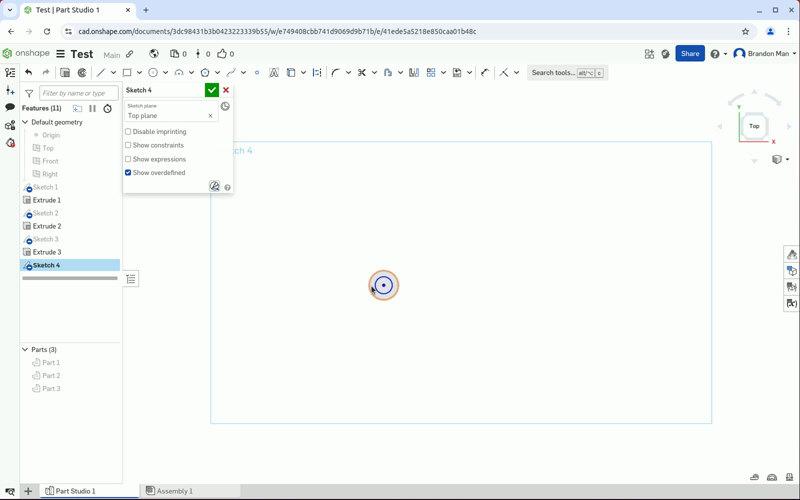
scroll(6)
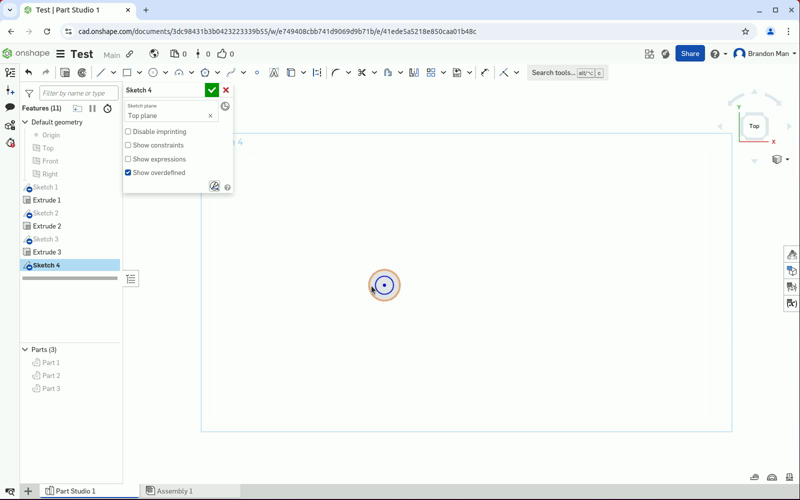
scroll(6)
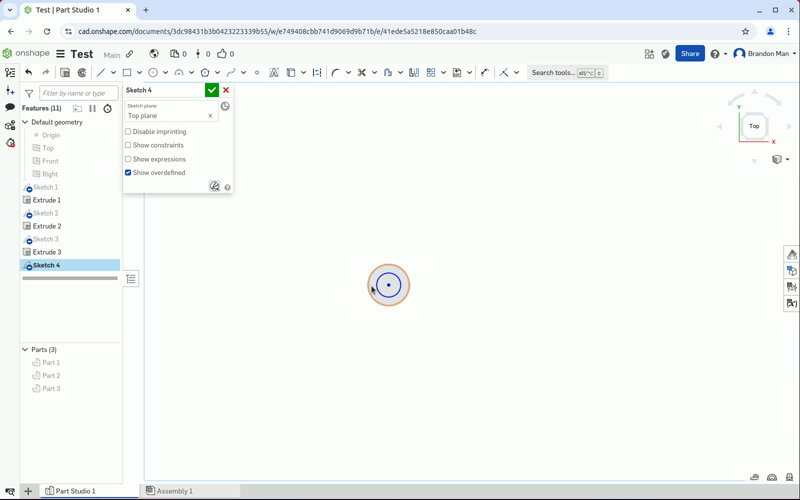
scroll(6)
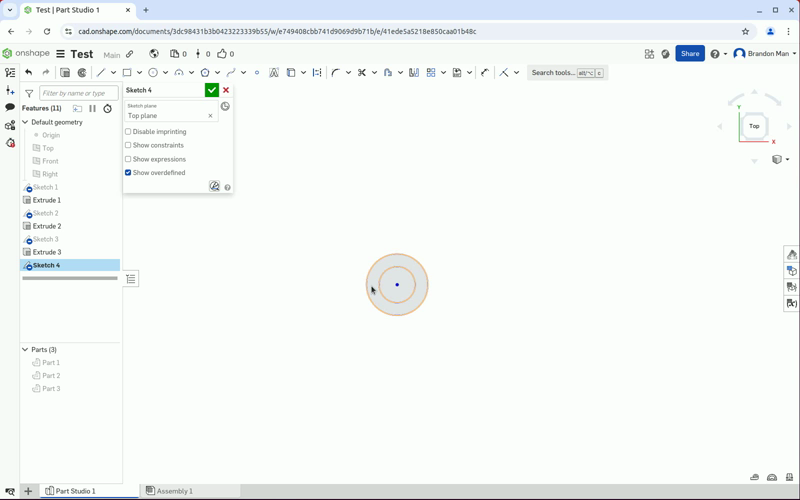
scroll(6)
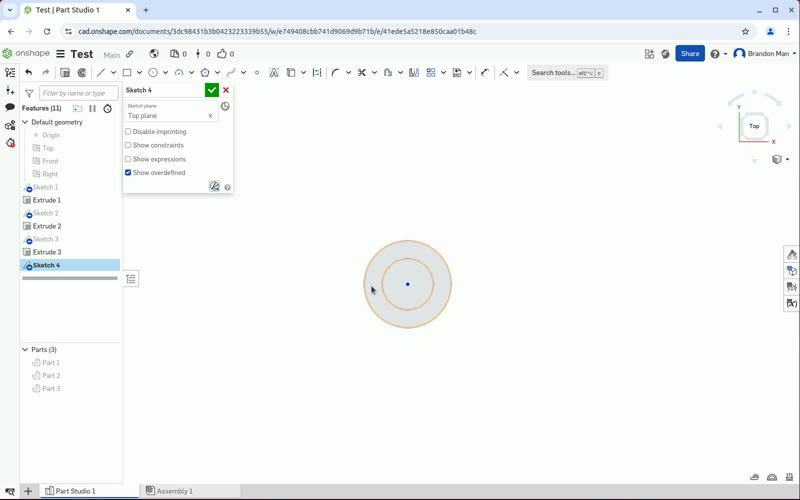
scroll(6)
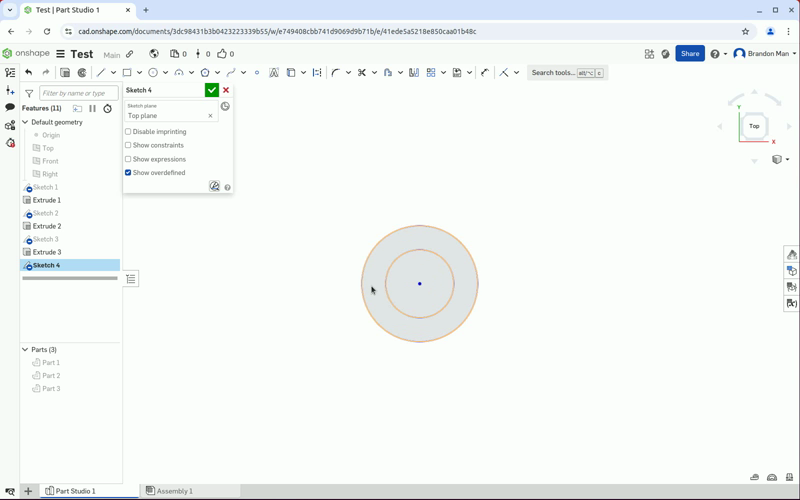
scroll(6)
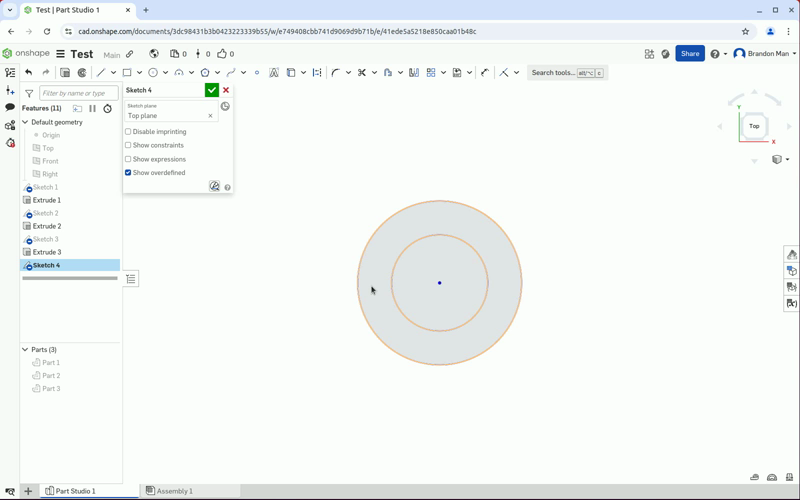
scroll(6)
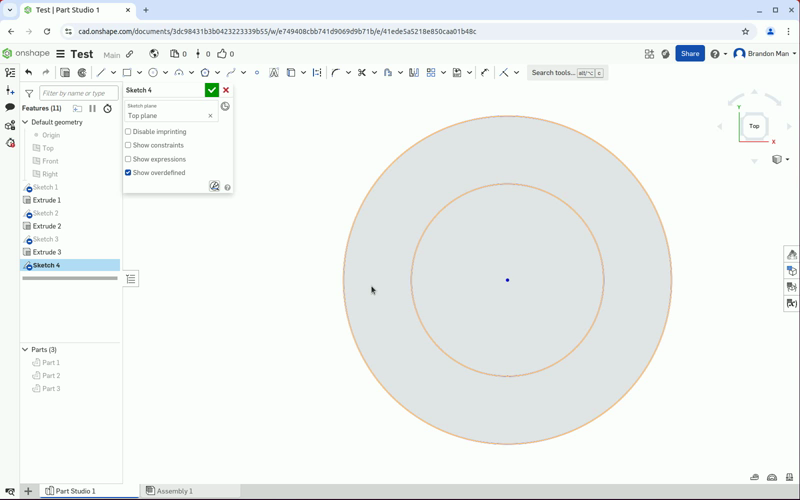
click(371, 285)
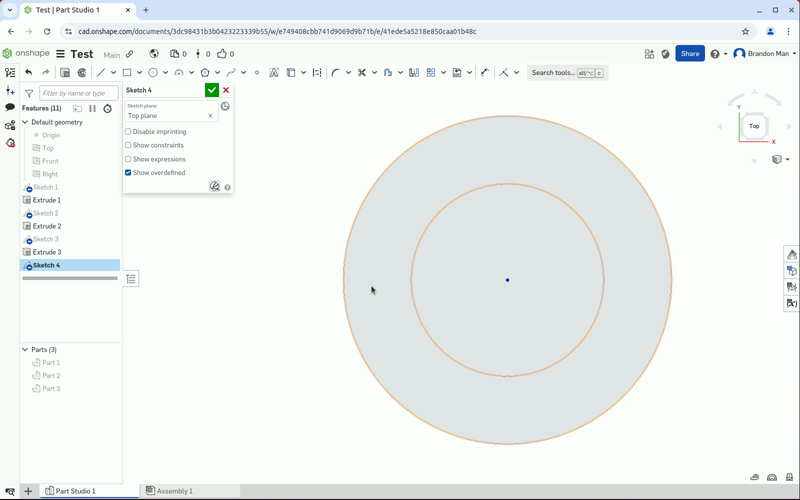
scroll(-6)
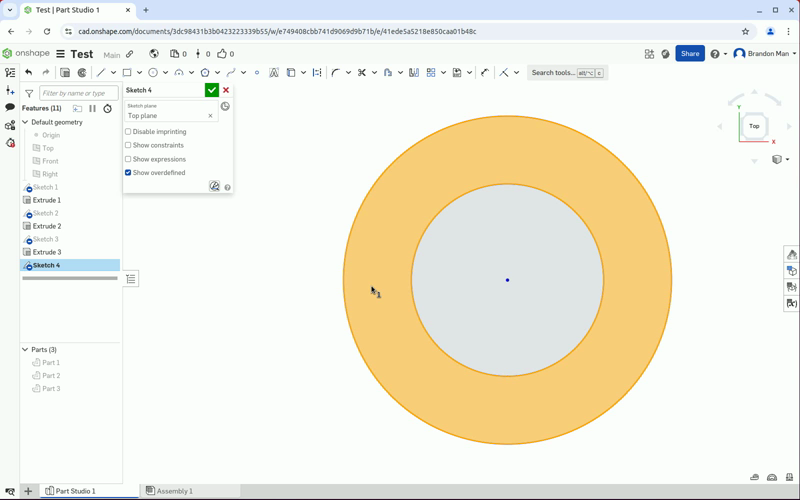
scroll(-6)
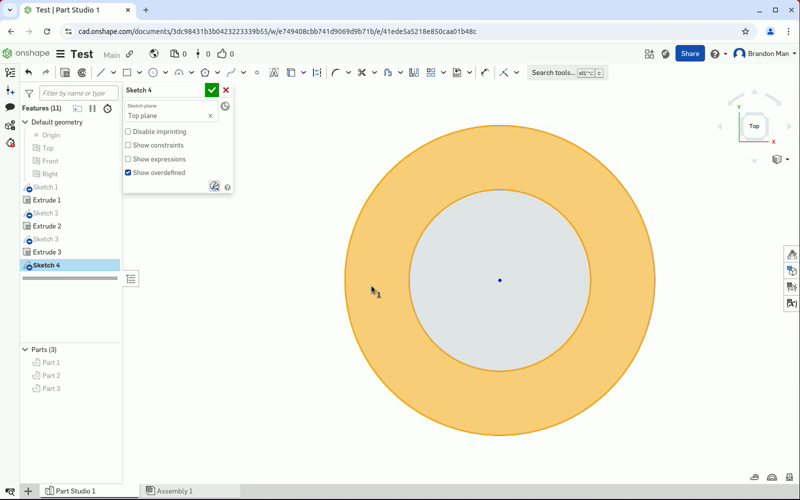
scroll(-6)
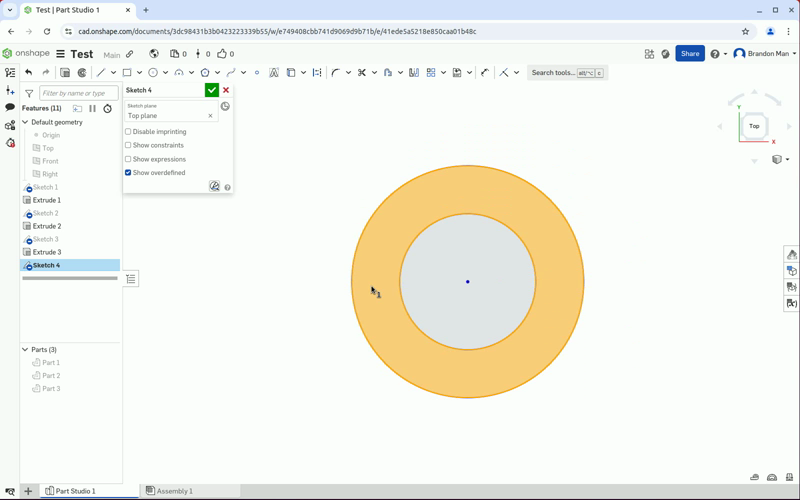
scroll(-6)
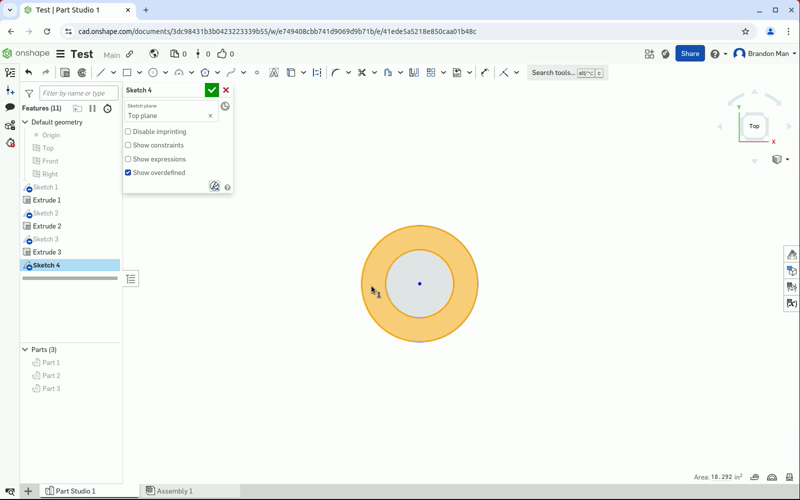
scroll(-6)
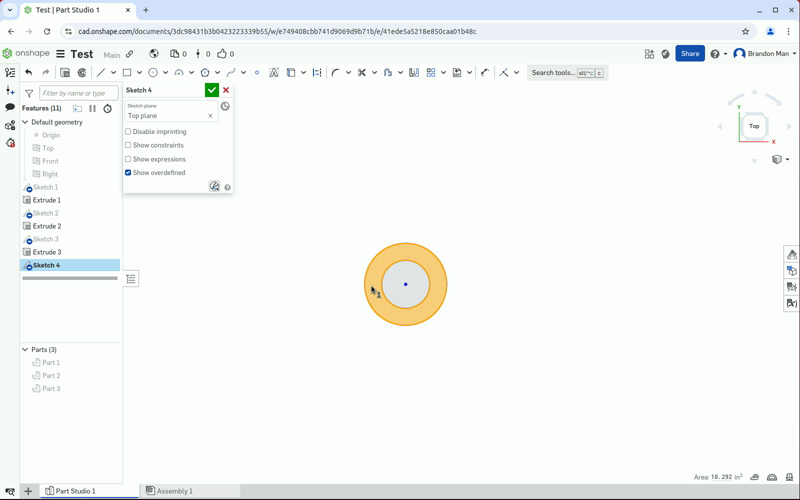
scroll(-6)
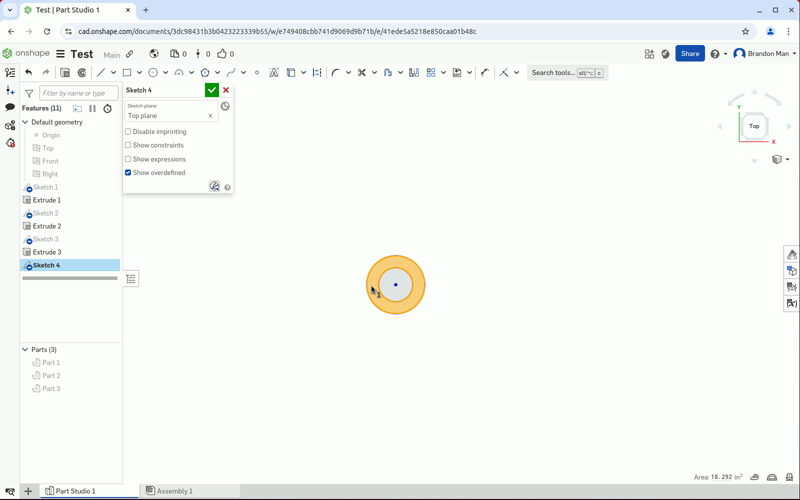
scroll(-6)
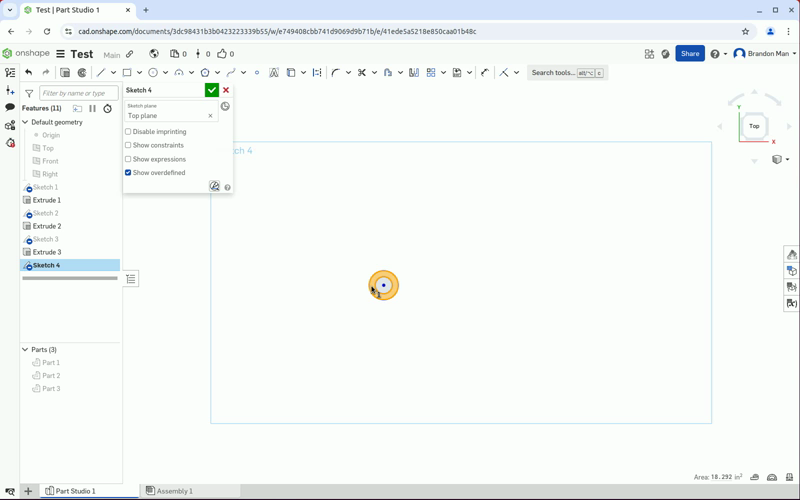
mouse_move(73, 352)
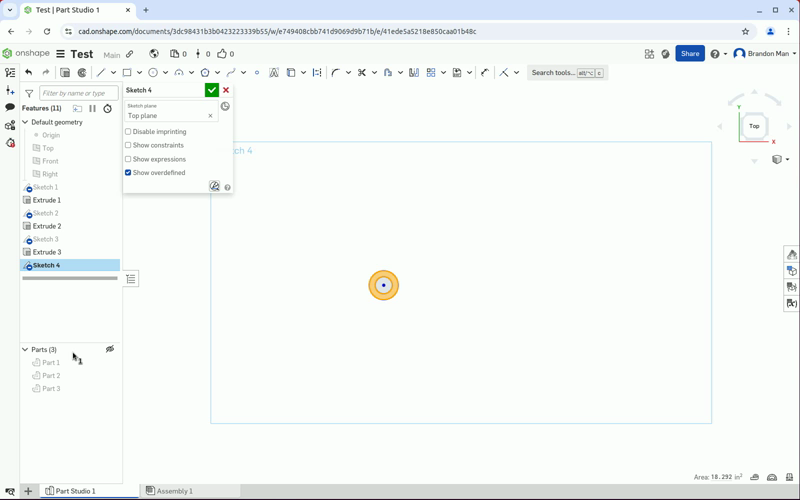
key(shift+y)
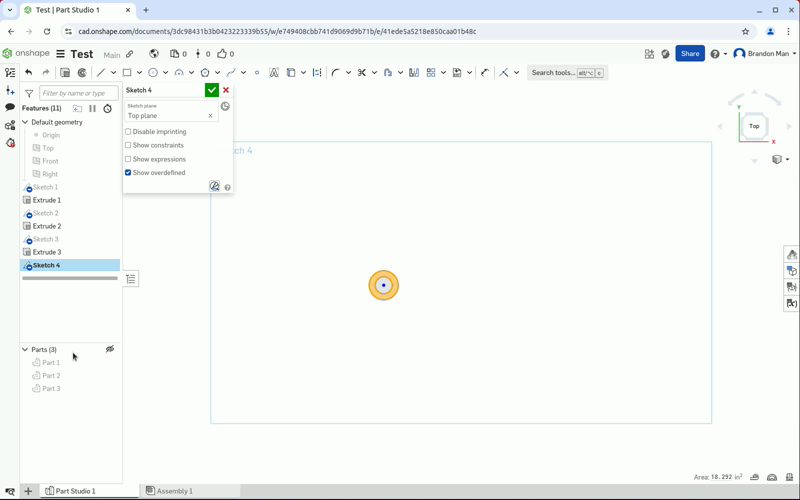
key(shift+e)
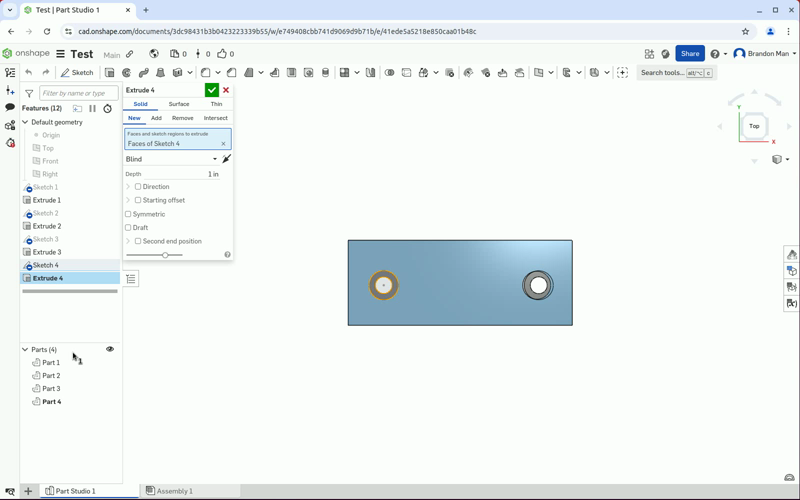
mouse_move(143, 106)
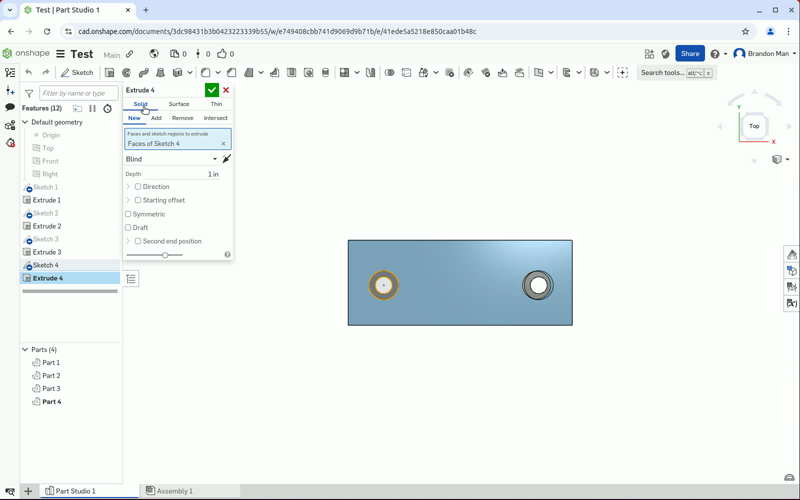
click(143, 106)
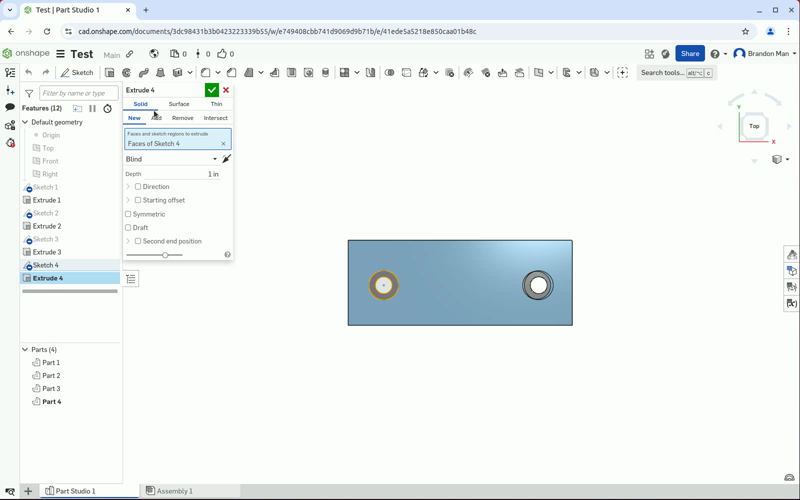
mouse_move(186, 120)
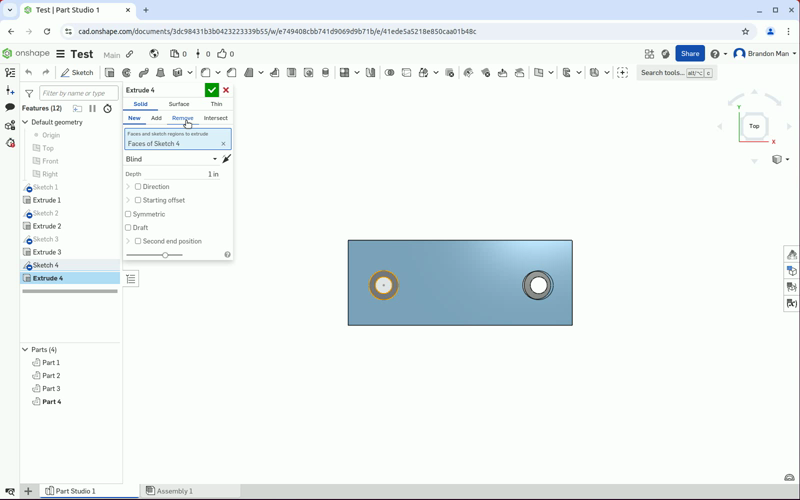
click(186, 120)
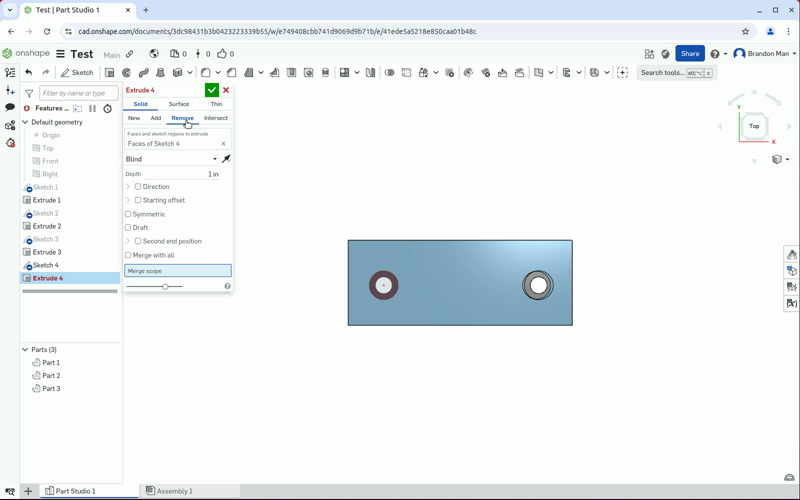
key(tab, 4)
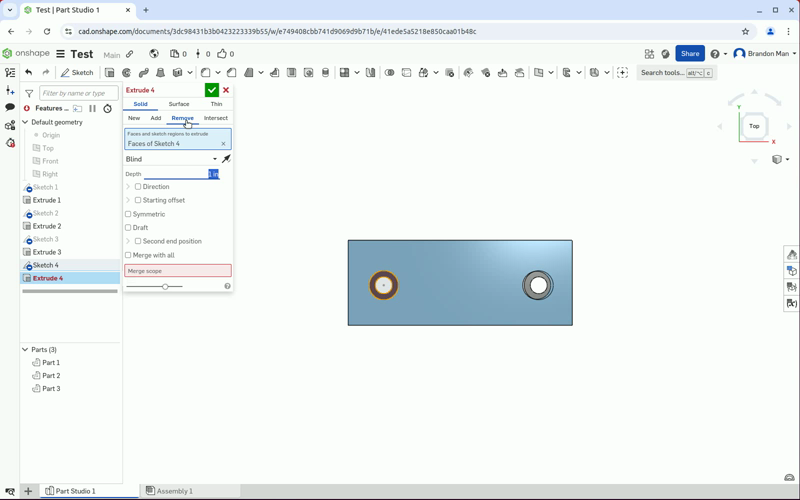
text(2.889)
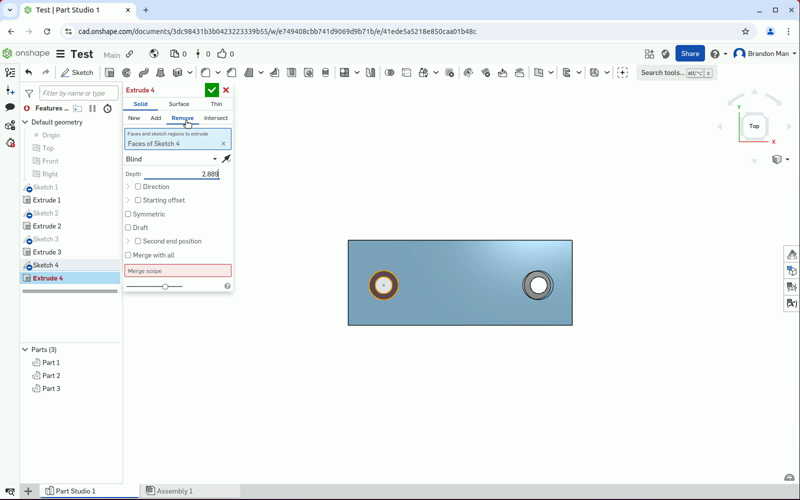
key(tab, 6)
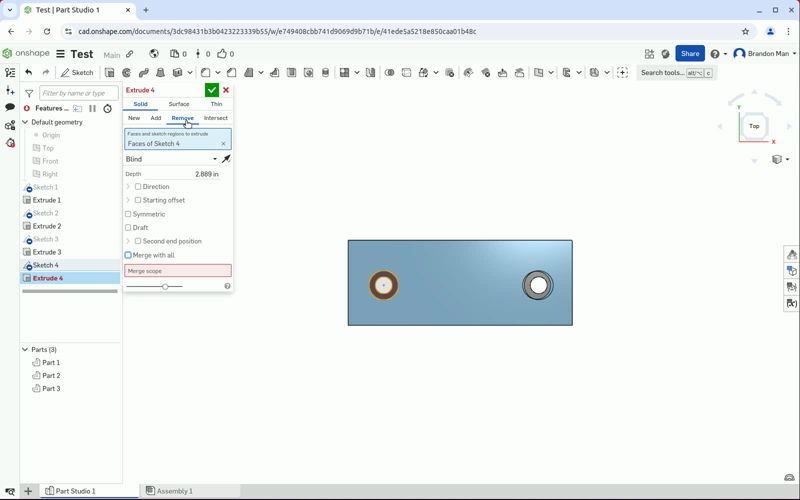
key(space)
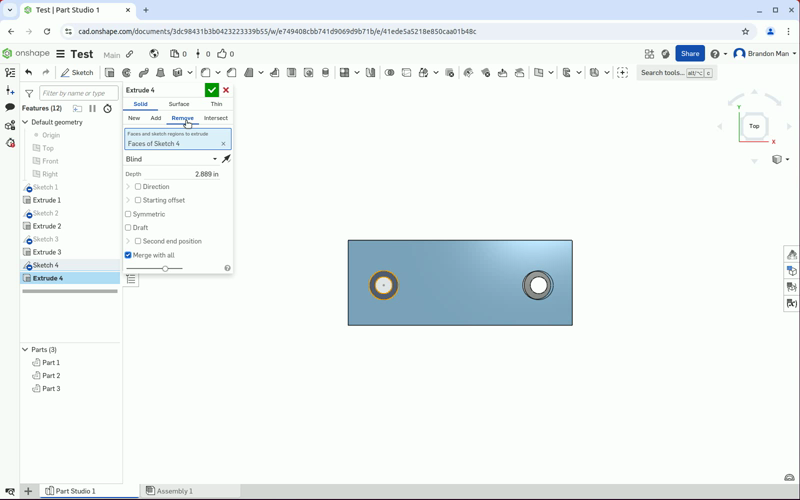
key(enter)
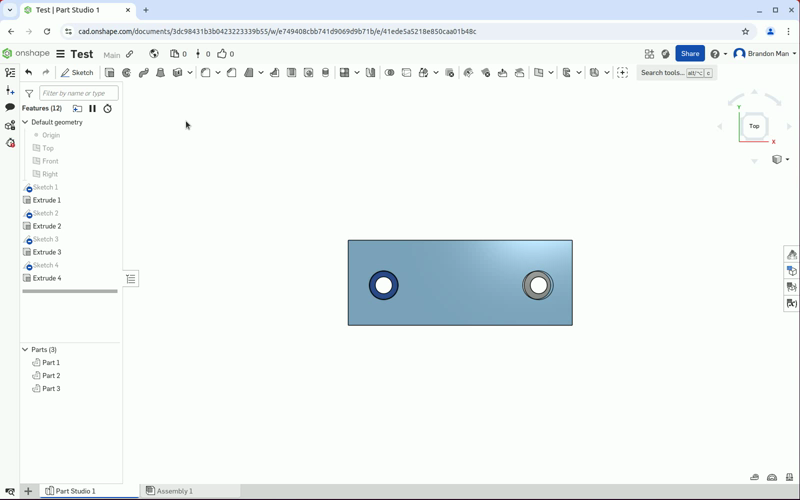
key(shift+h)
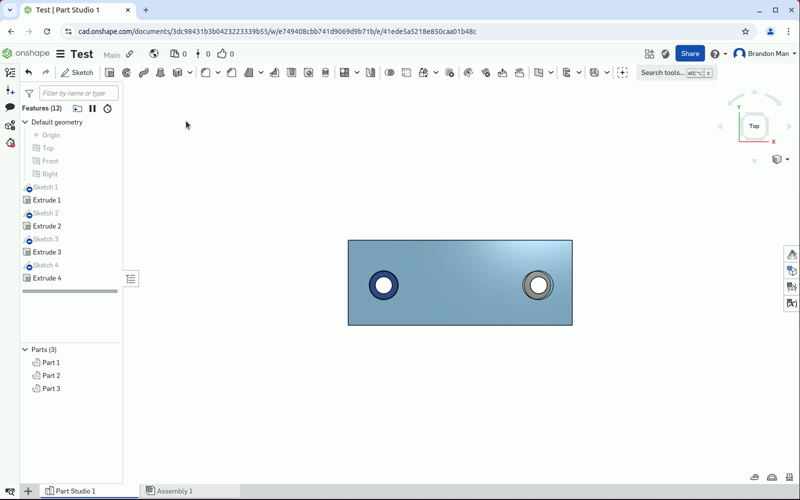
key(shift+h)
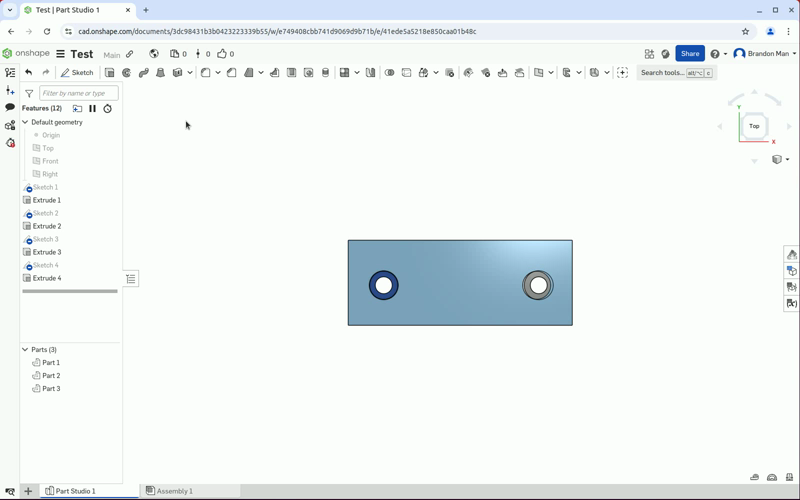
mouse_move(73, 189)
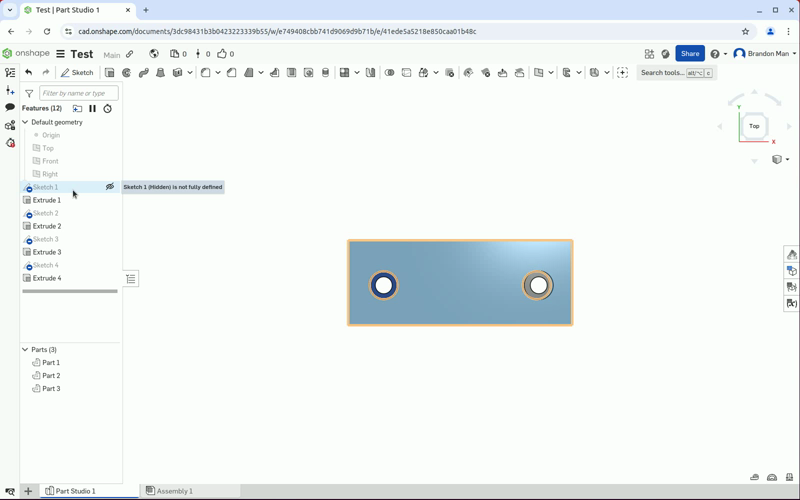
click(73, 189)
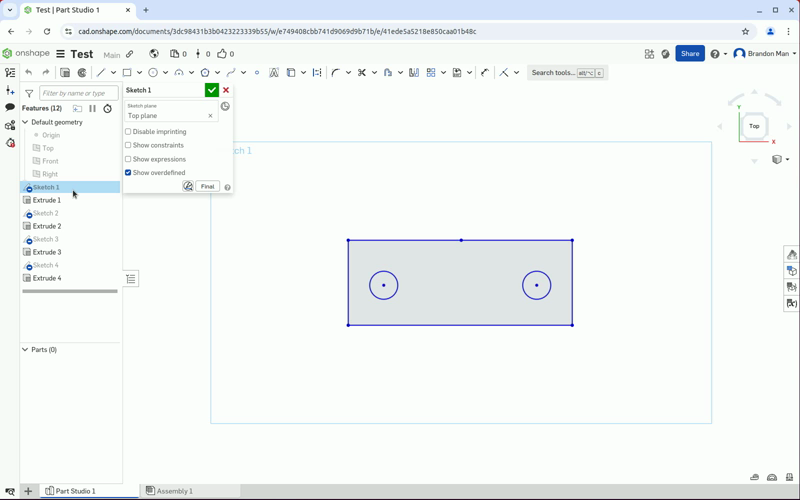
mouse_move(229, 92)
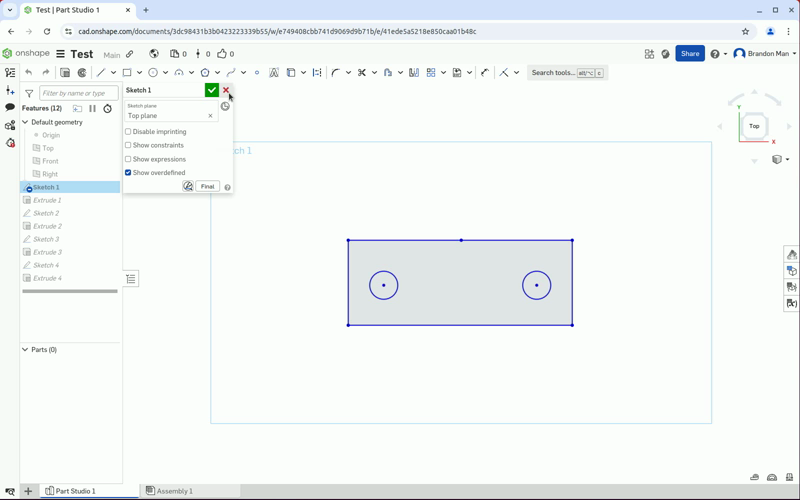
click(229, 92)
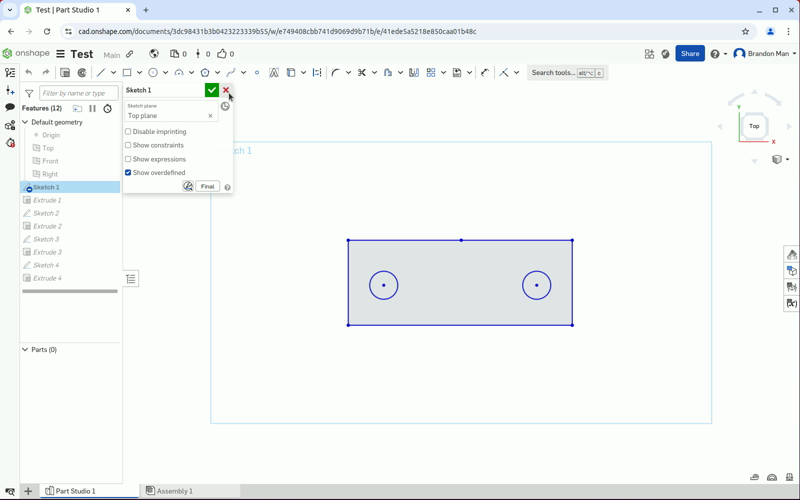
key(shift+s)
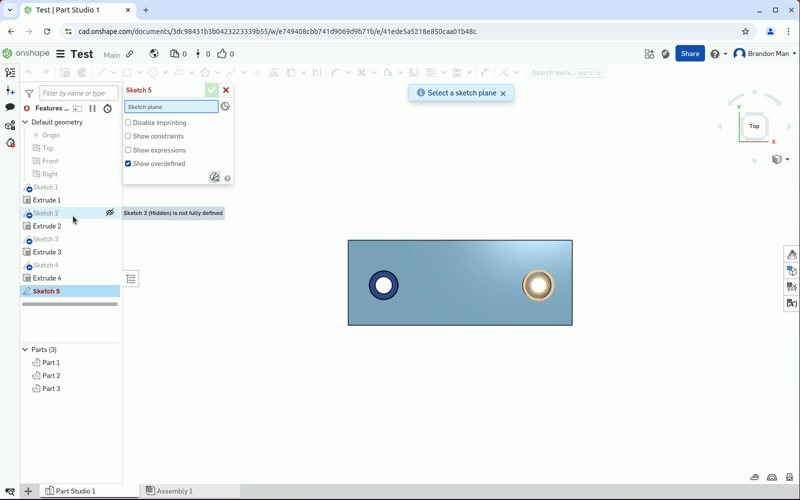
scroll(3)
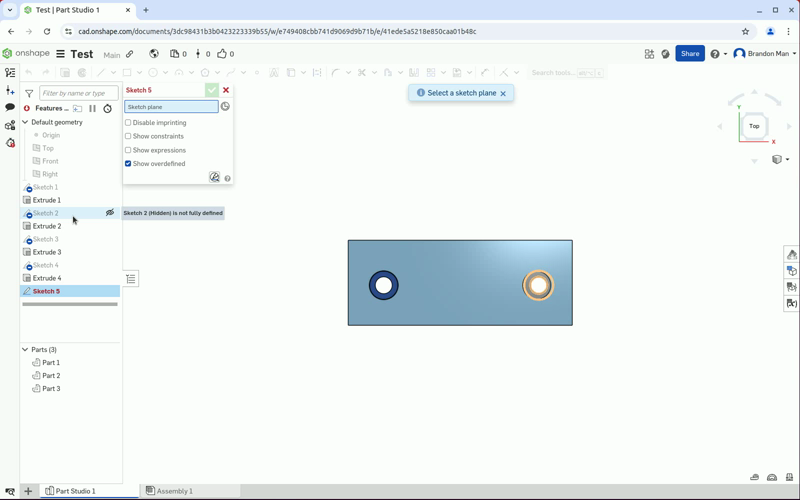
mouse_move(73, 150)
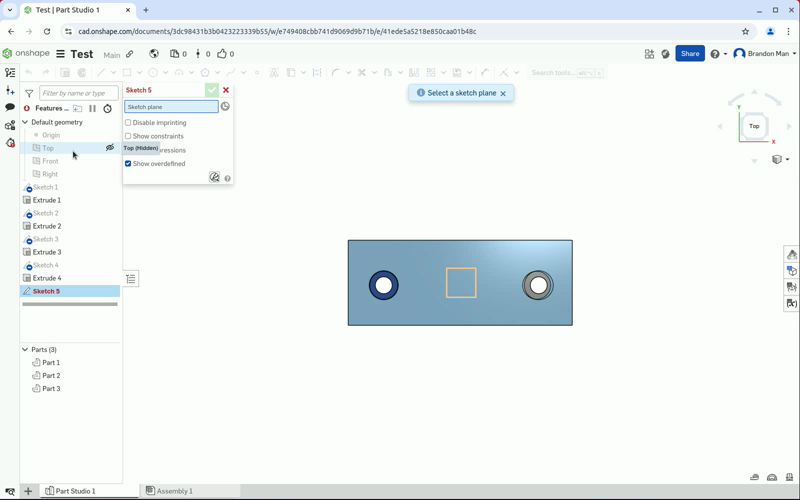
click(73, 150)
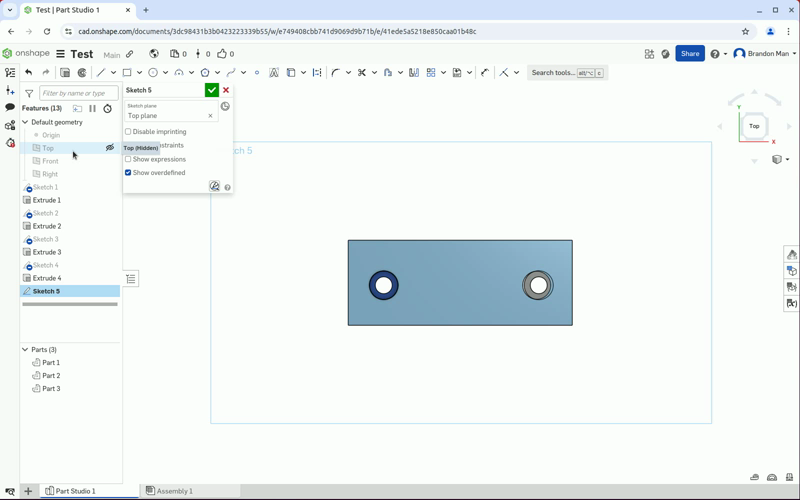
mouse_move(73, 352)
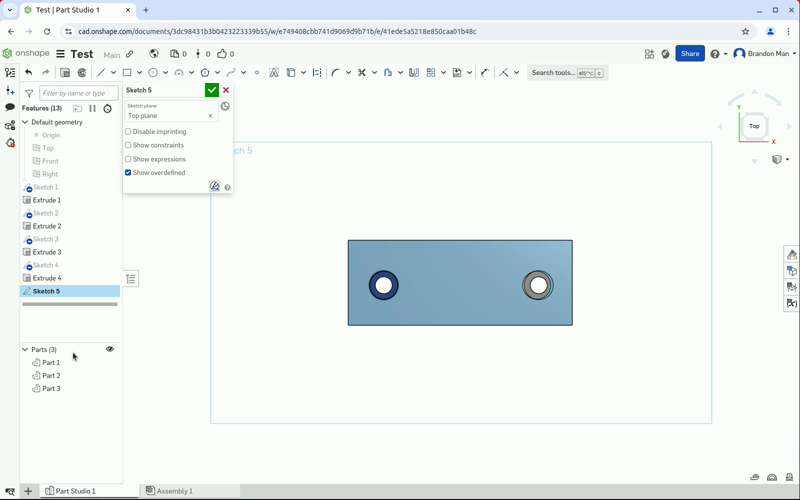
key(y)
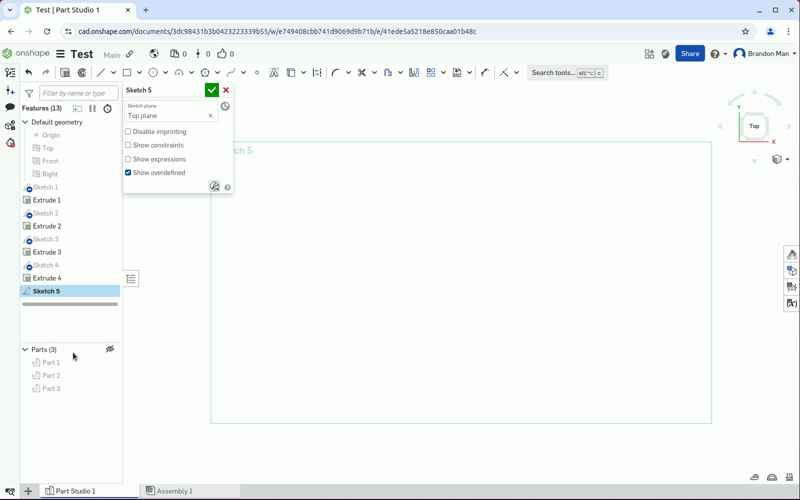
key(c)
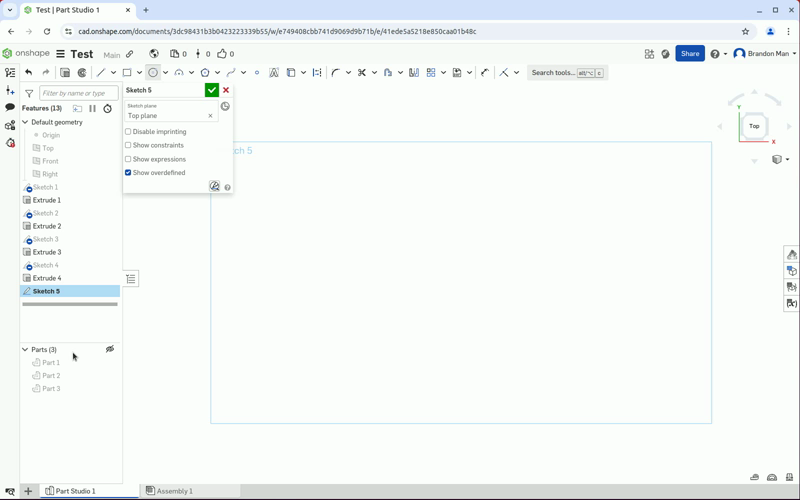
key_down(shift)
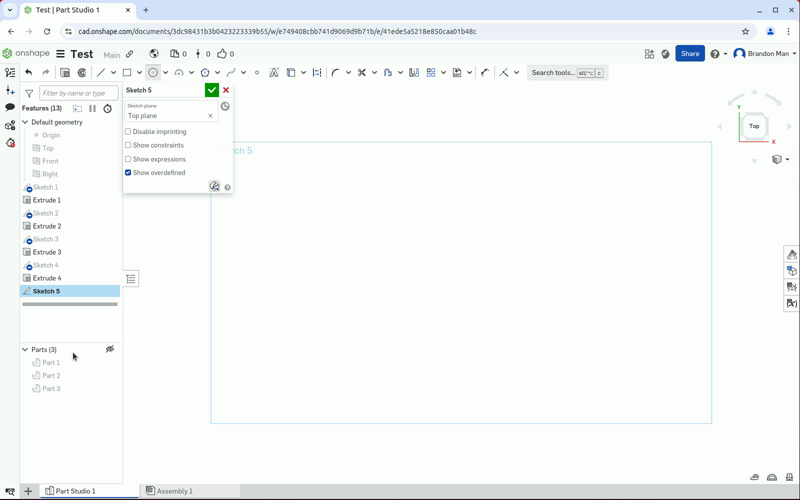
mouse_move(538, 285)
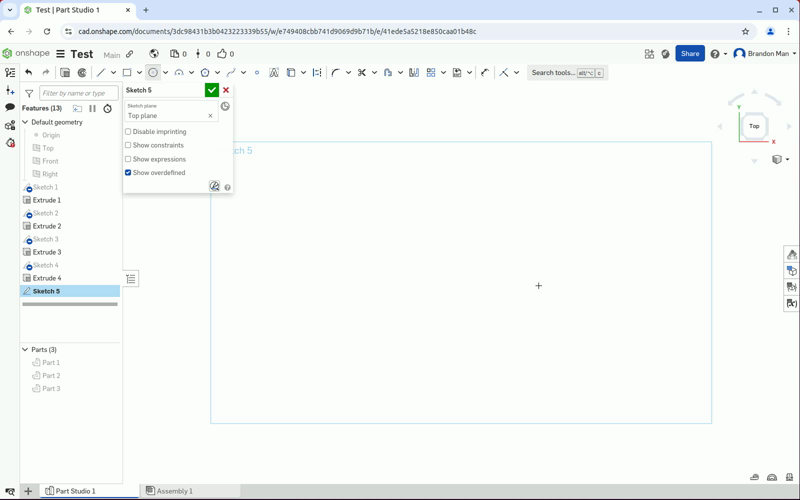
click(538, 285)
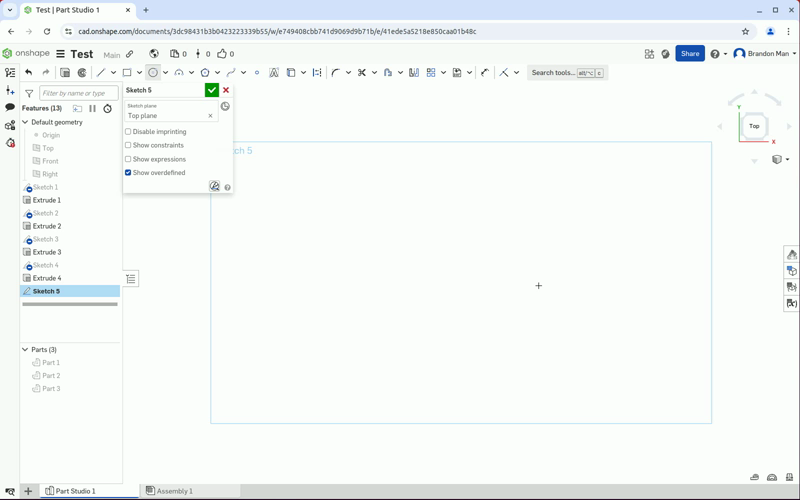
key_up(shift)
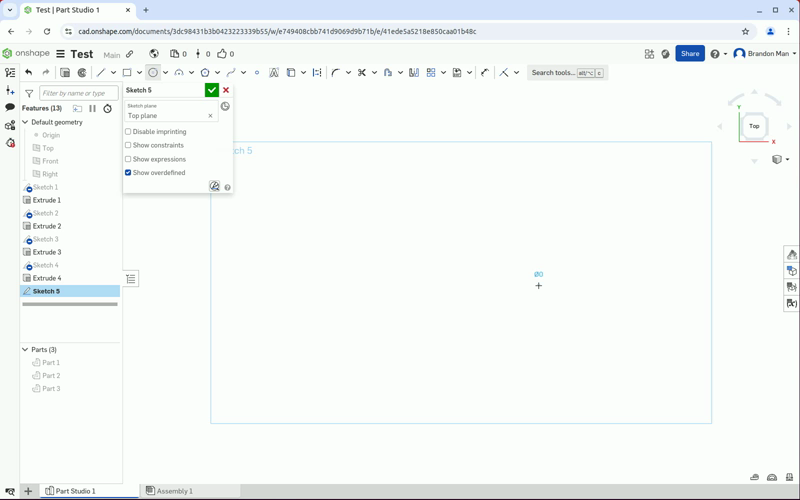
mouse_move(553, 285)
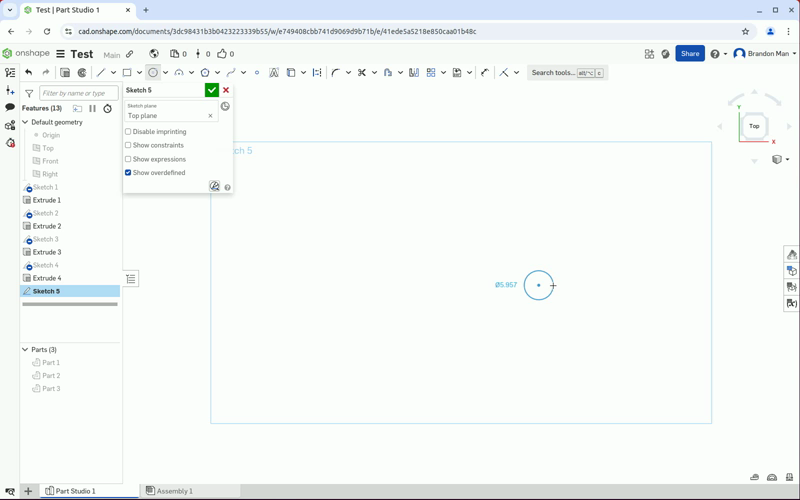
click(553, 285)
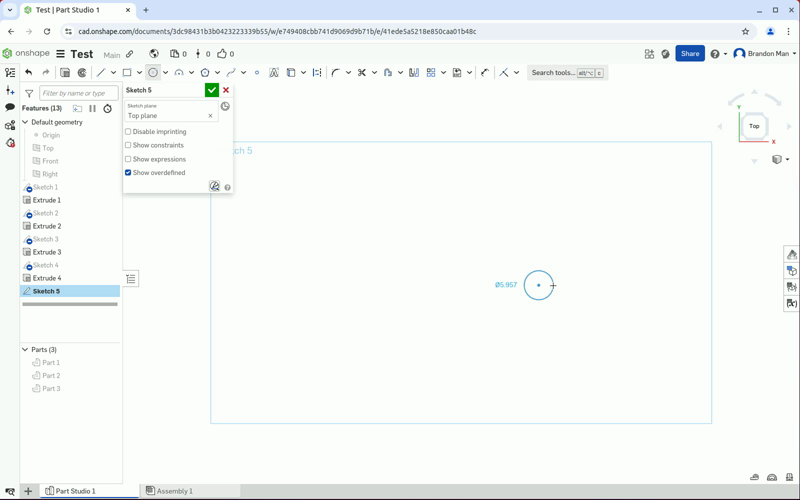
key(esc)
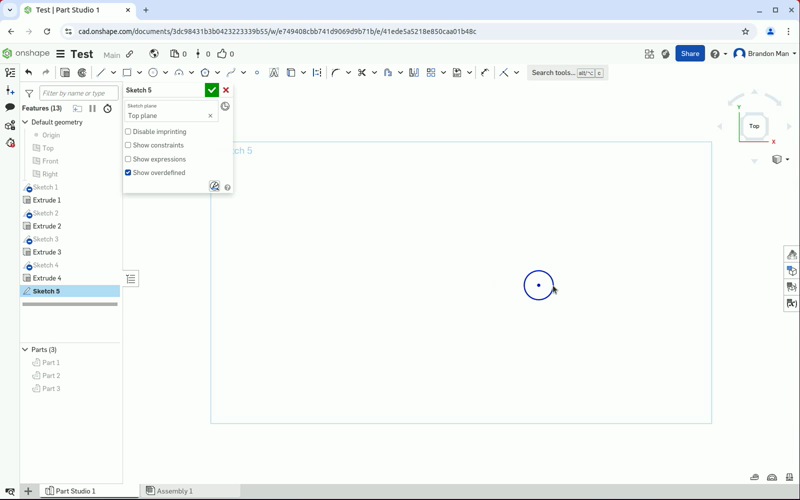
key(c)
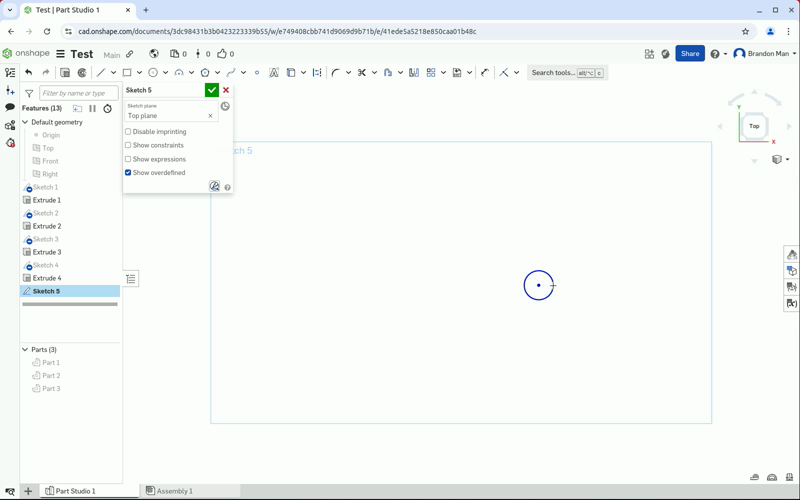
key_down(shift)
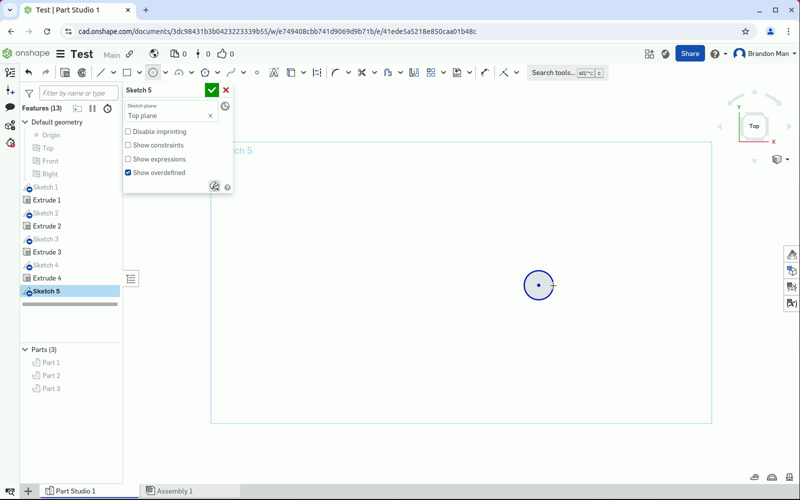
mouse_move(538, 285)
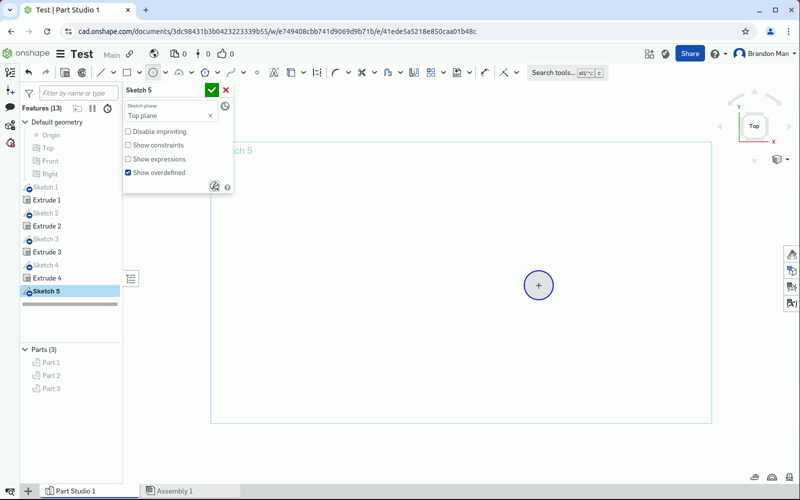
click(538, 285)
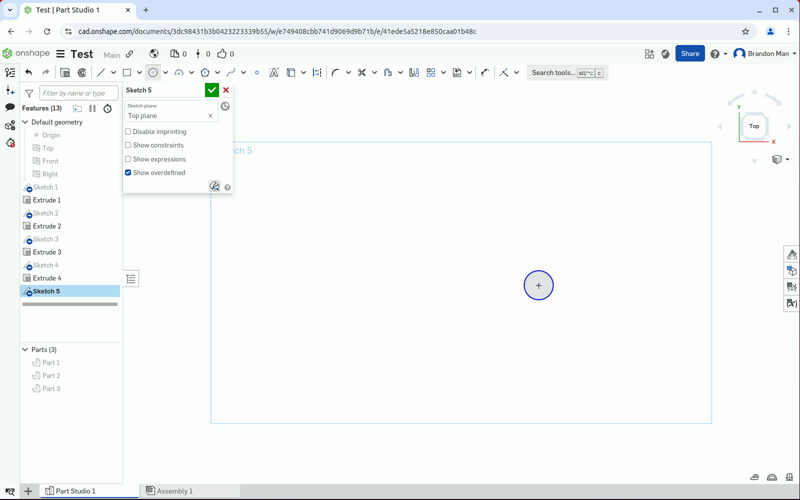
key_up(shift)
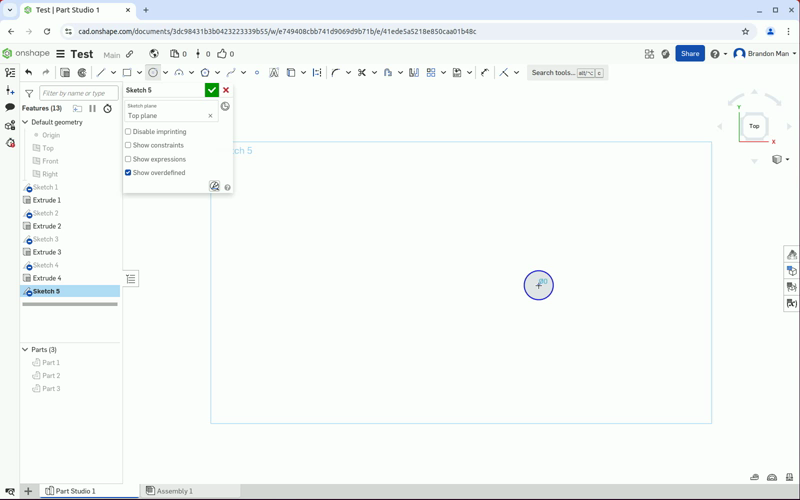
mouse_move(547, 285)
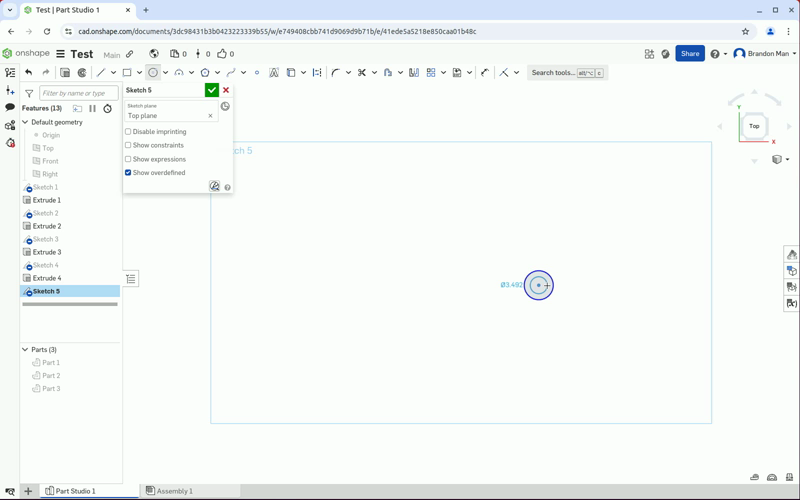
click(547, 285)
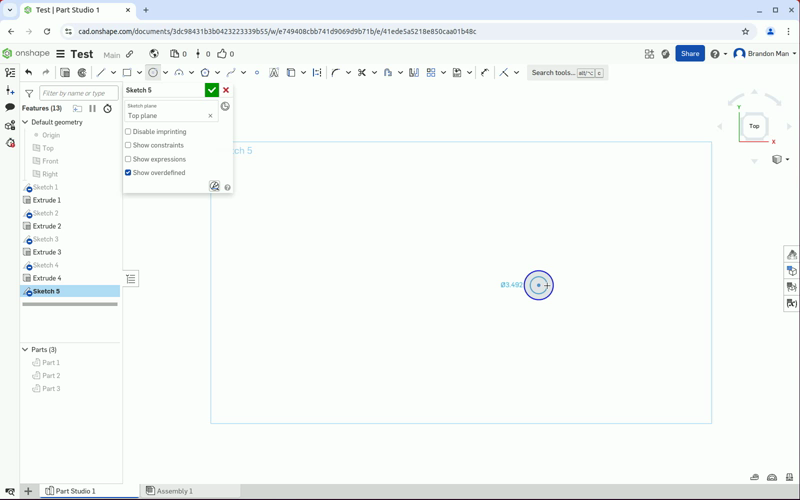
key(esc)
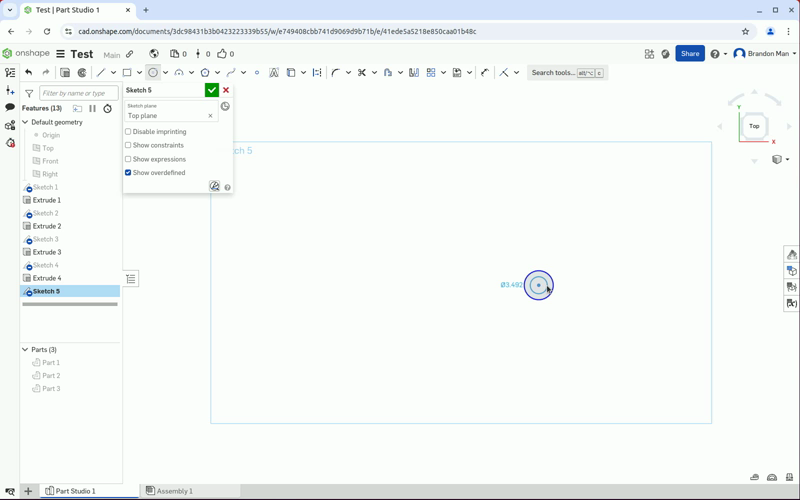
mouse_move(535, 294)
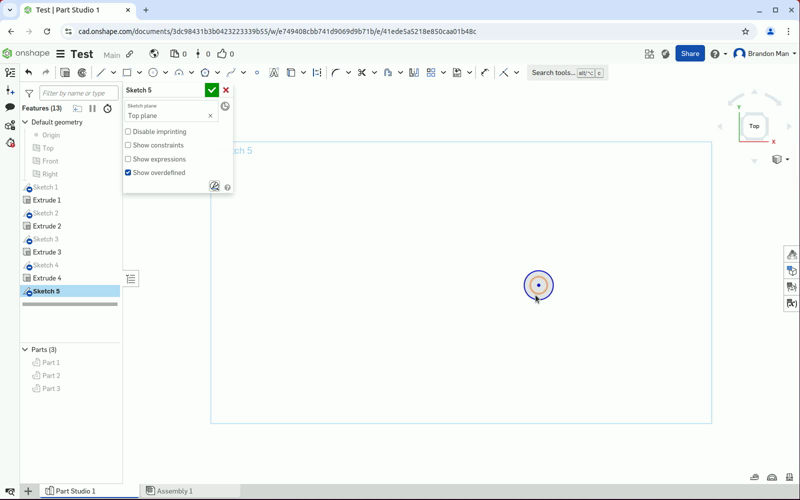
scroll(6)
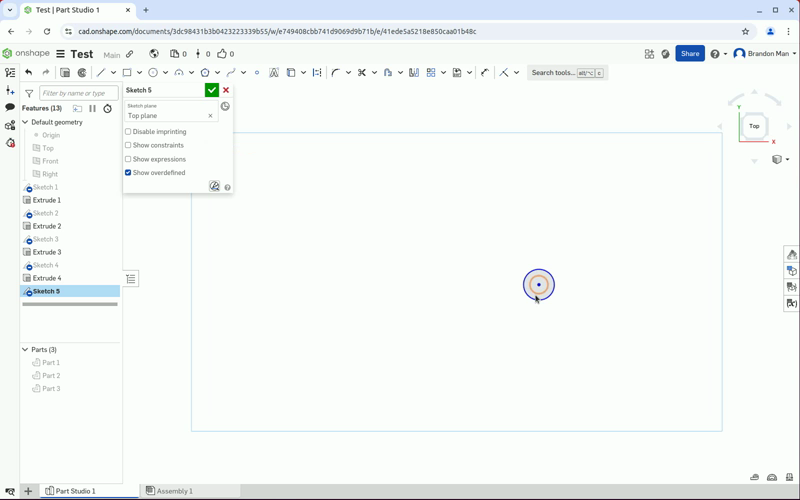
scroll(6)
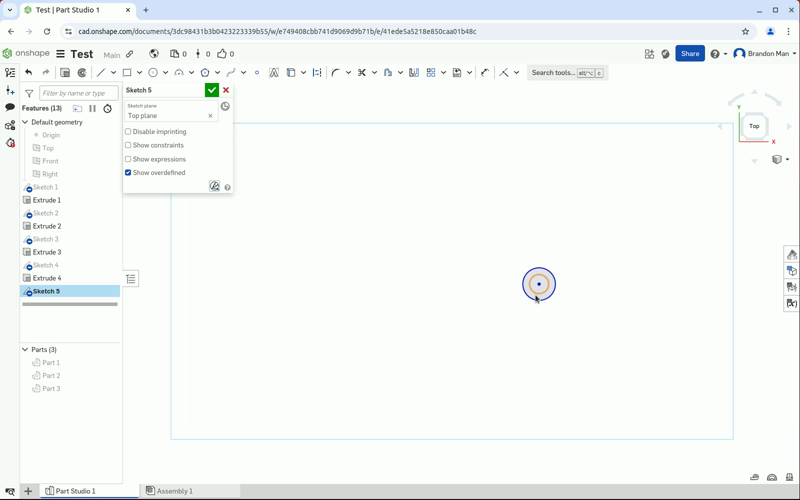
scroll(6)
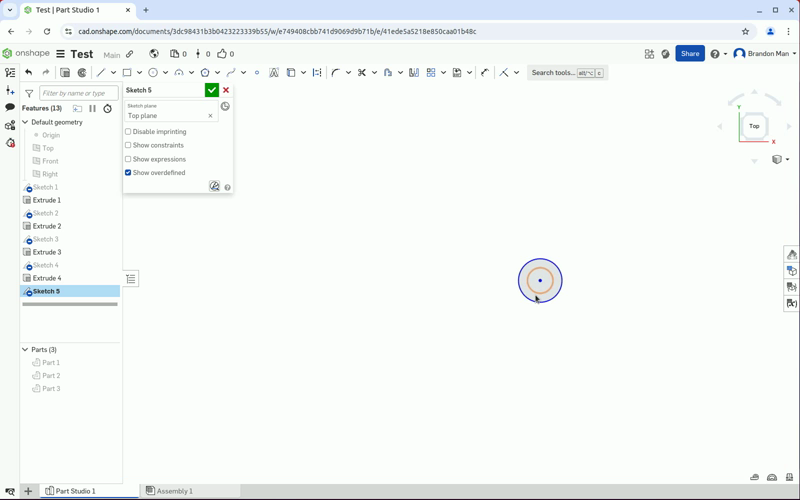
scroll(6)
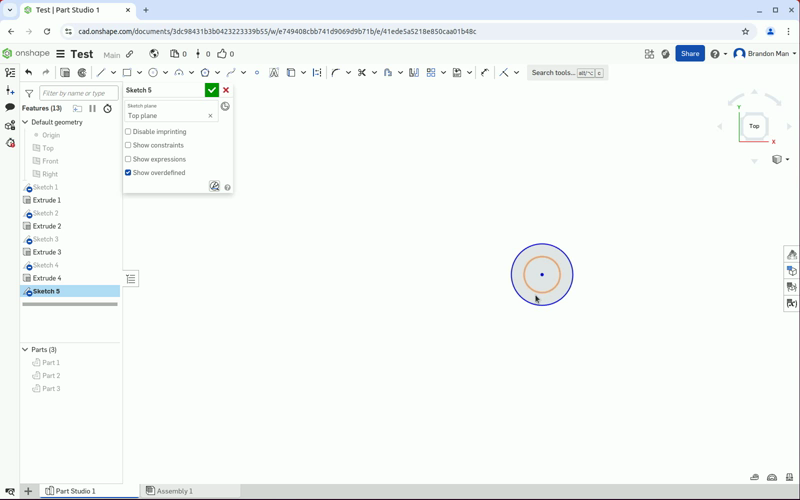
scroll(6)
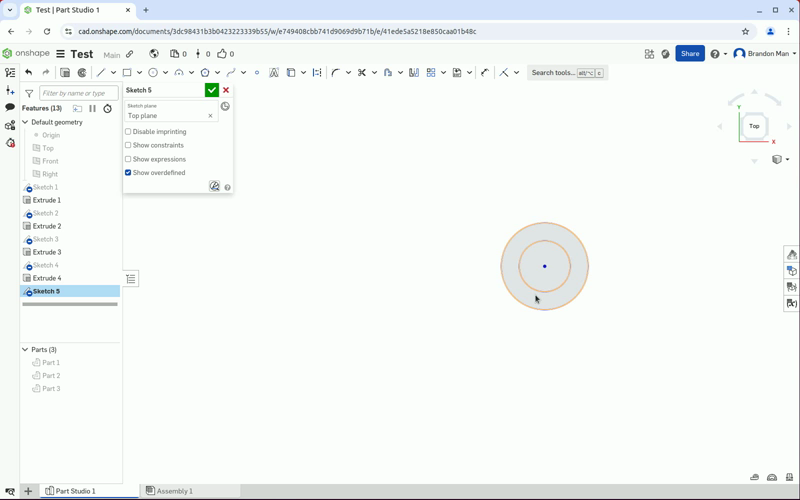
scroll(6)
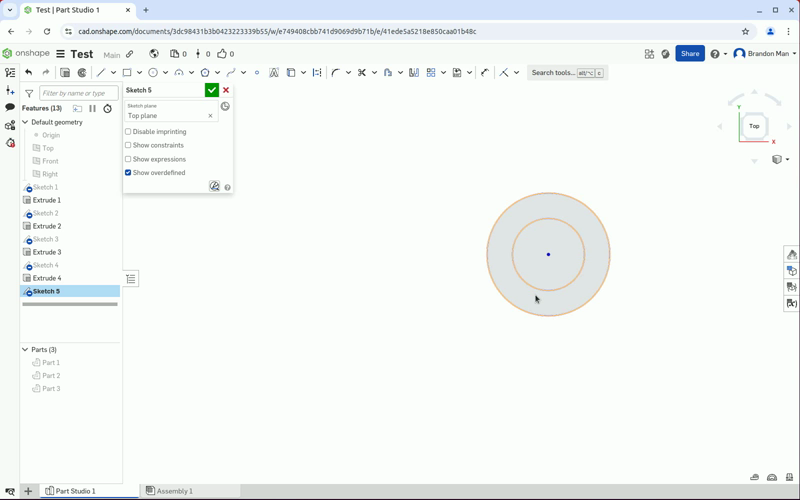
scroll(6)
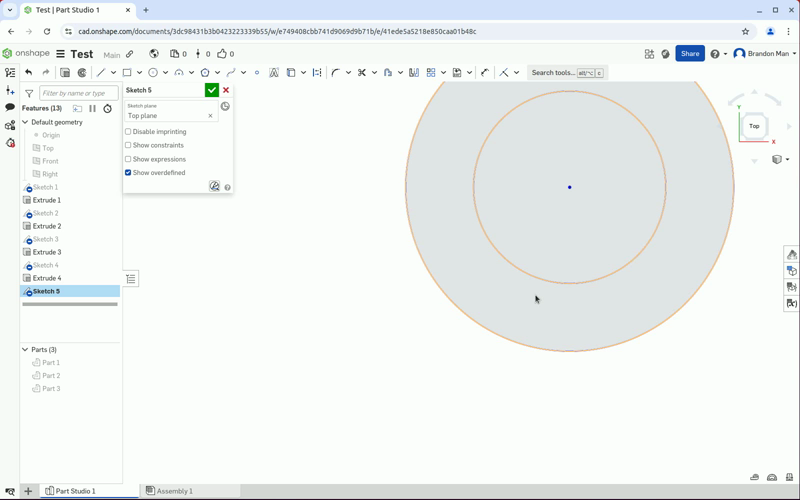
click(535, 294)
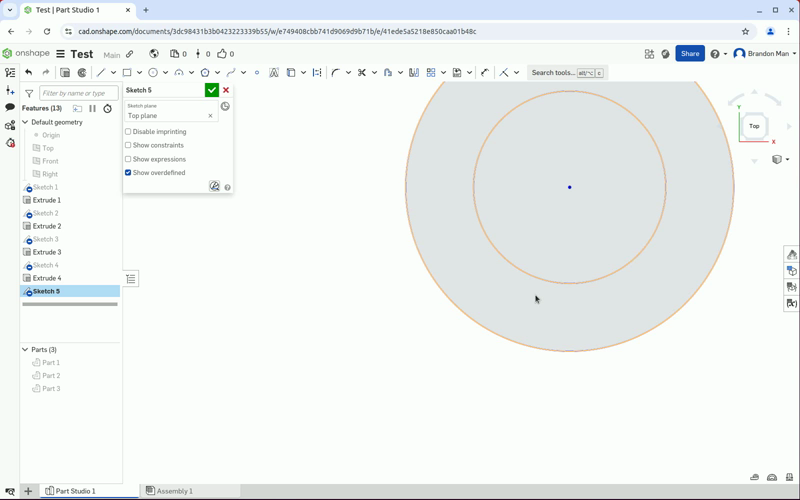
scroll(-6)
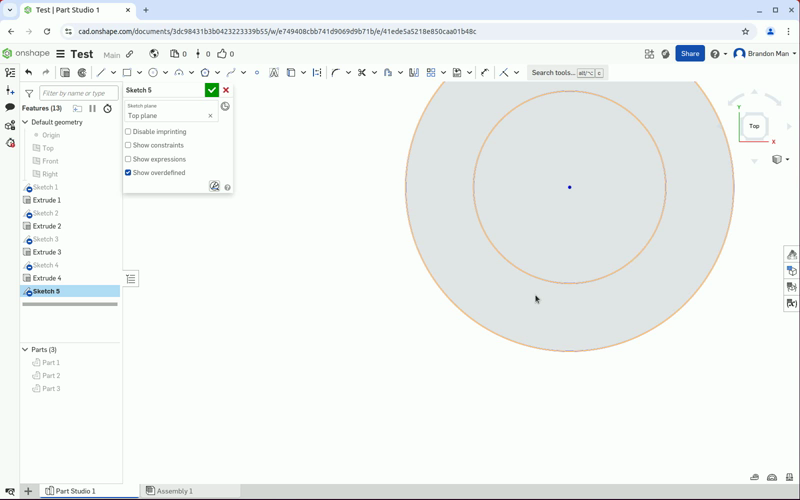
scroll(-6)
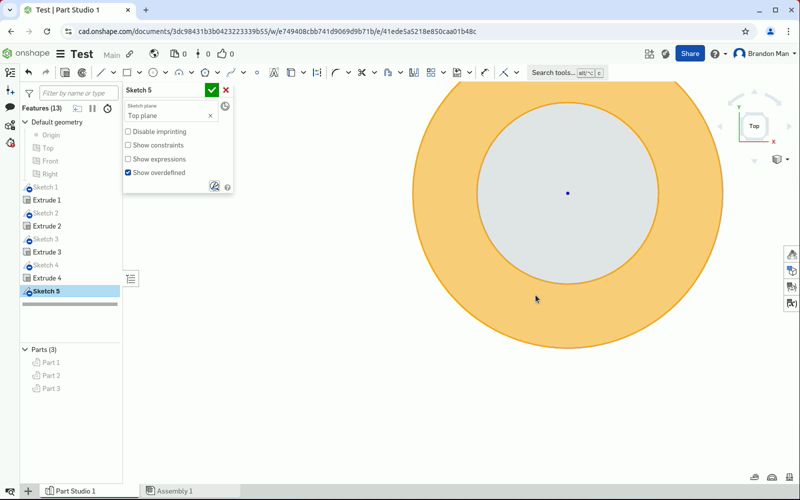
scroll(-6)
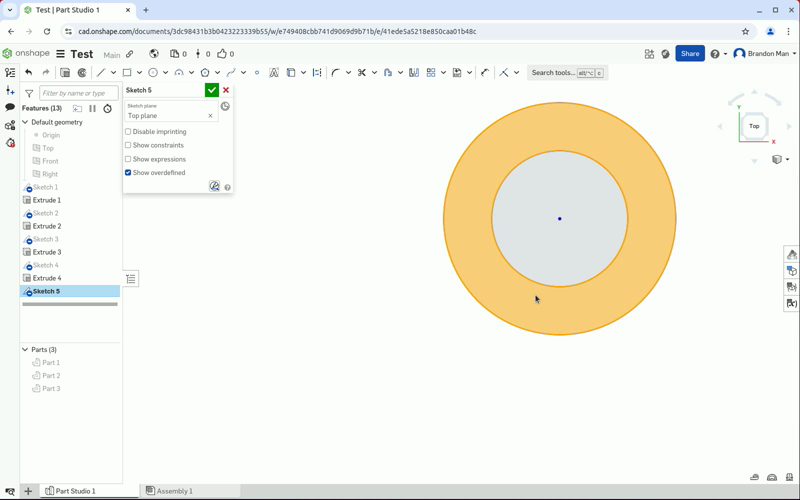
scroll(-6)
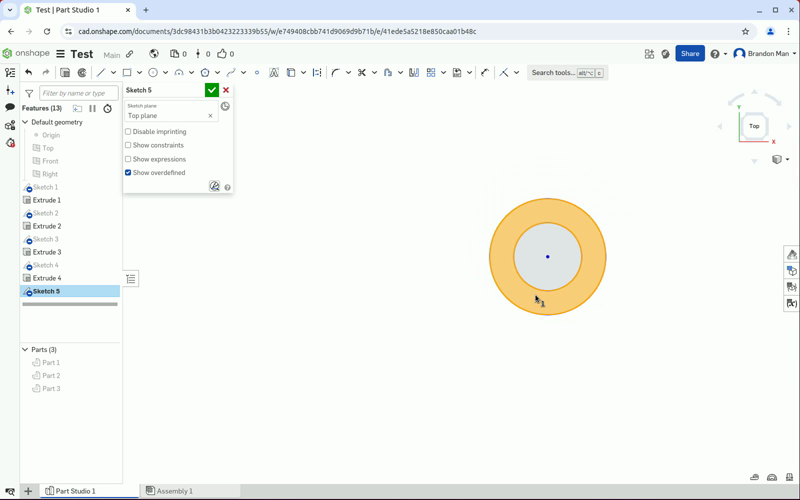
scroll(-6)
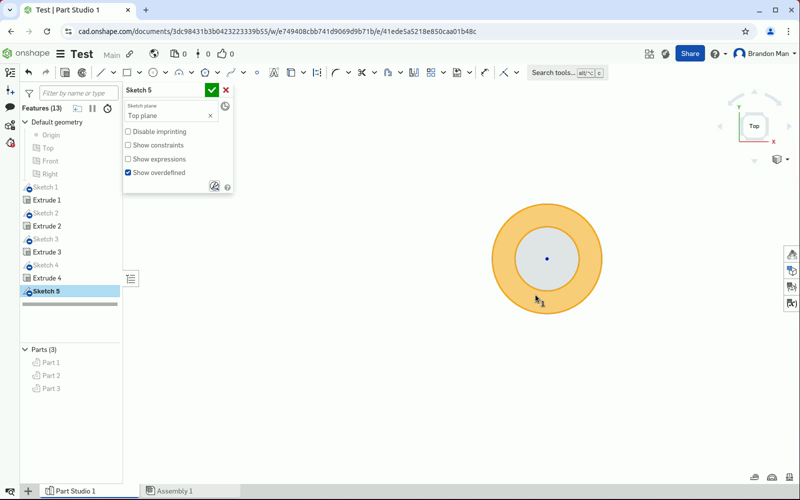
scroll(-6)
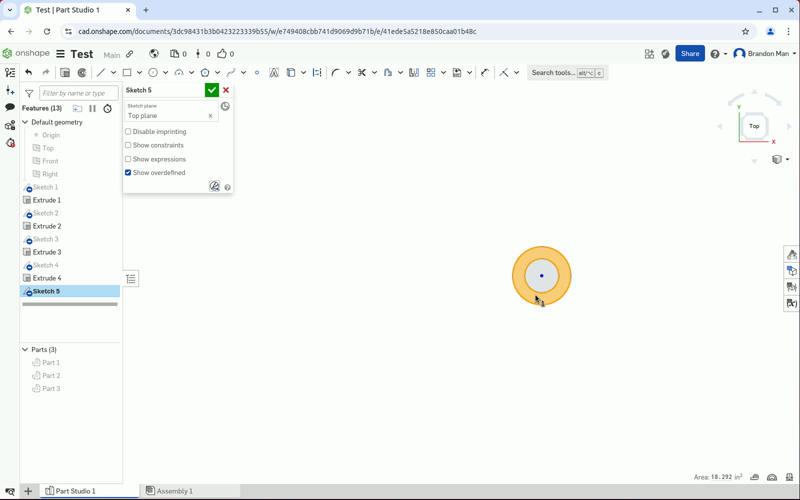
scroll(-6)
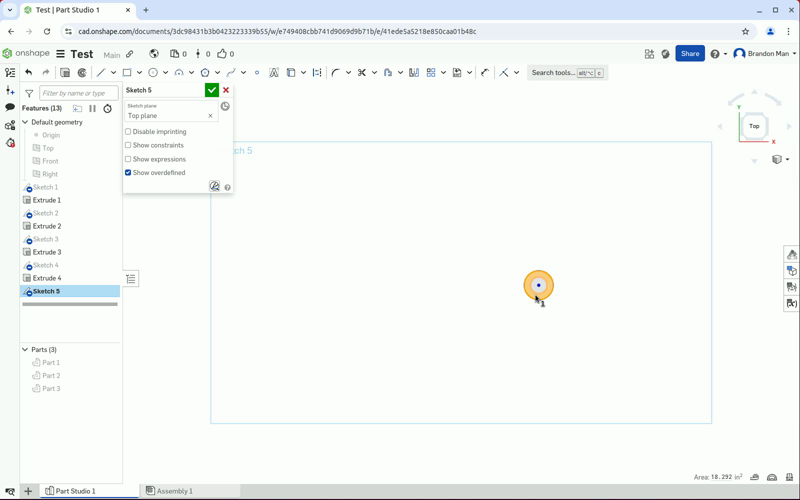
mouse_move(73, 352)
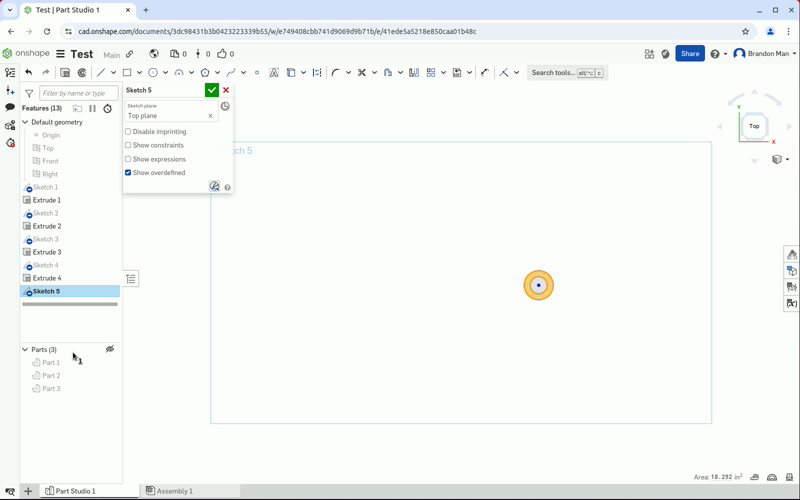
key(shift+y)
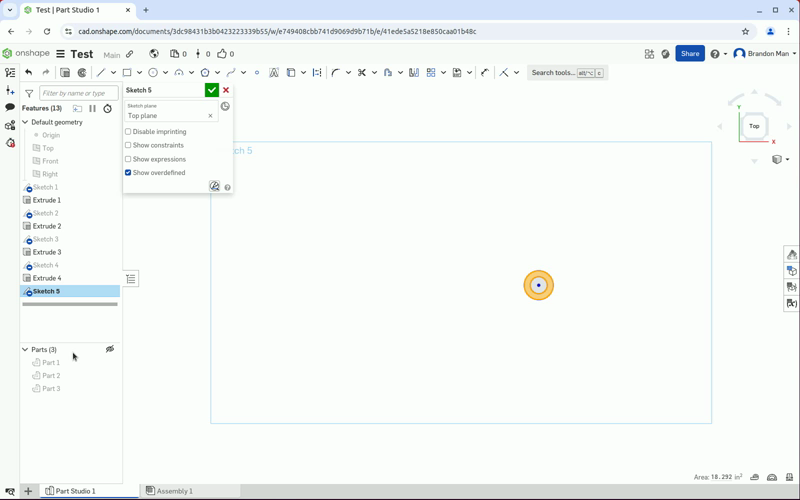
key(shift+e)
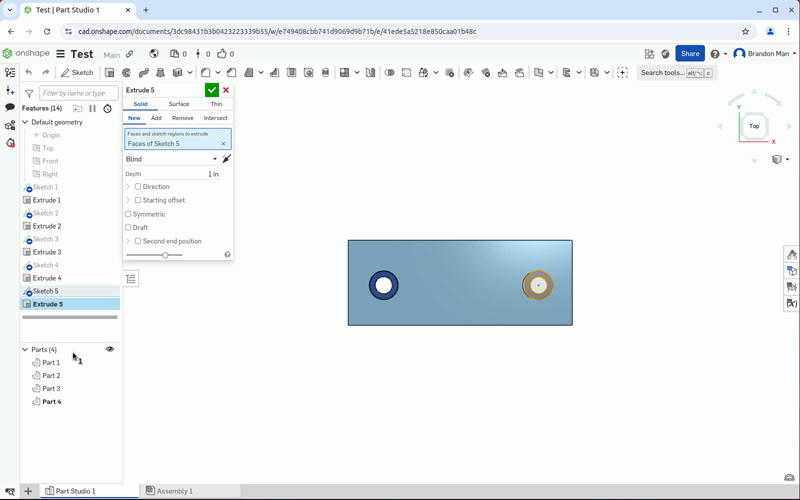
mouse_move(143, 106)
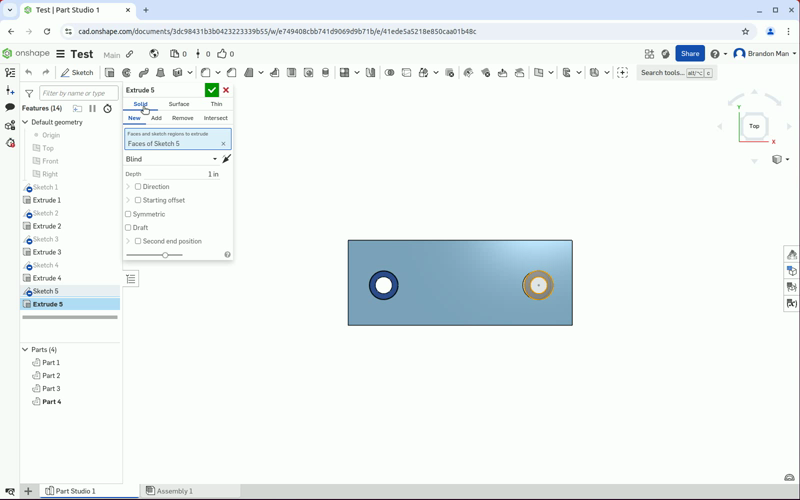
click(143, 106)
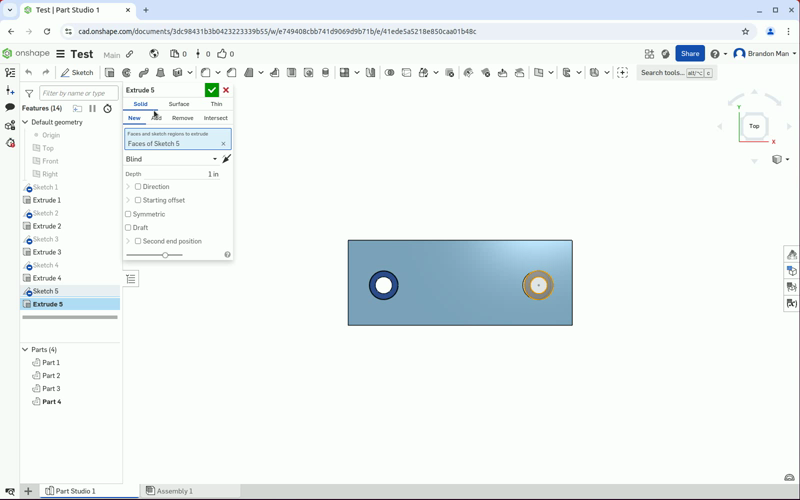
mouse_move(186, 120)
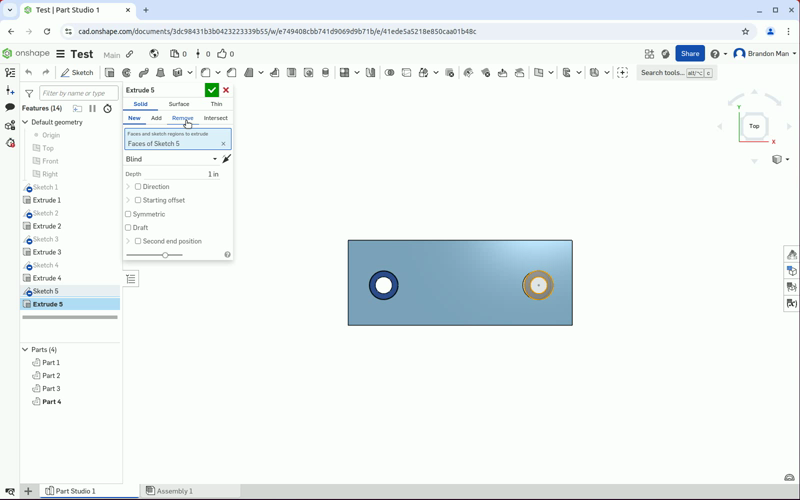
click(186, 120)
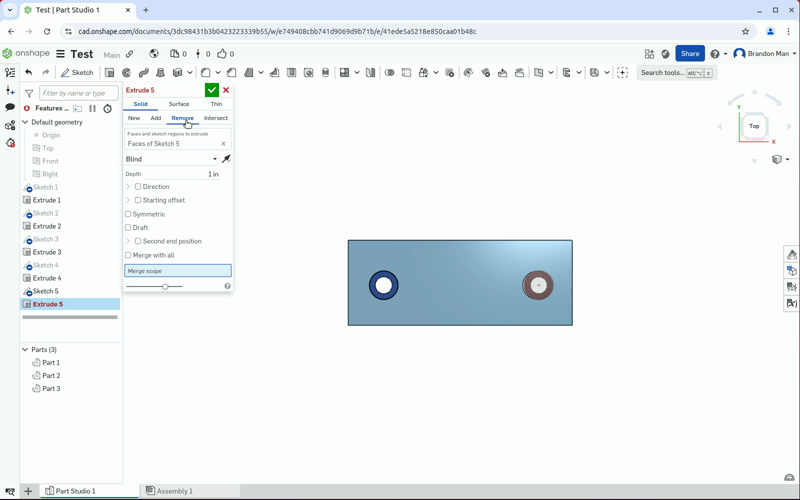
key(tab, 4)
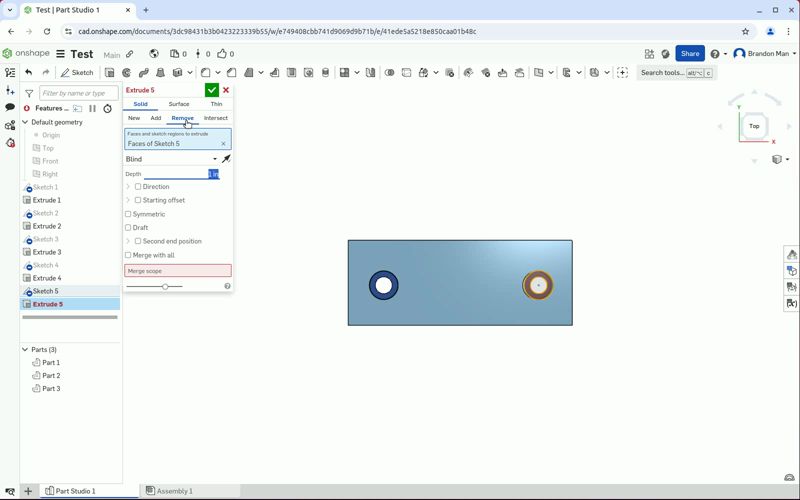
text(2.889)
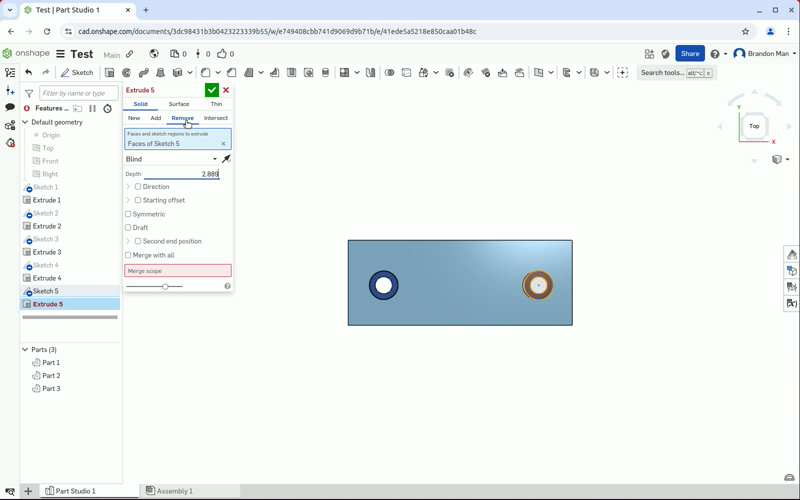
key(tab, 6)
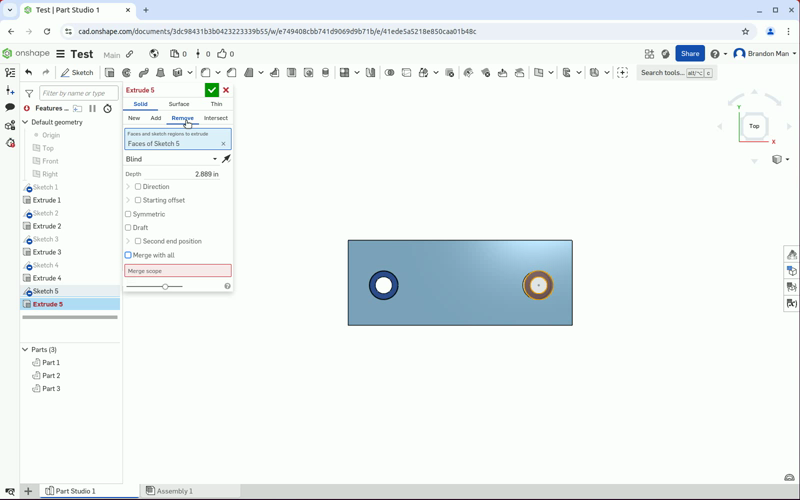
key(space)
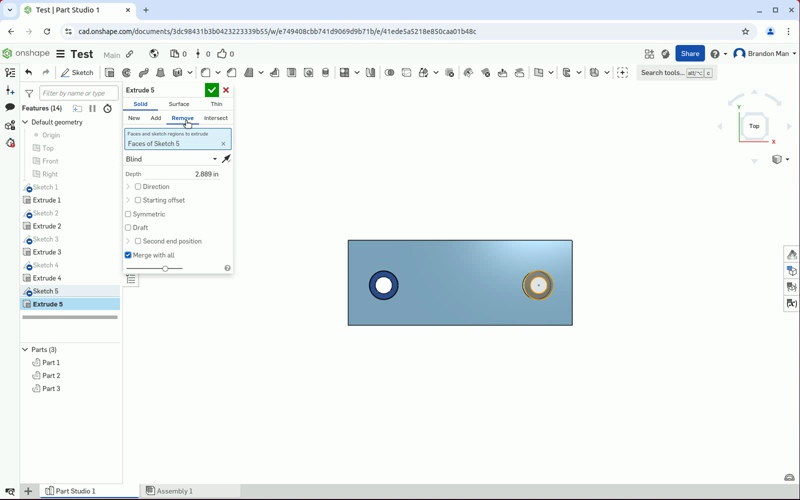
key(enter)
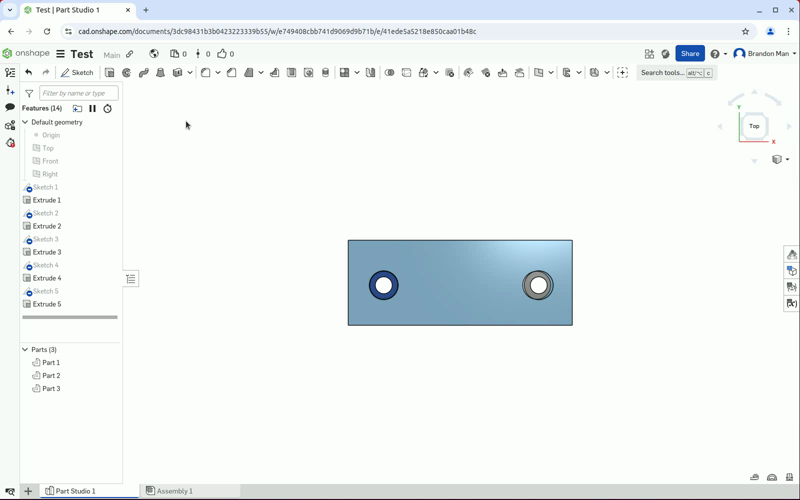
key(shift+h)
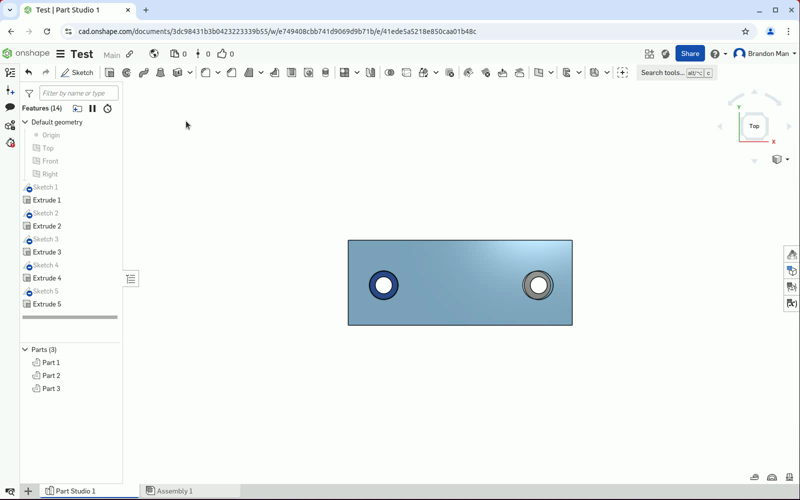
key(shift+h)
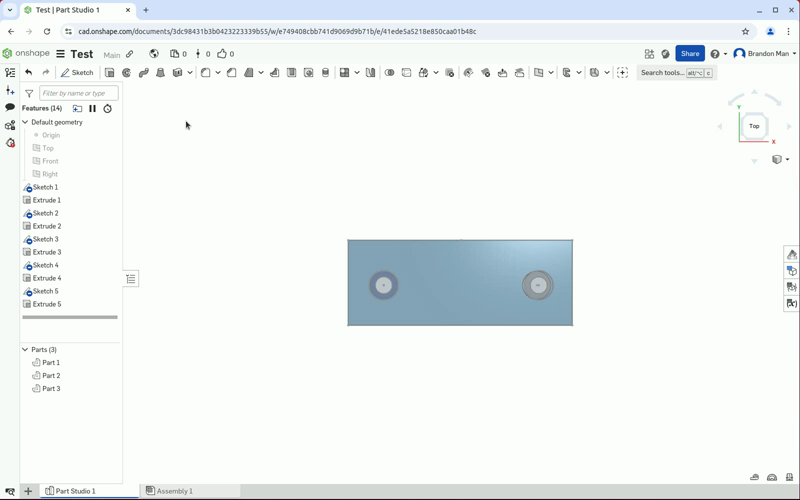
key(shift+7)
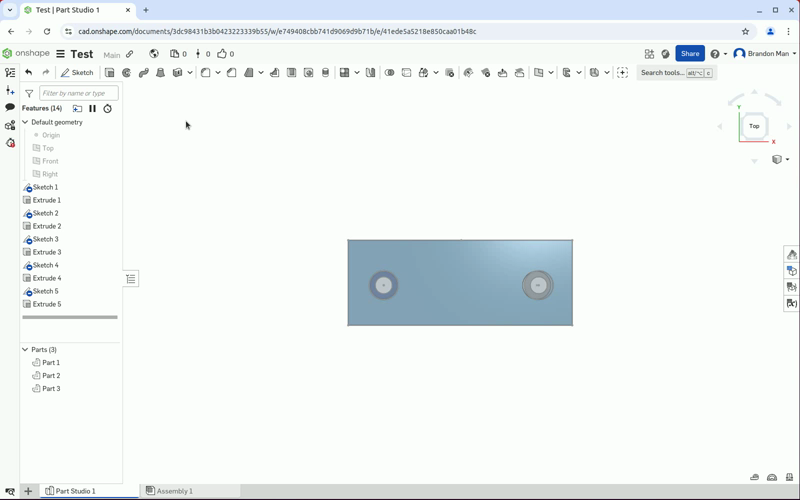
key(up, 3)
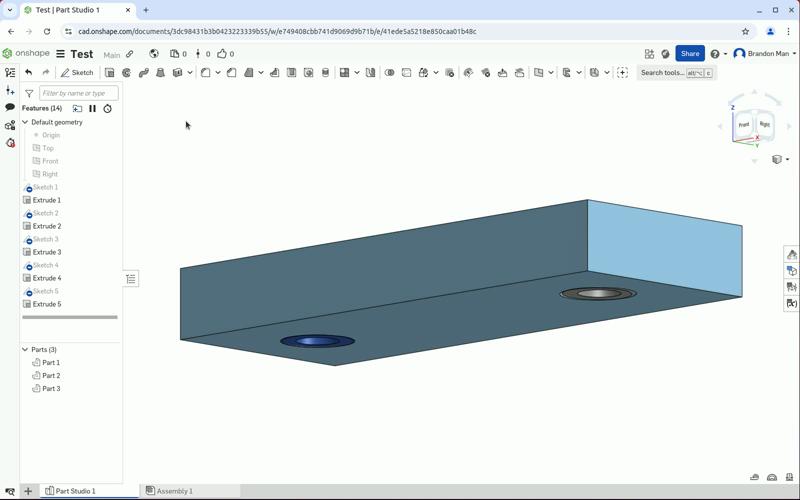
key(left, 3)
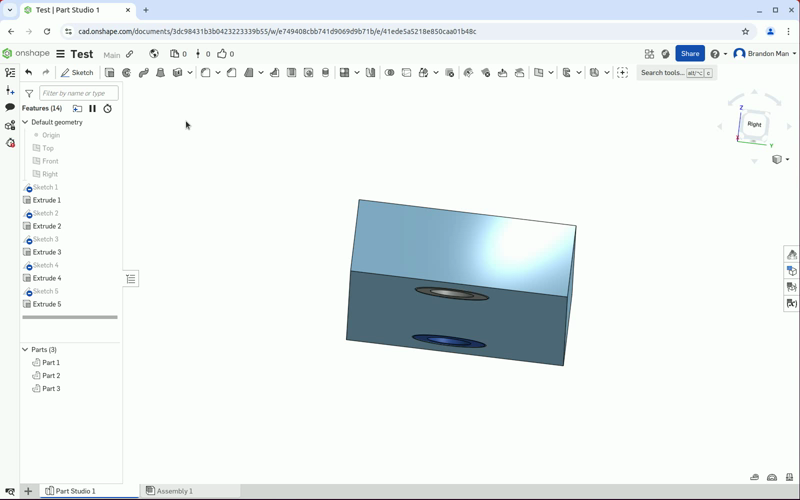
key(right, 3)
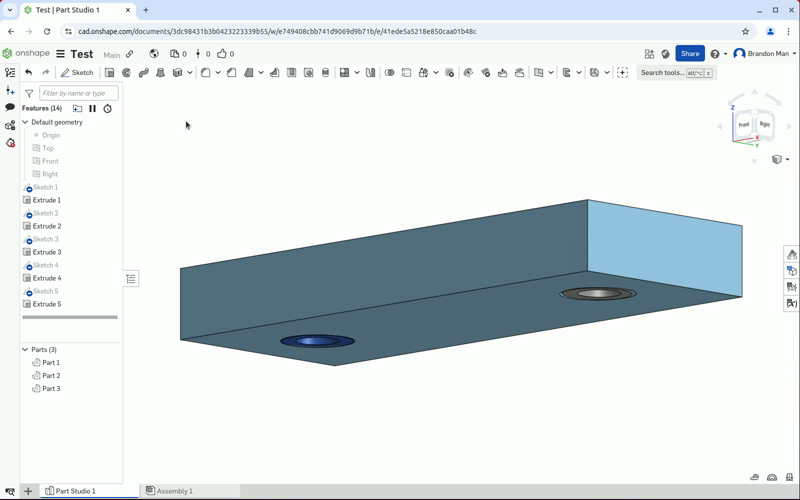
key(down, 3)
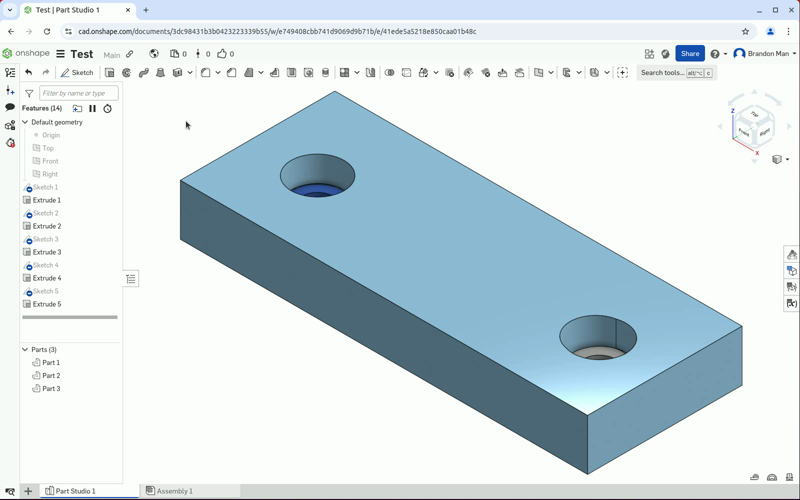
mouse_move(73, 189)
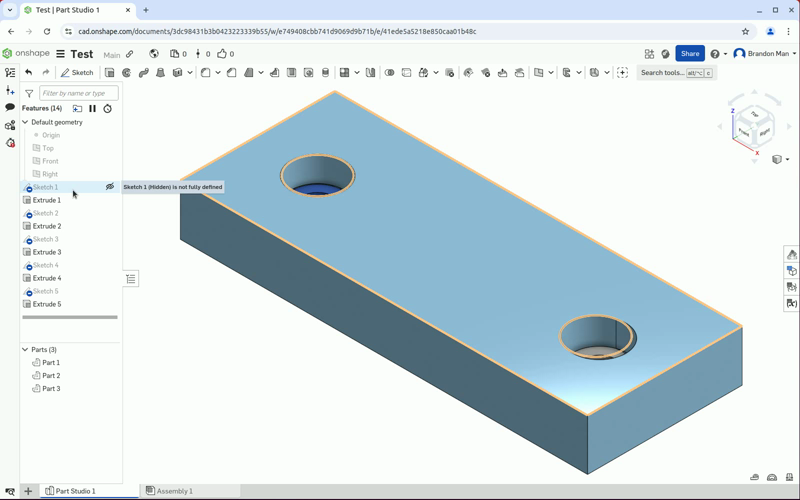
click(73, 189)